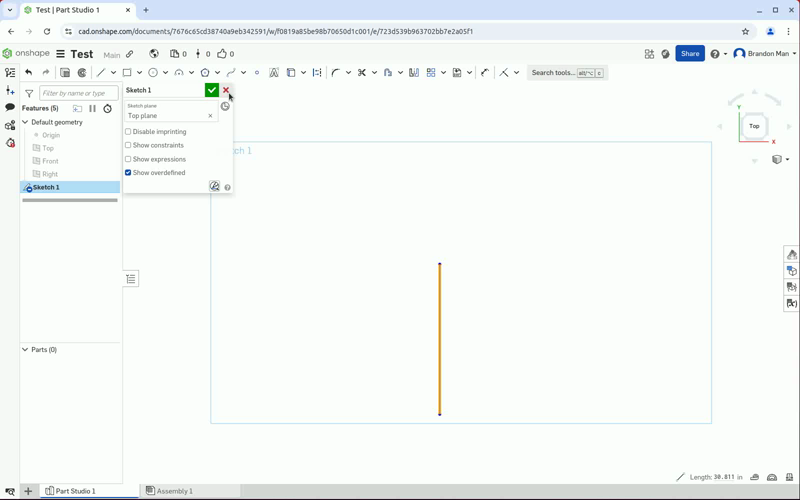
key(shift+h)
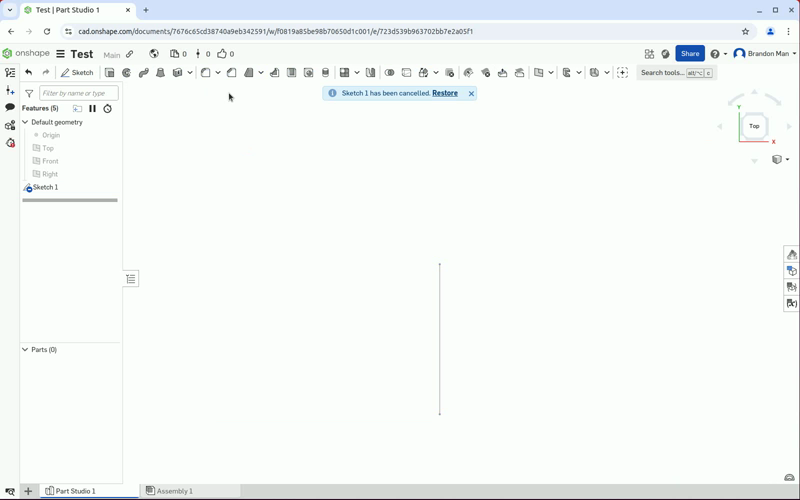
key(shift+s)
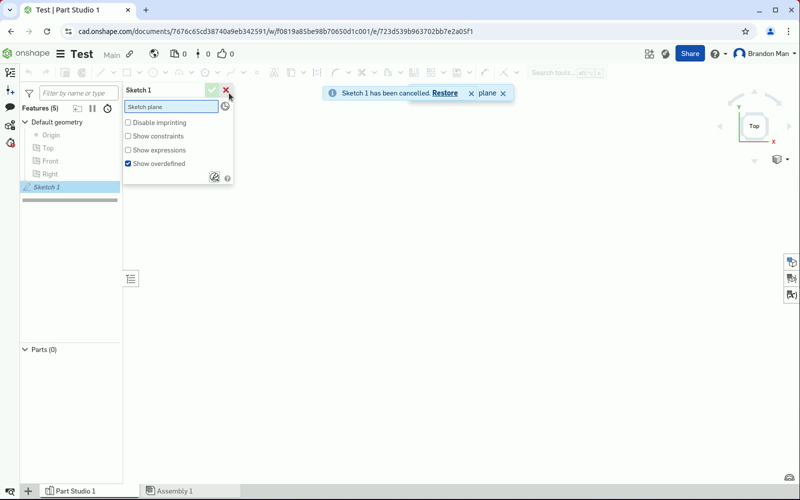
mouse_move(73, 150)
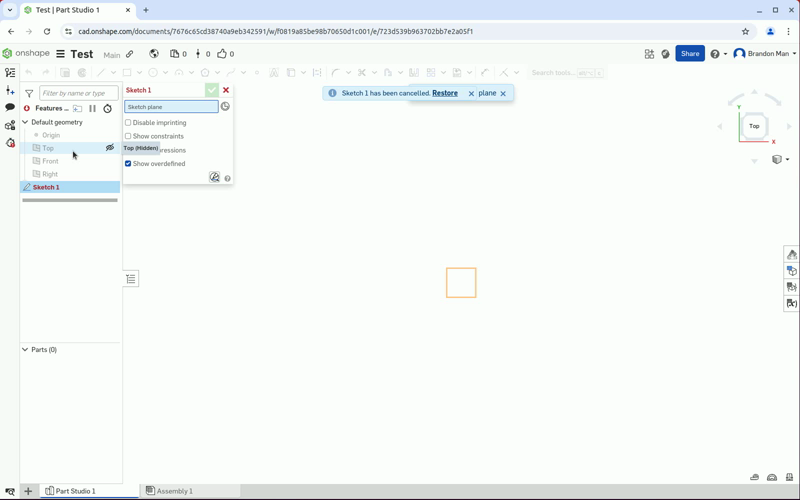
click(73, 150)
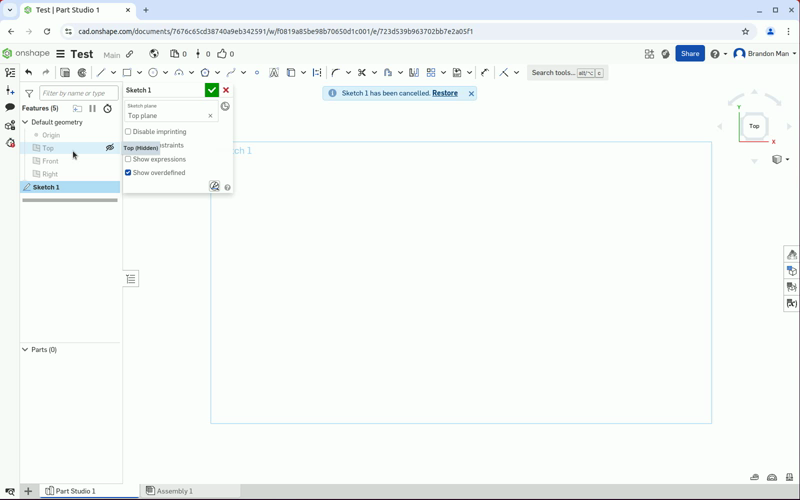
mouse_move(73, 352)
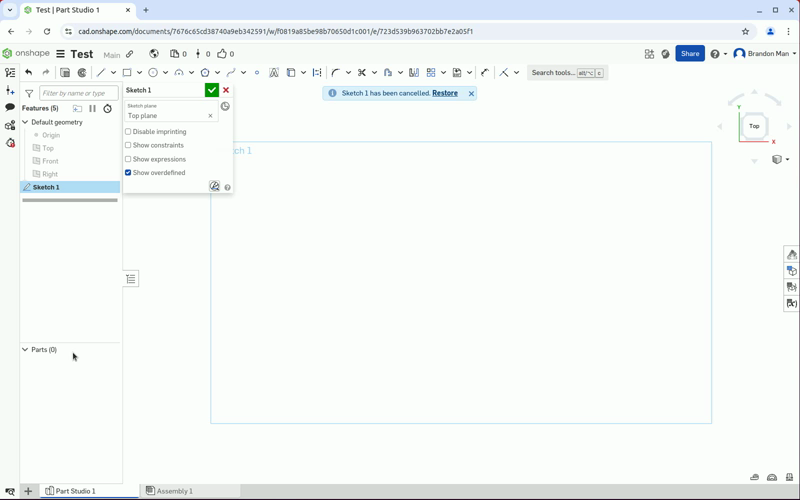
key(y)
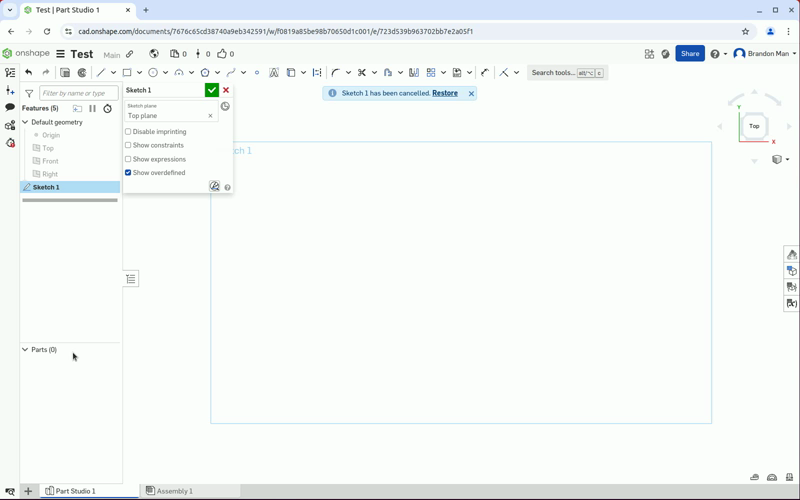
key(c)
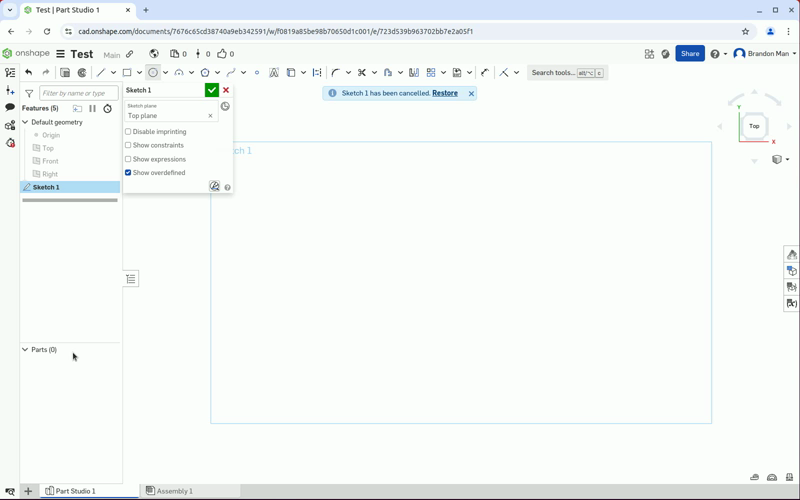
key_down(shift)
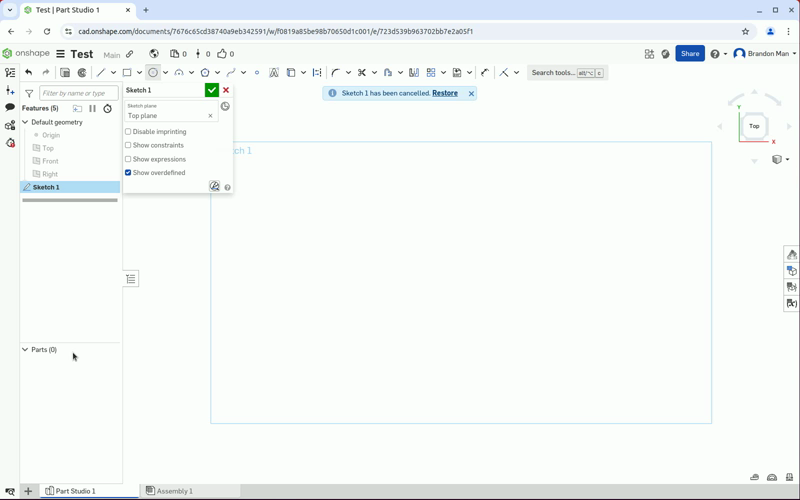
mouse_move(460, 241)
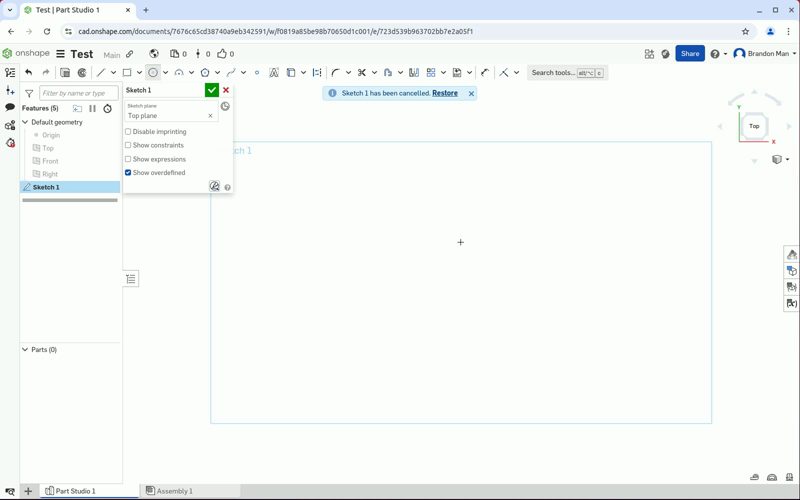
click(460, 241)
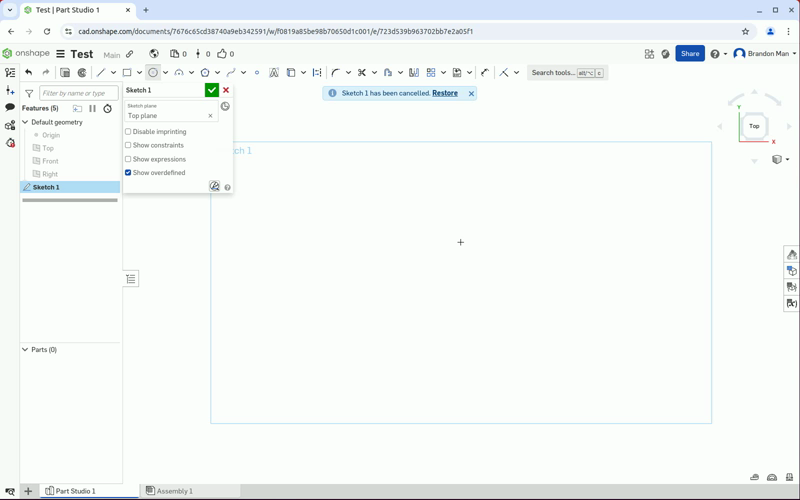
key_up(shift)
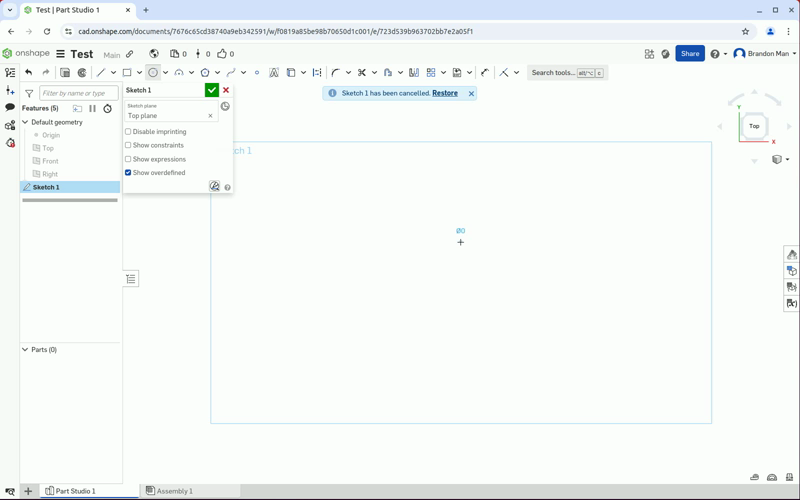
mouse_move(495, 241)
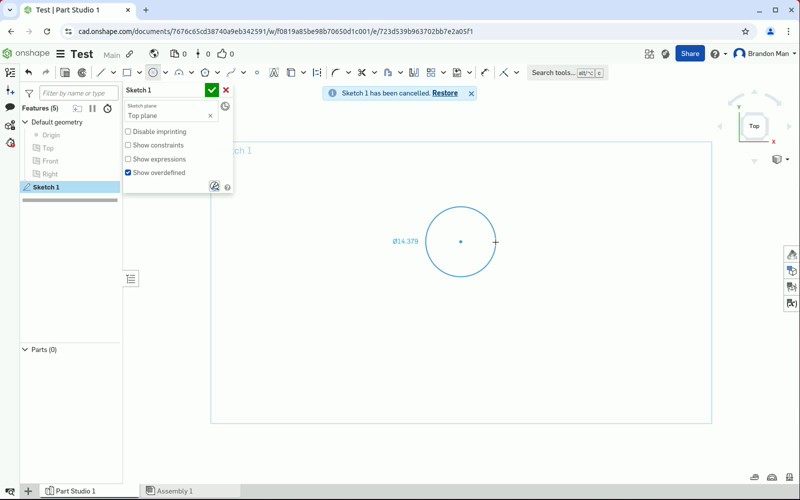
click(495, 241)
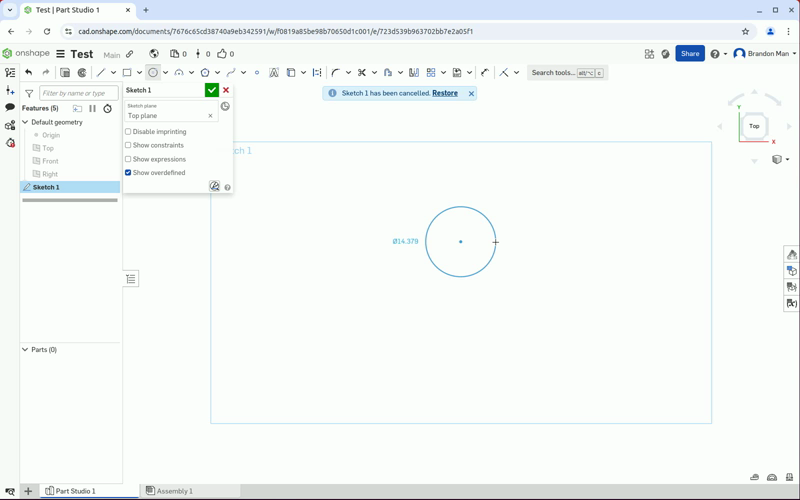
key(esc)
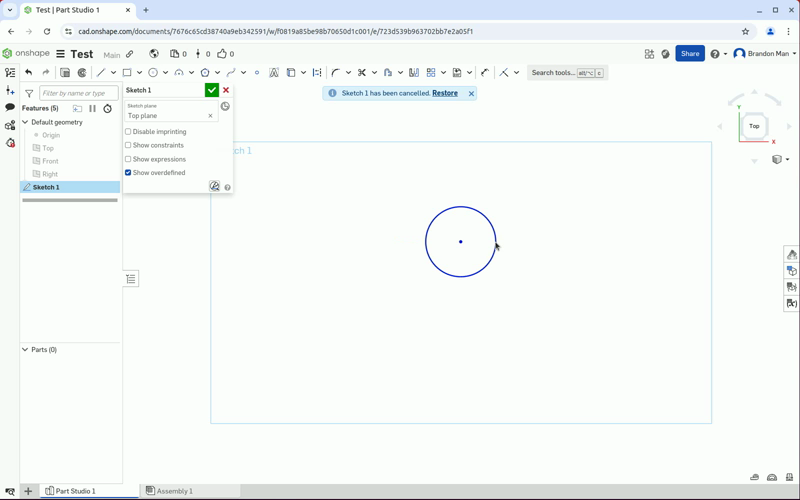
key(c)
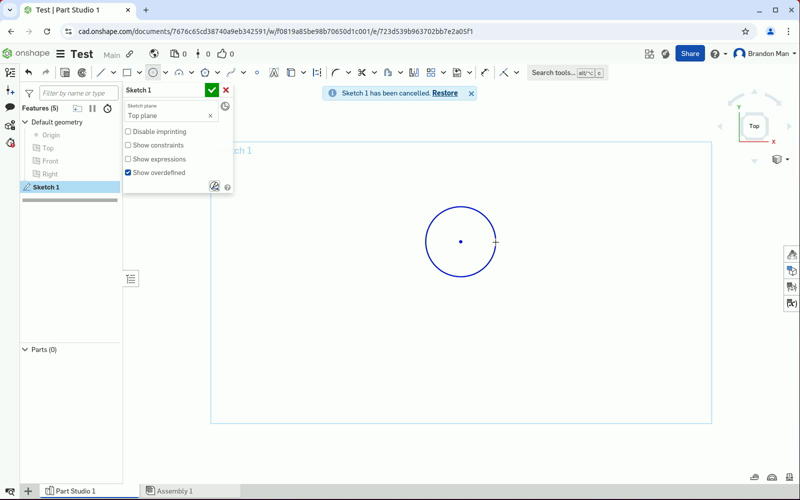
key_down(shift)
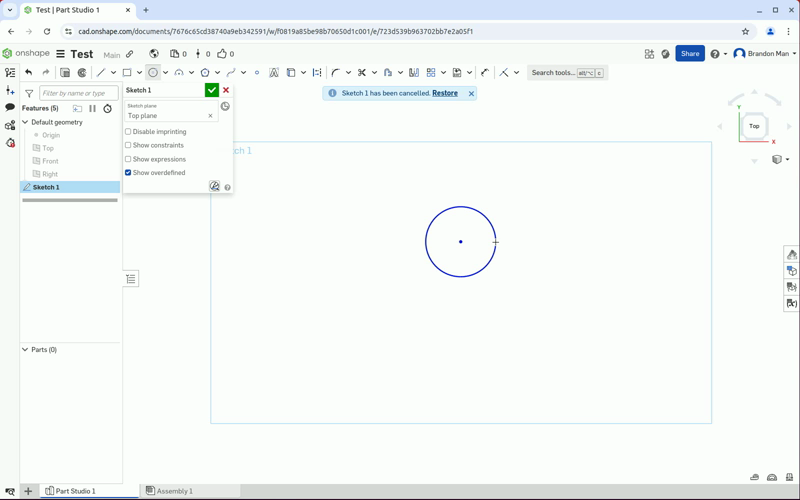
mouse_move(460, 241)
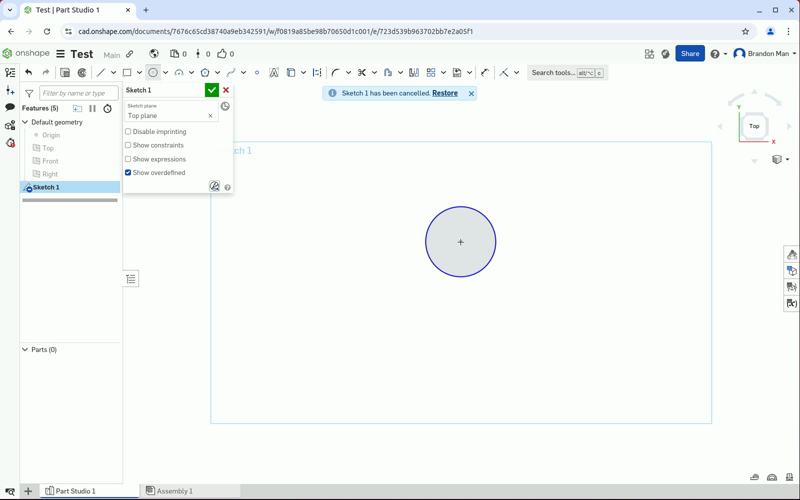
click(460, 241)
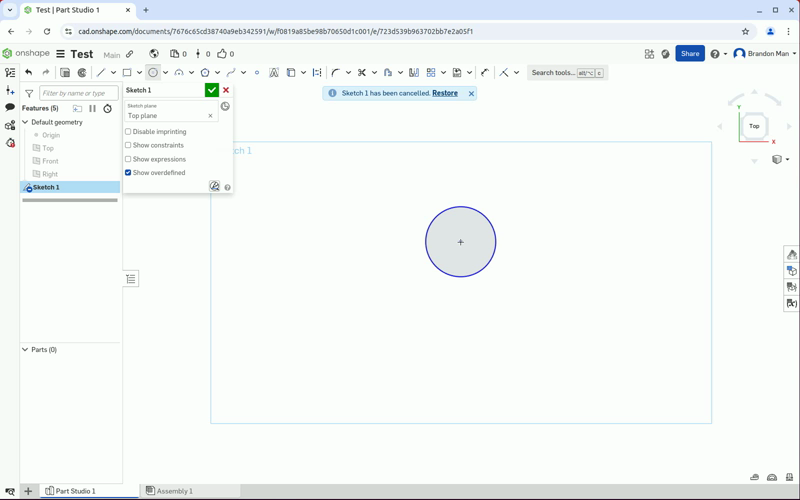
key_up(shift)
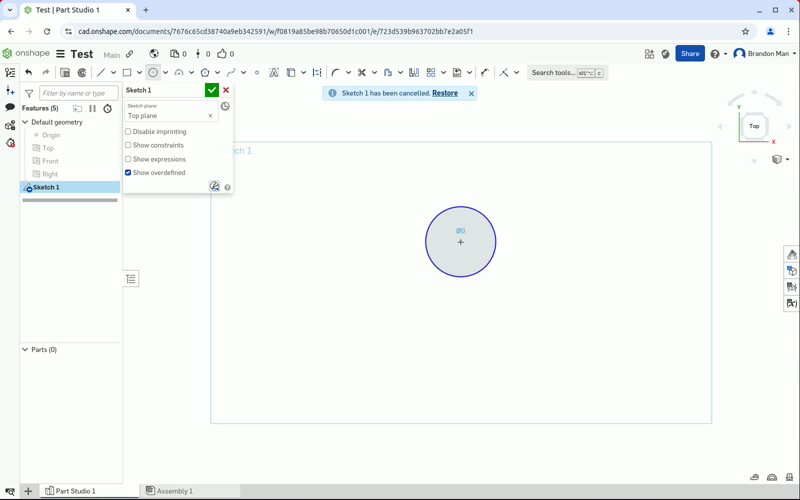
mouse_move(480, 241)
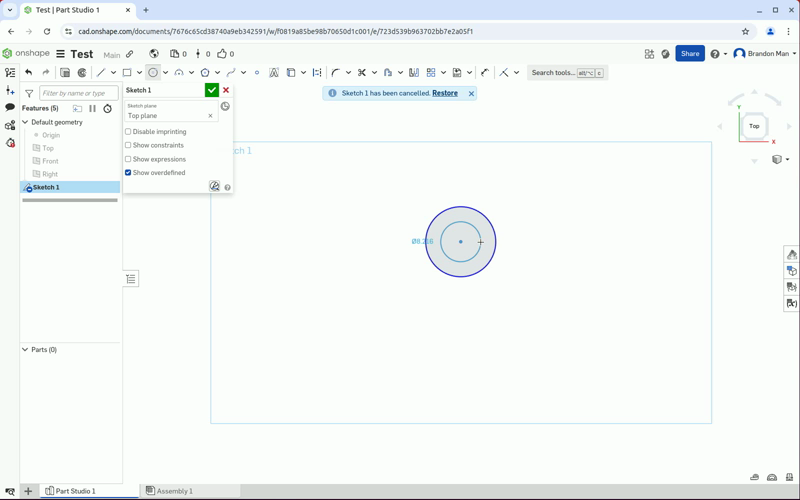
click(480, 241)
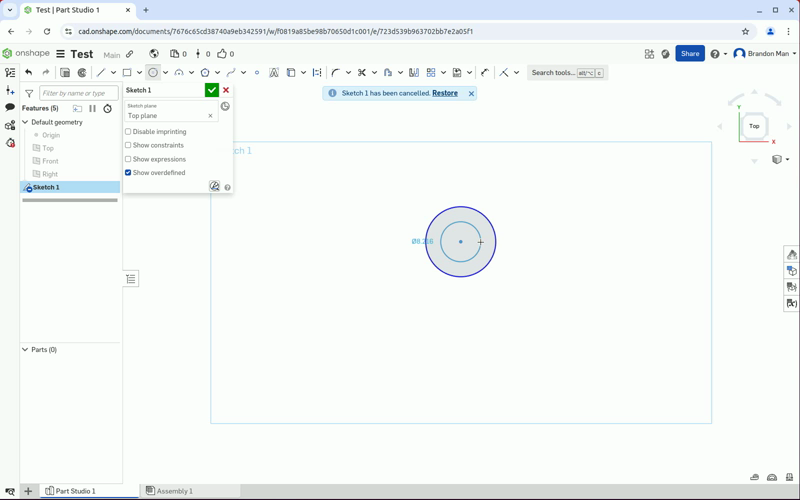
key(esc)
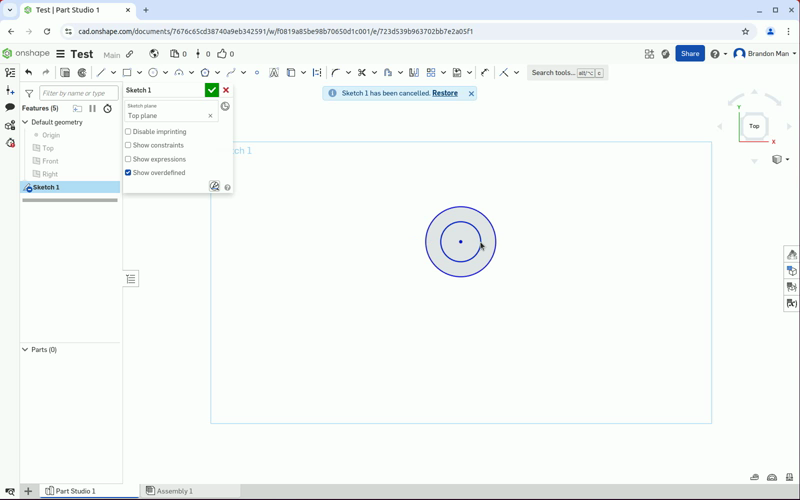
mouse_move(487, 235)
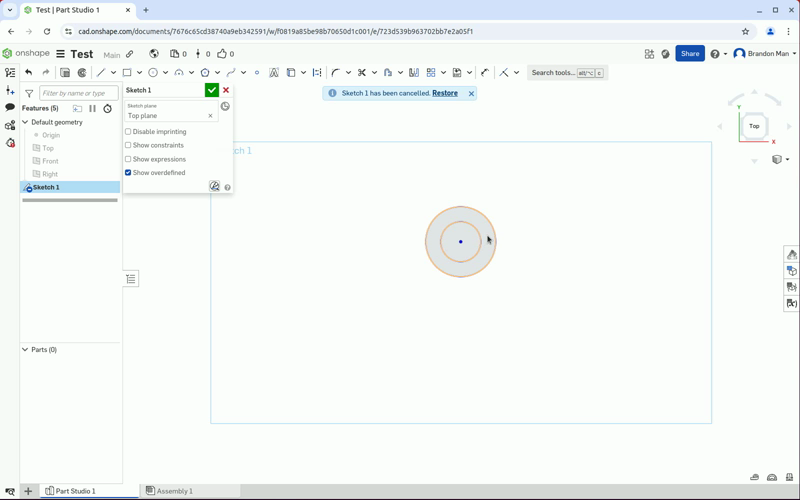
click(487, 235)
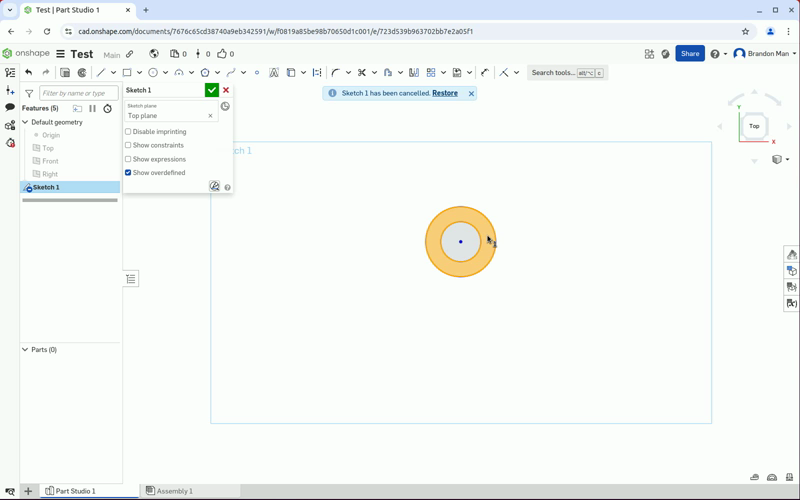
mouse_move(73, 352)
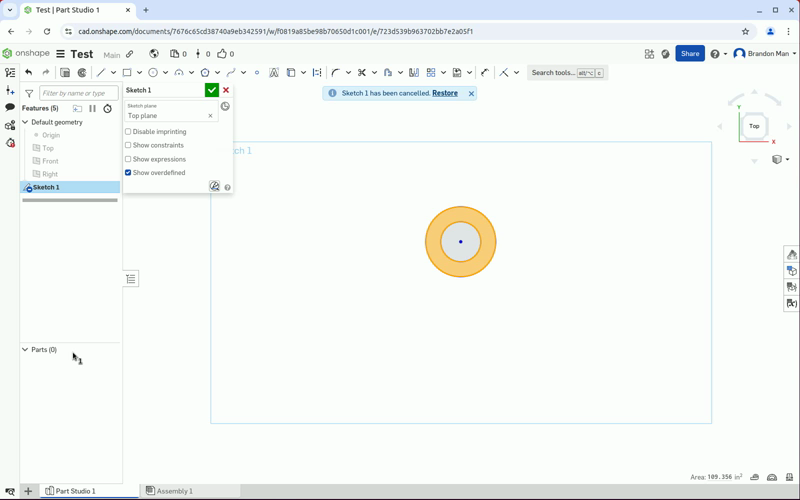
key(shift+y)
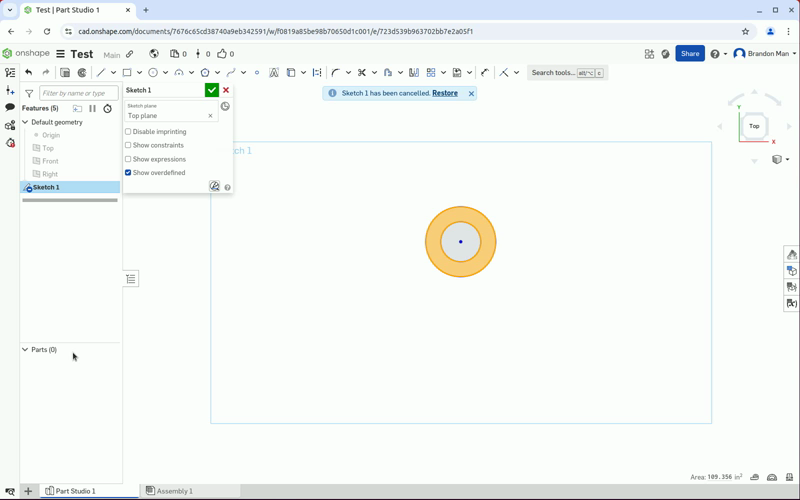
key(shift+e)
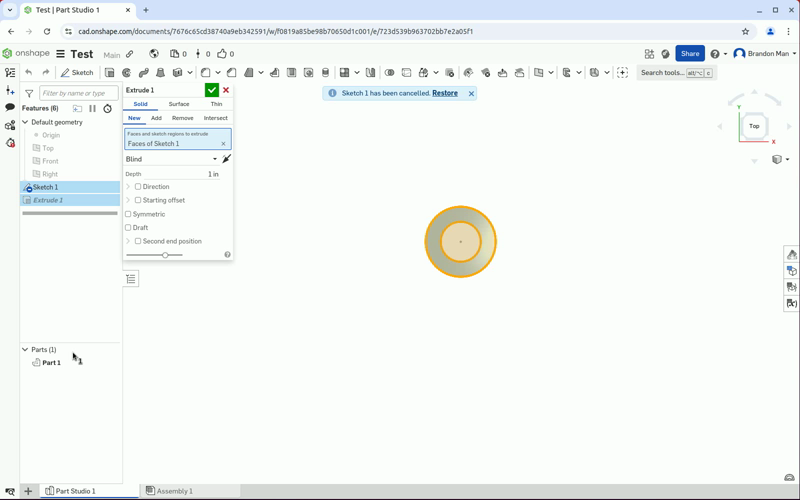
mouse_move(143, 106)
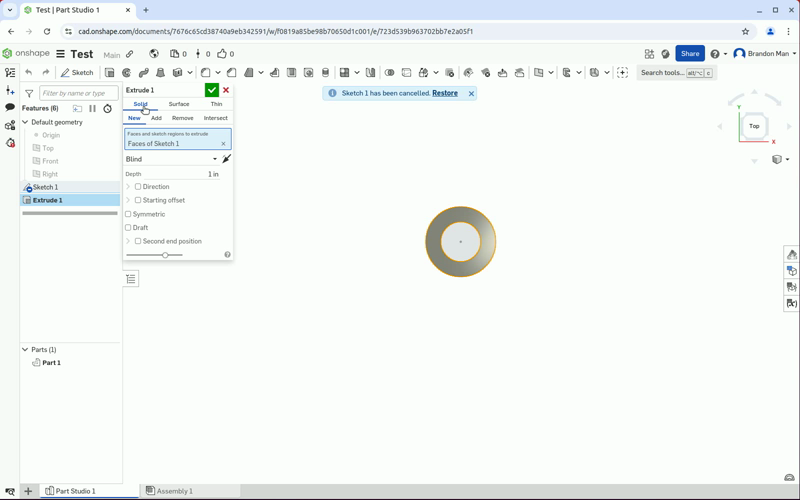
click(143, 106)
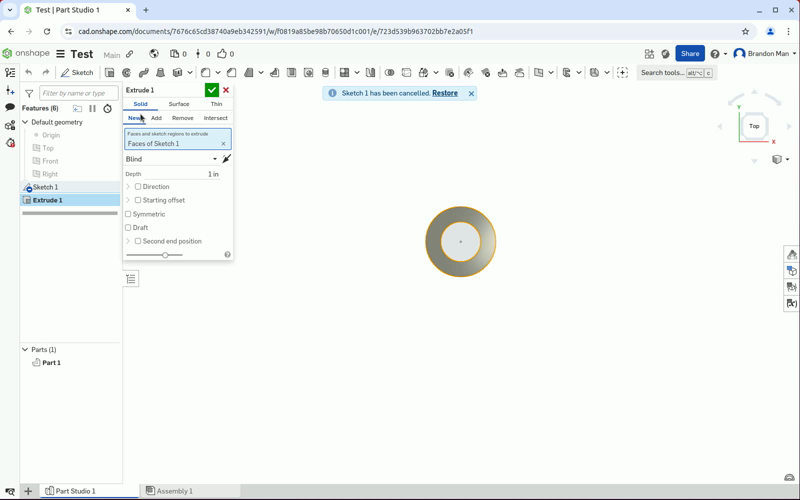
mouse_move(137, 120)
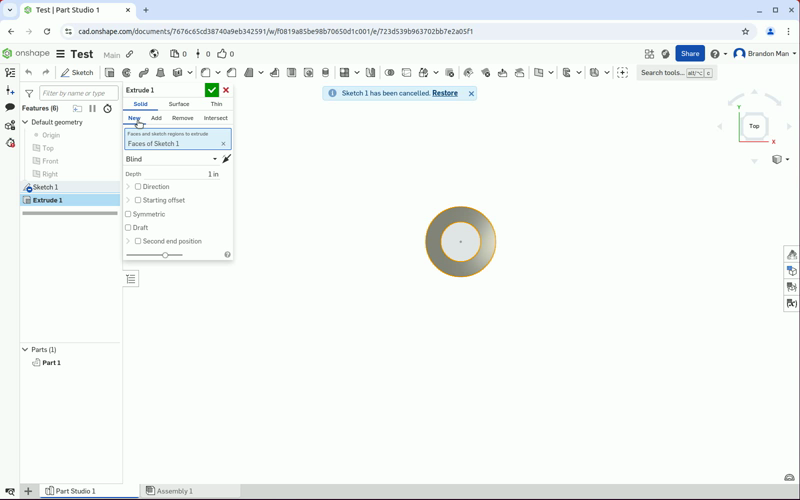
click(137, 120)
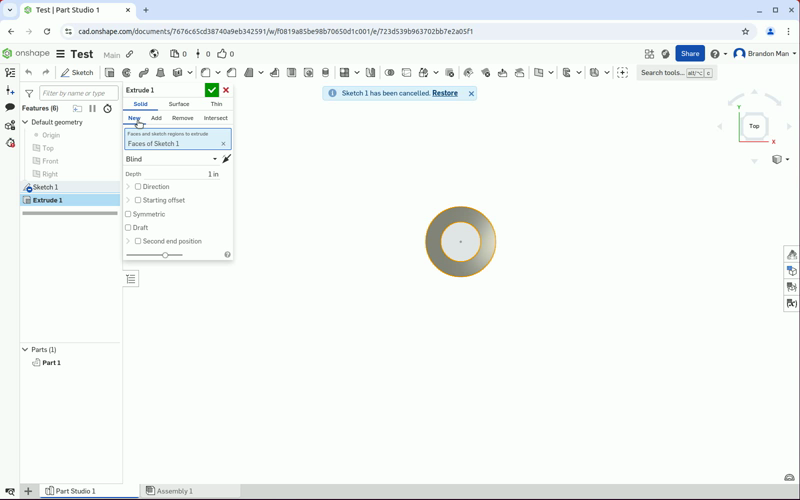
key(tab, 4)
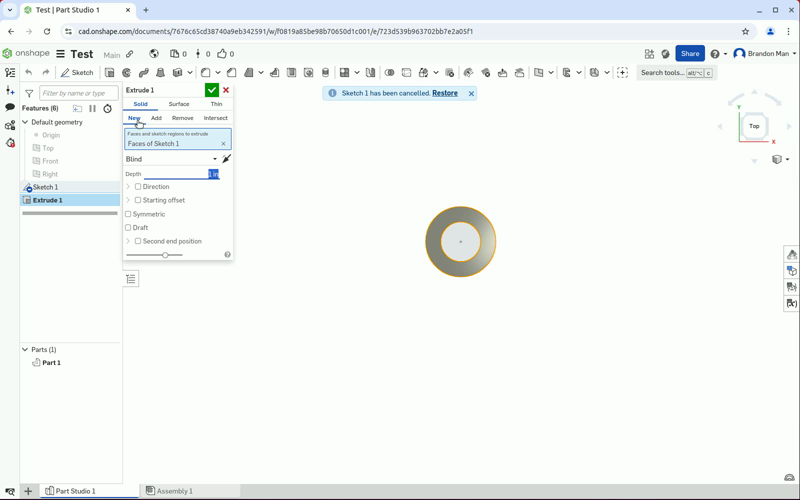
text(20.942)
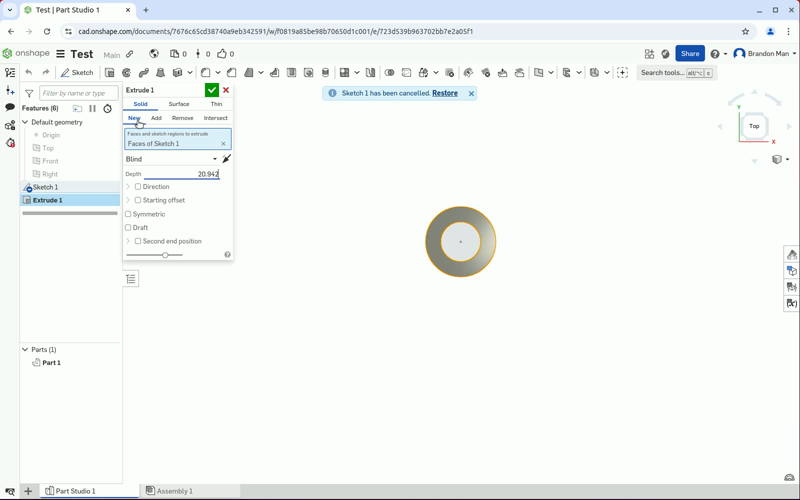
key(enter)
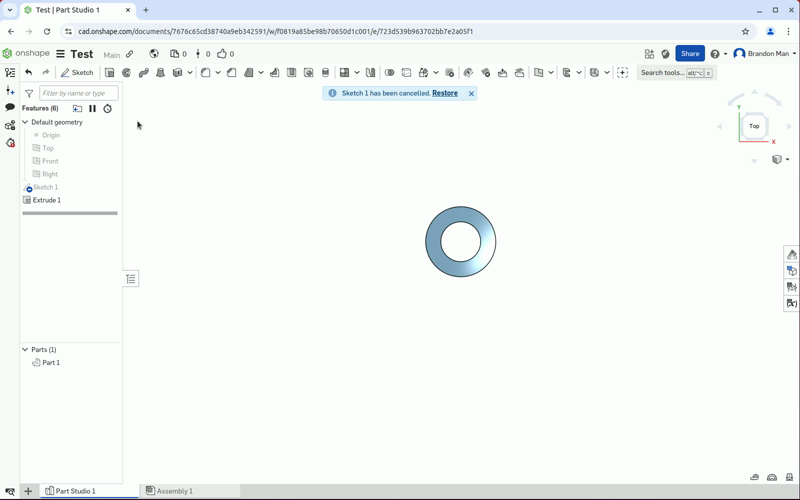
key(shift+h)
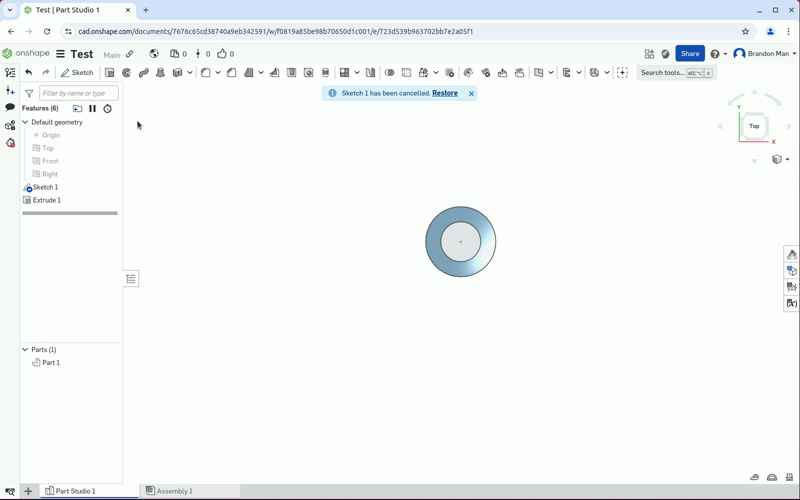
key(shift+h)
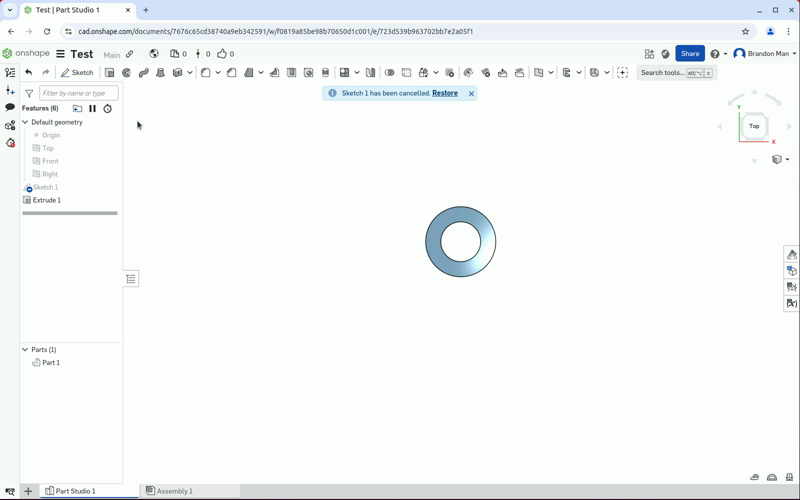
mouse_move(73, 189)
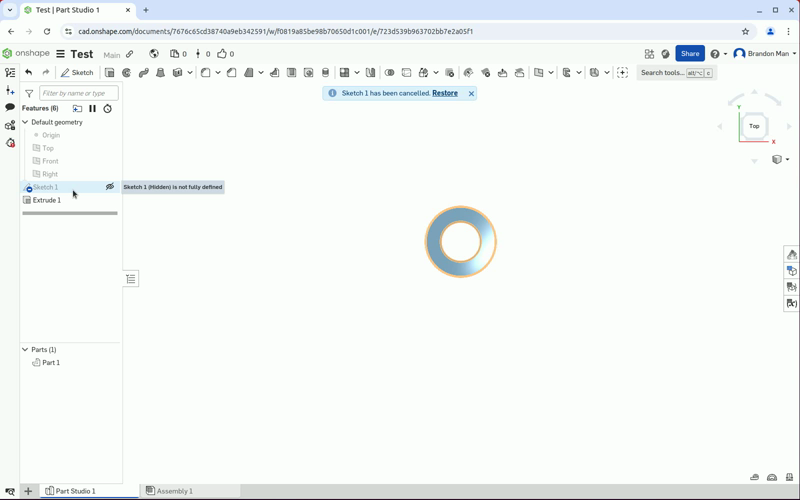
click(73, 189)
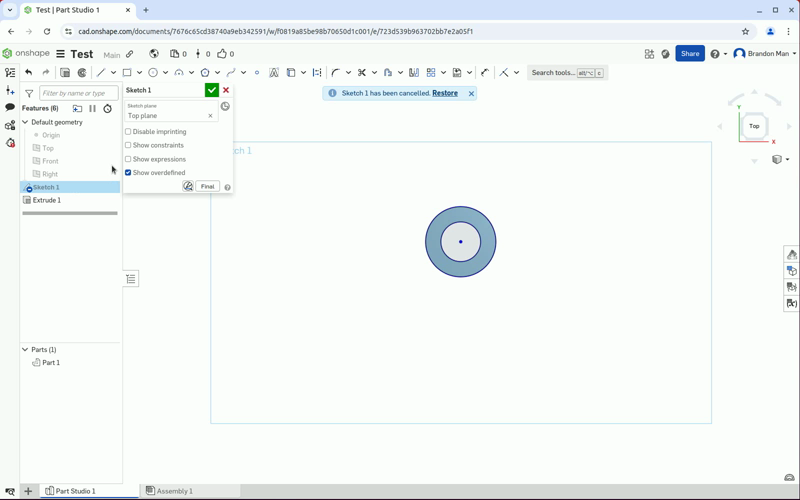
mouse_move(229, 92)
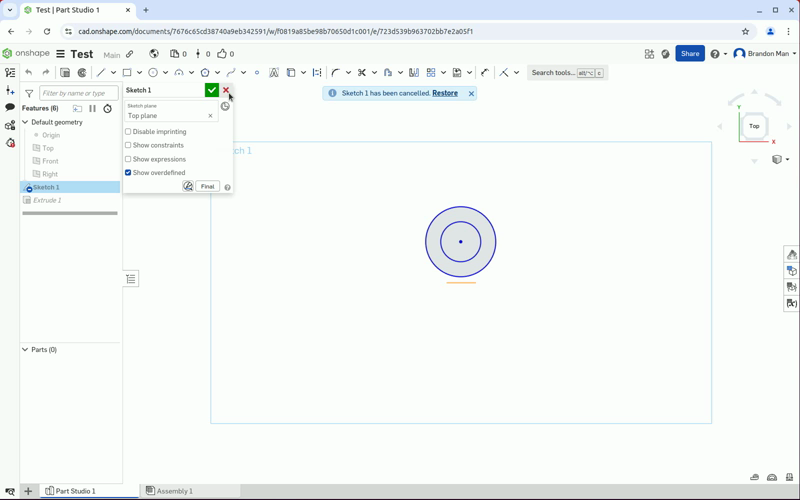
click(229, 92)
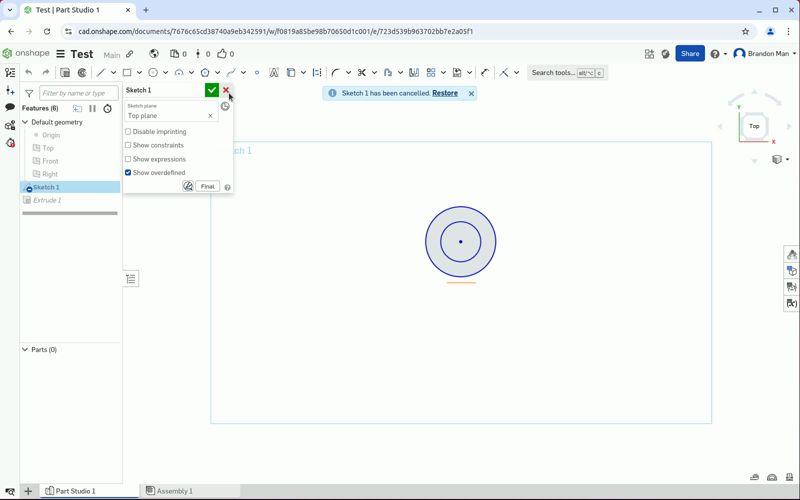
key(shift+s)
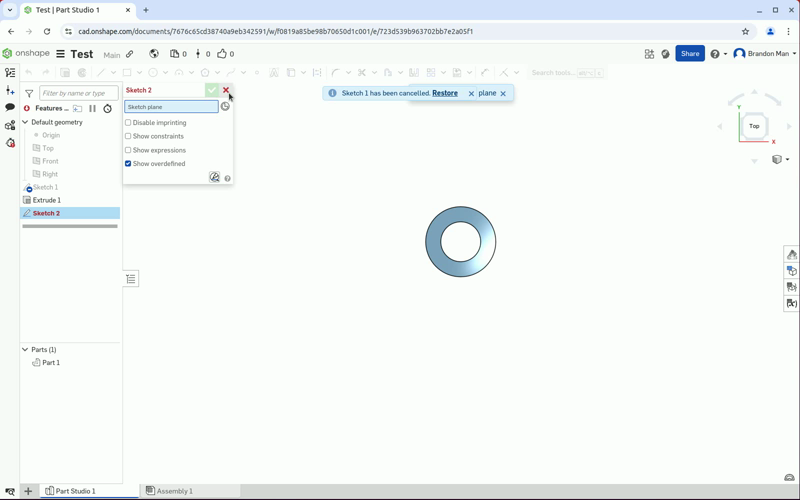
mouse_move(73, 150)
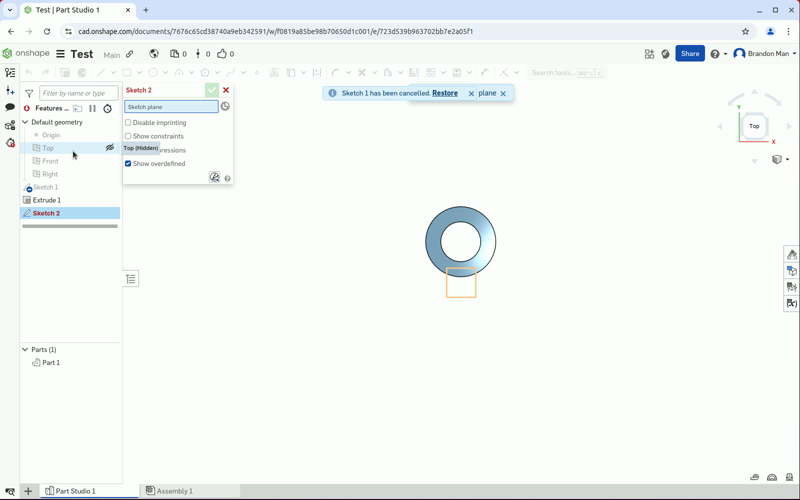
click(73, 150)
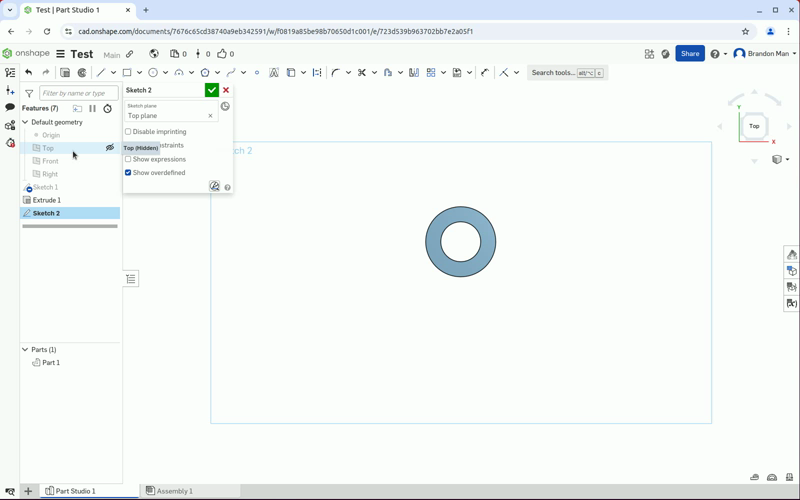
mouse_move(73, 352)
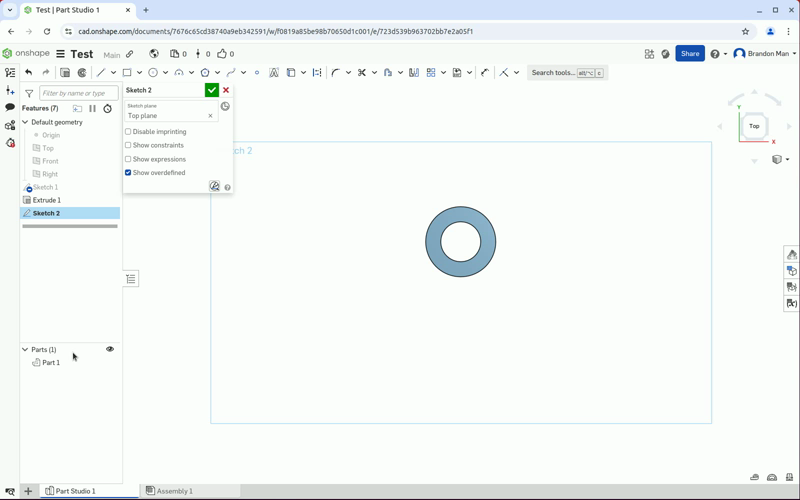
key(y)
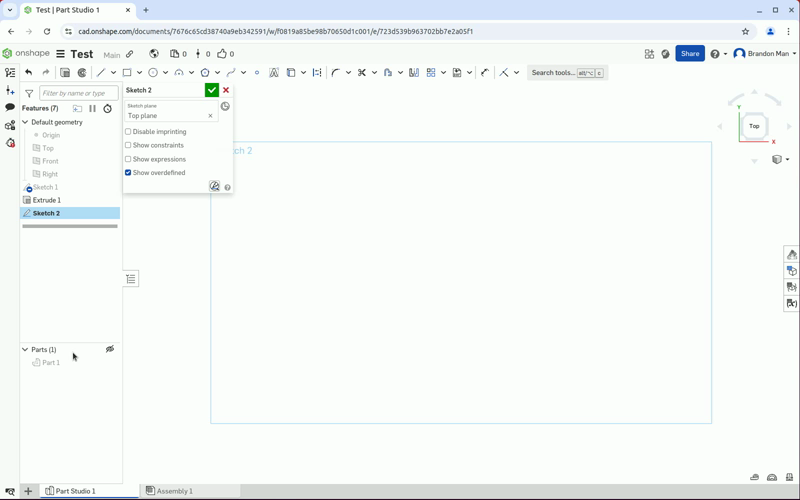
key(c)
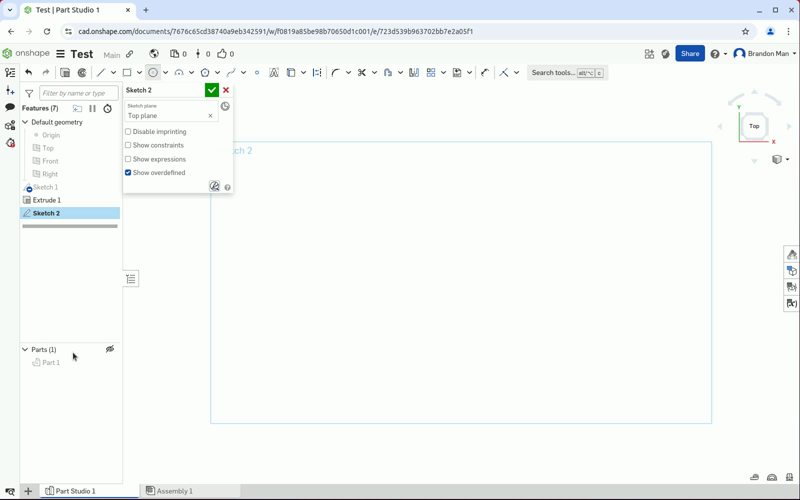
key_down(shift)
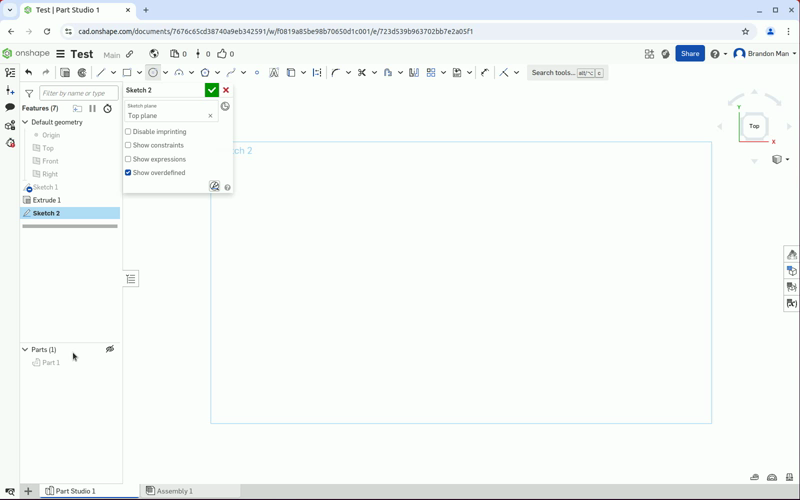
mouse_move(460, 241)
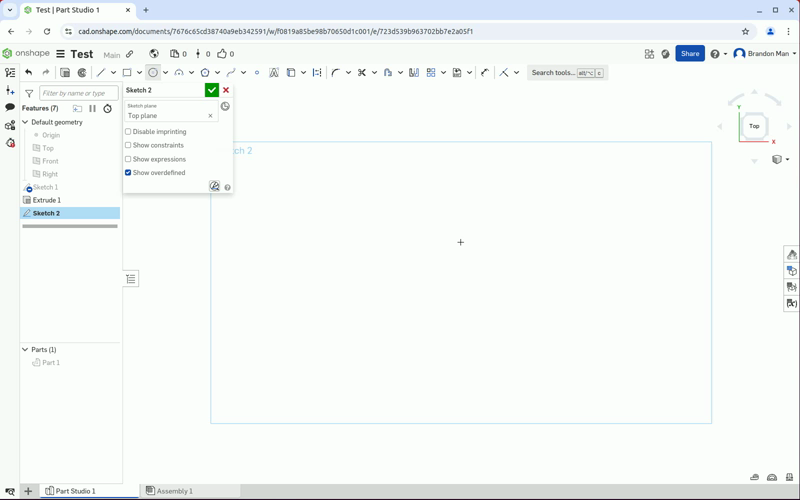
click(460, 241)
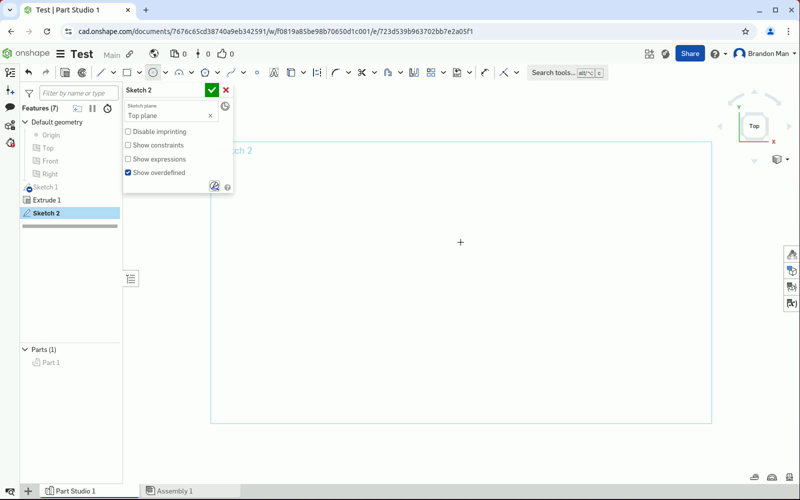
key_up(shift)
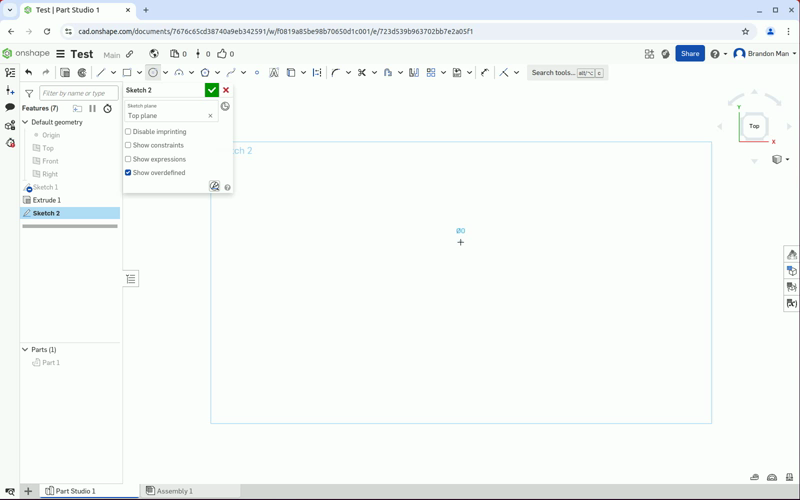
mouse_move(512, 241)
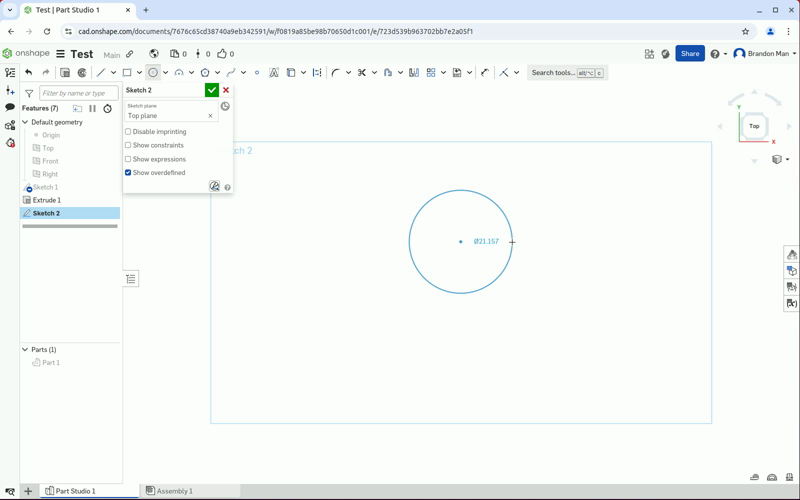
click(512, 241)
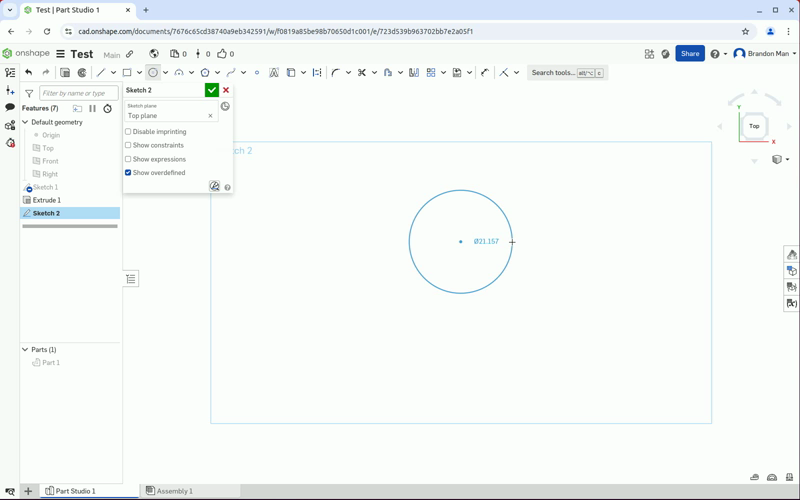
key(esc)
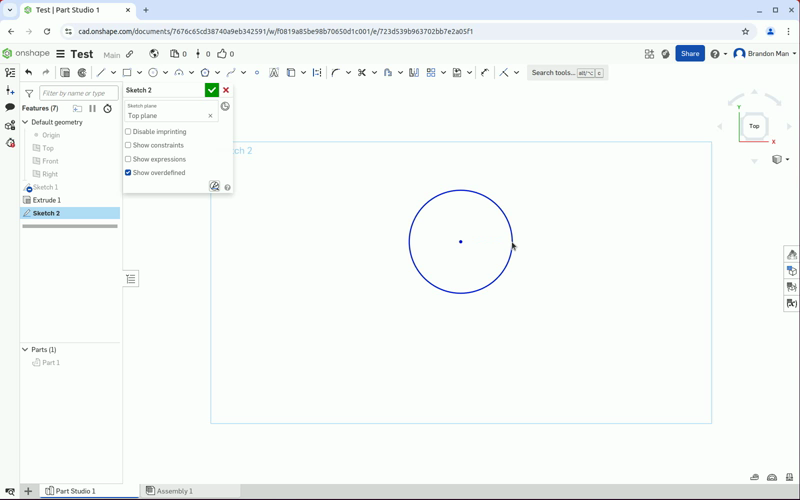
key(c)
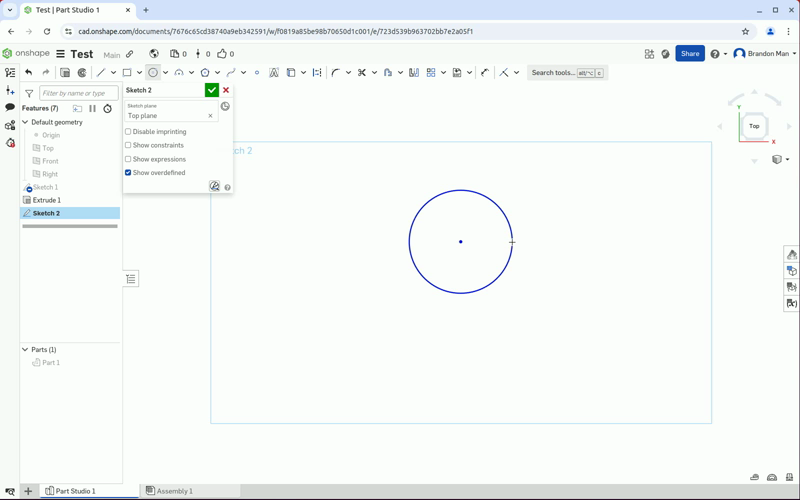
key_down(shift)
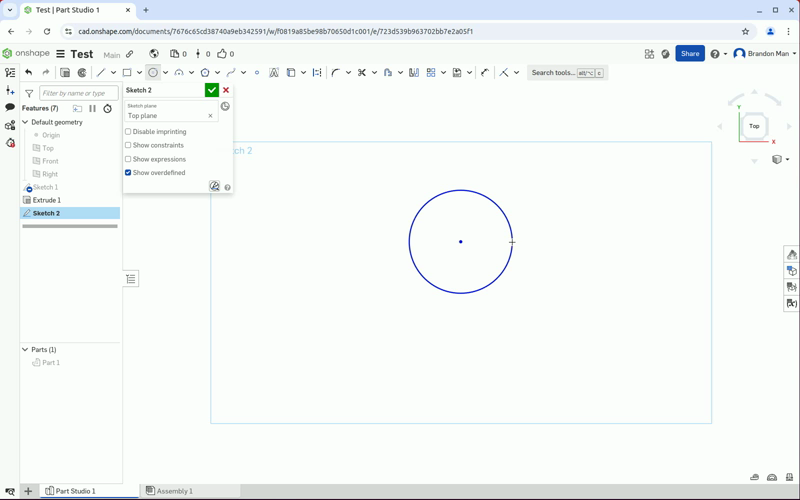
mouse_move(460, 241)
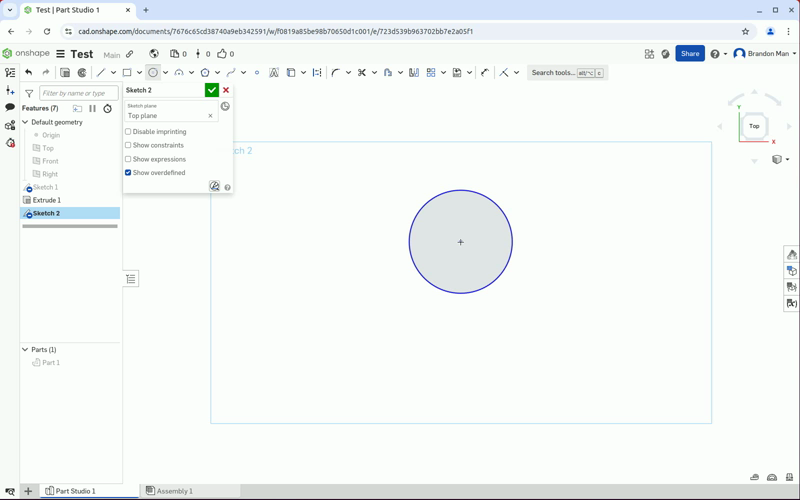
click(460, 241)
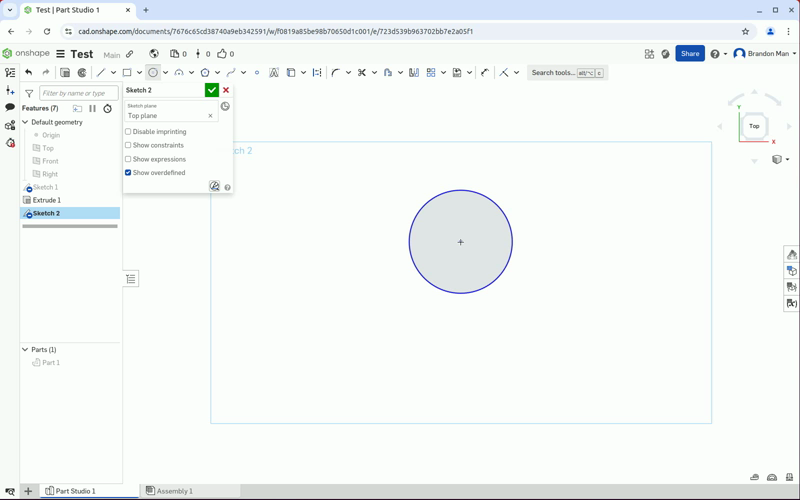
key_up(shift)
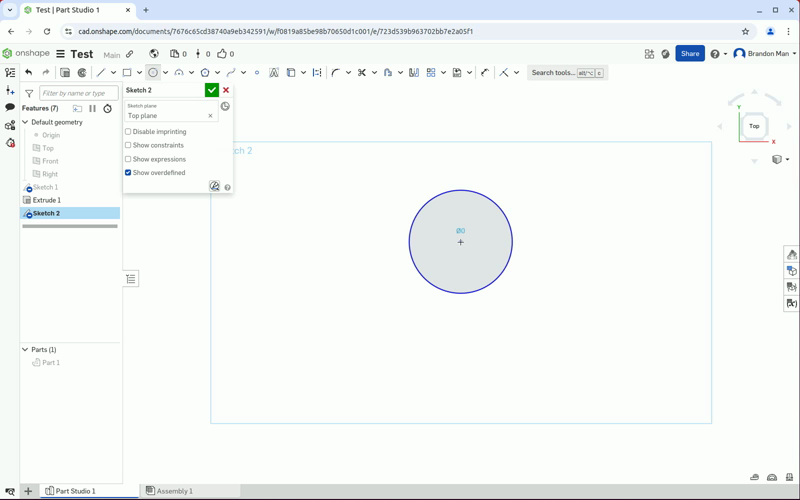
mouse_move(495, 241)
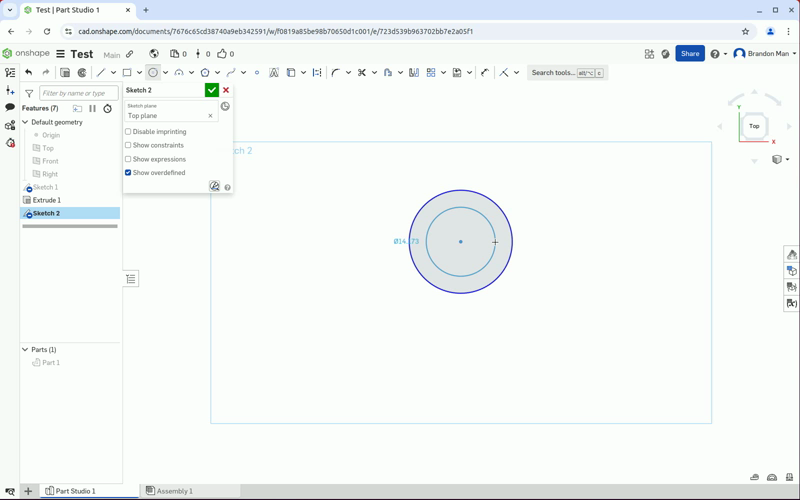
click(495, 241)
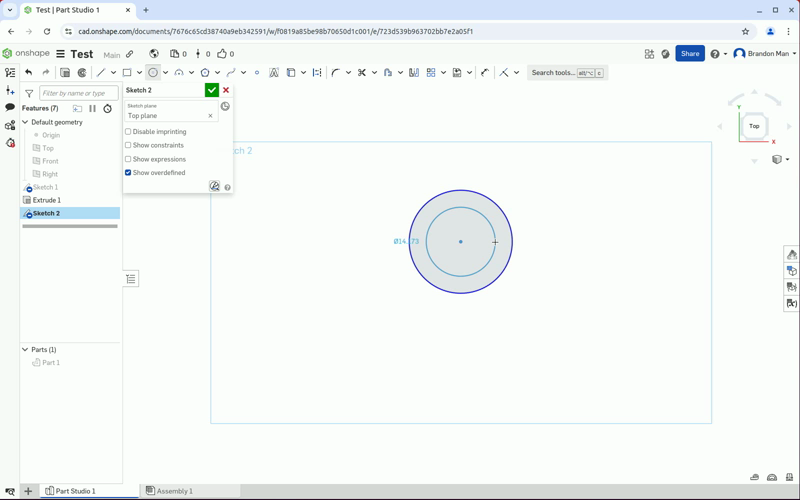
key(esc)
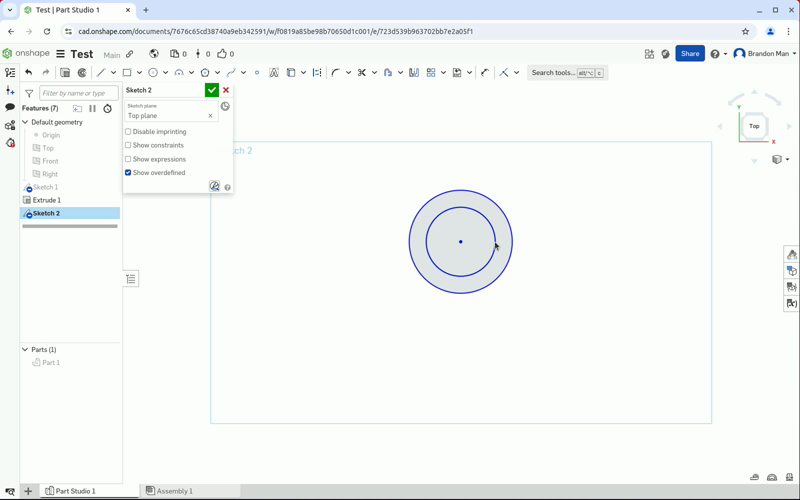
mouse_move(418, 263)
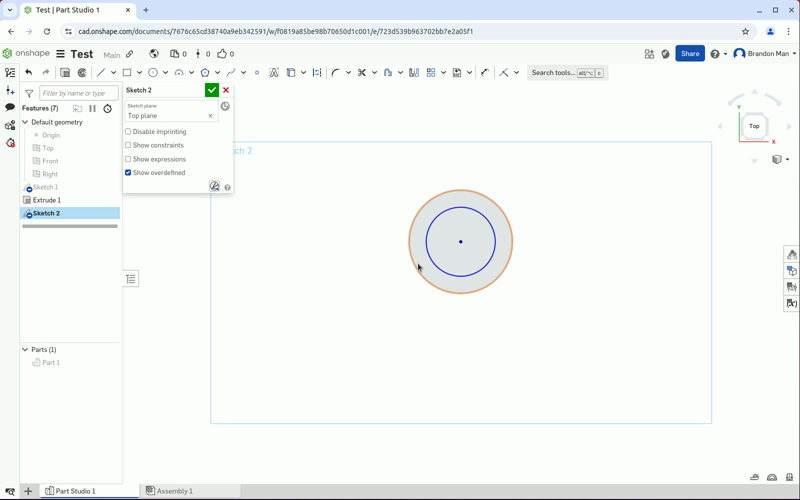
click(418, 263)
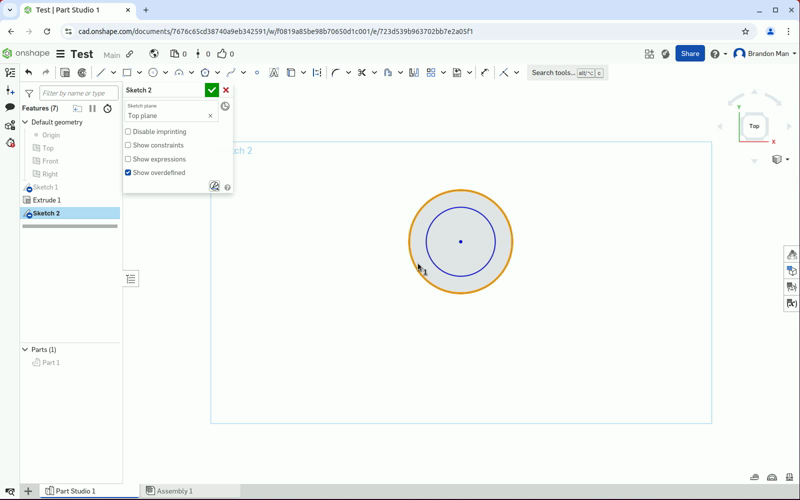
mouse_move(73, 352)
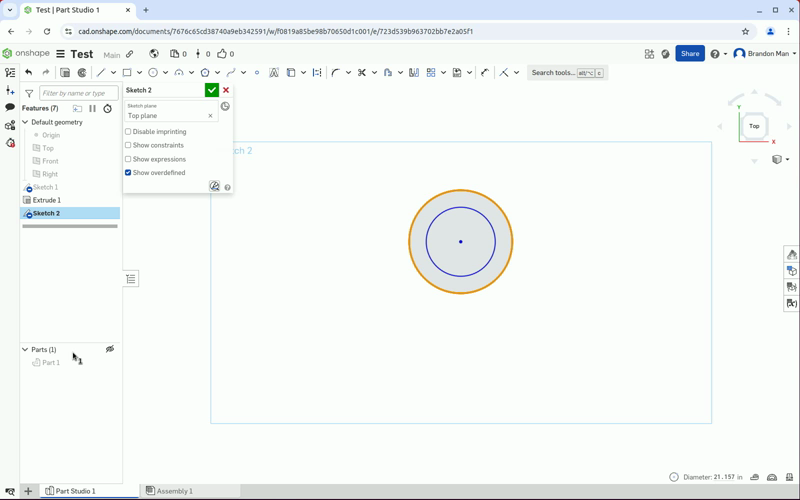
key(shift+y)
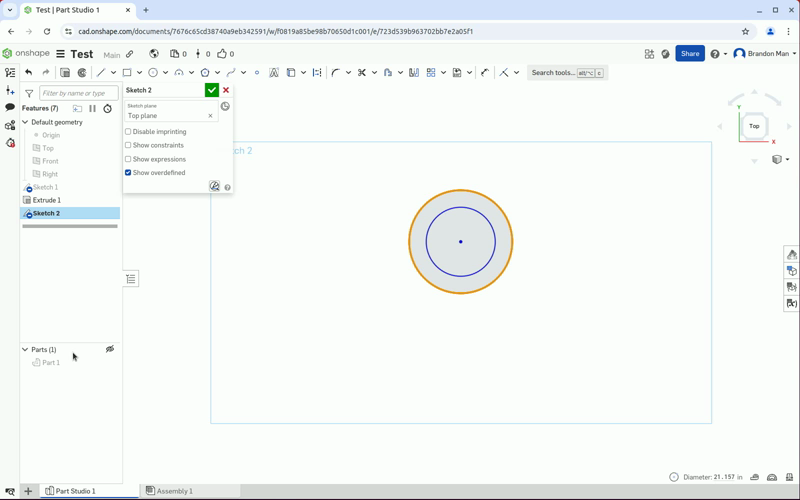
key(shift+e)
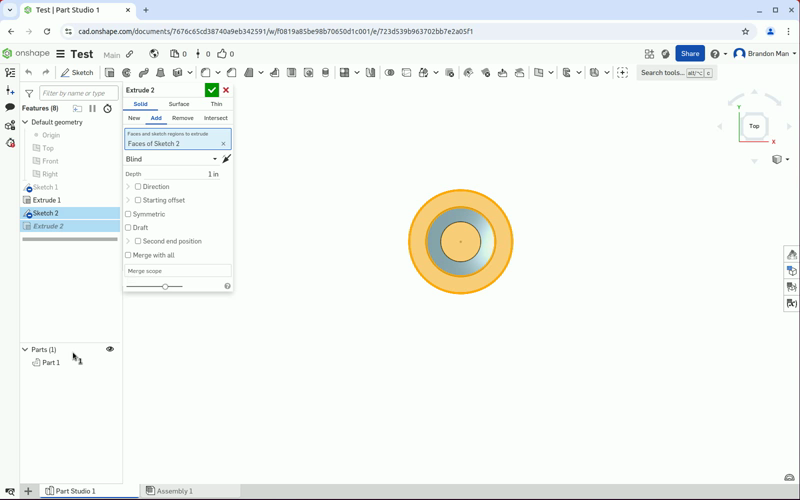
mouse_move(143, 106)
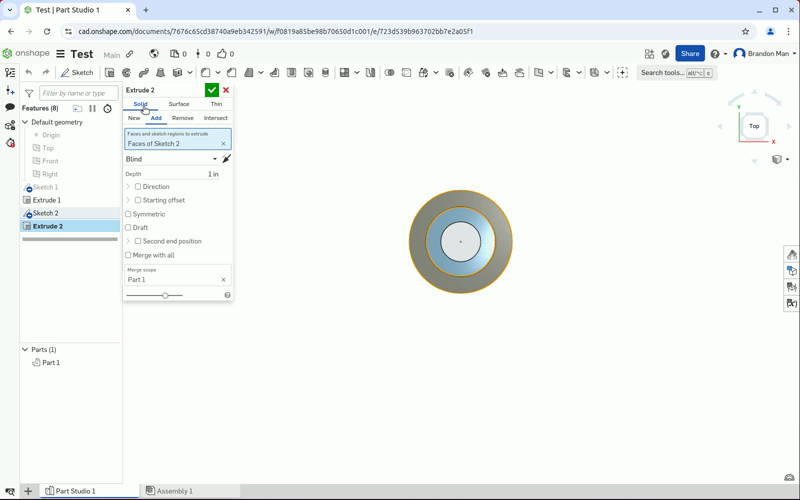
click(143, 106)
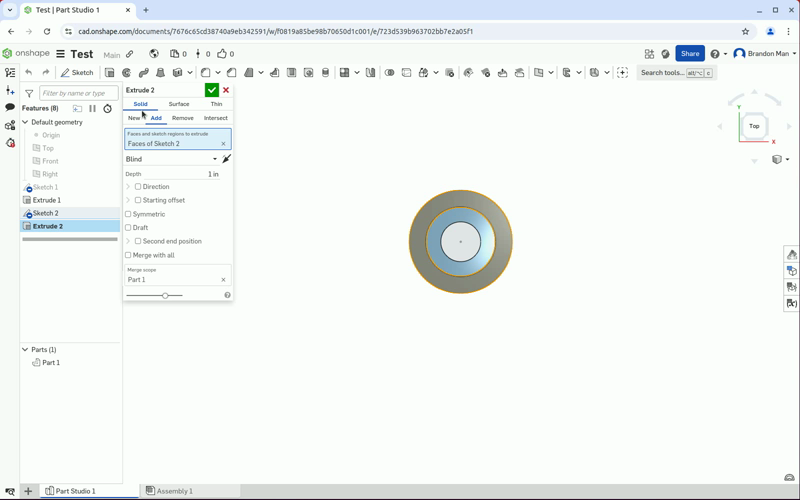
mouse_move(137, 120)
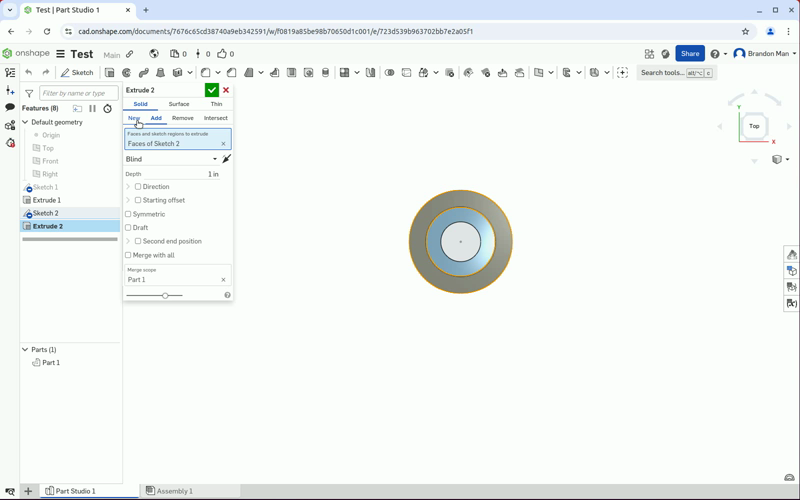
click(137, 120)
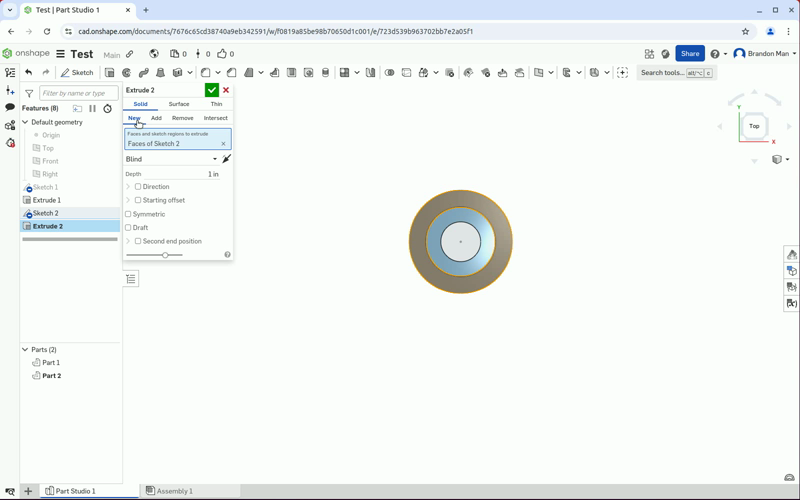
key(tab, 4)
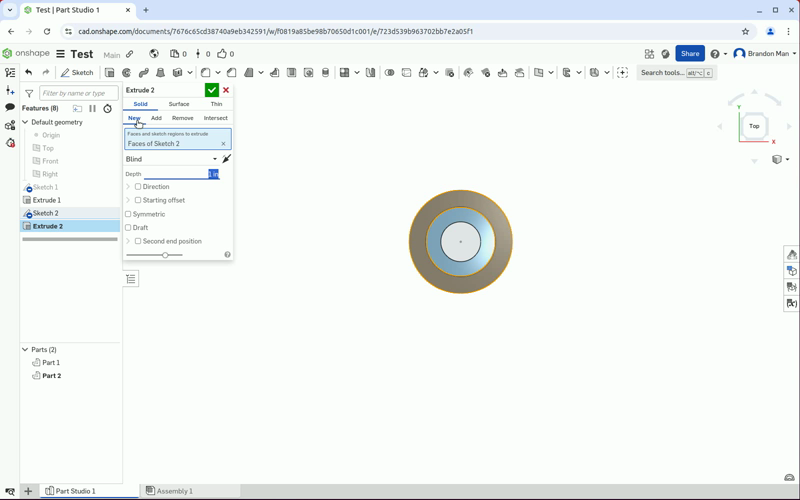
text(4.092)
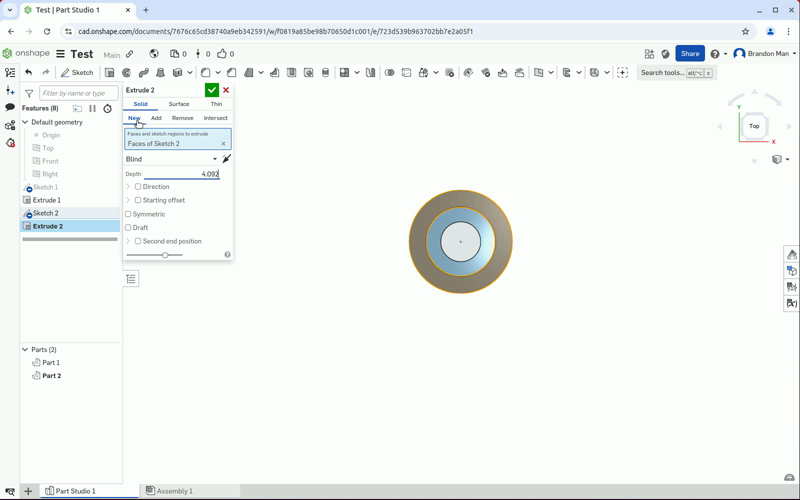
key(enter)
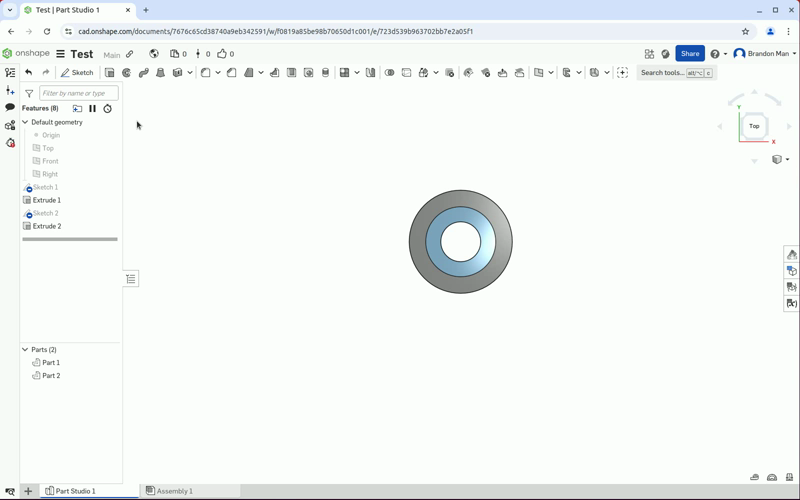
key(shift+h)
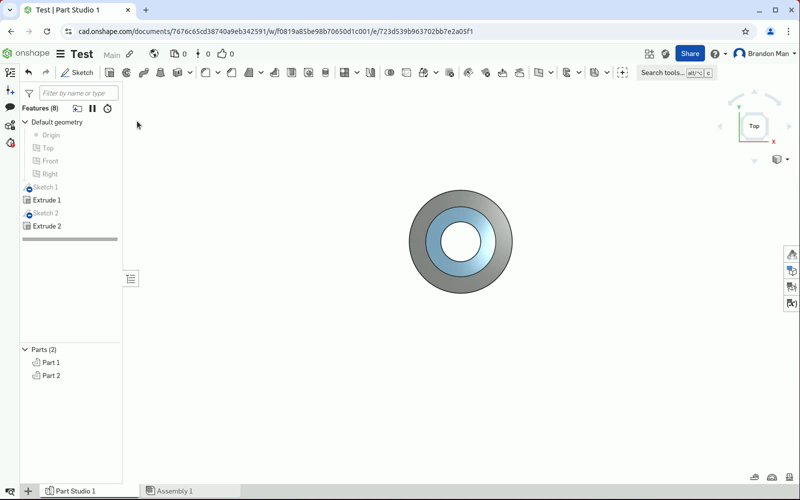
key(shift+h)
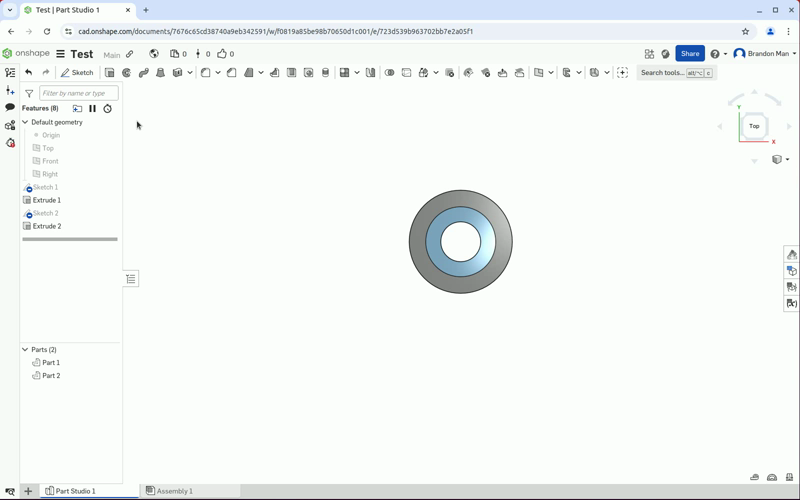
mouse_move(73, 189)
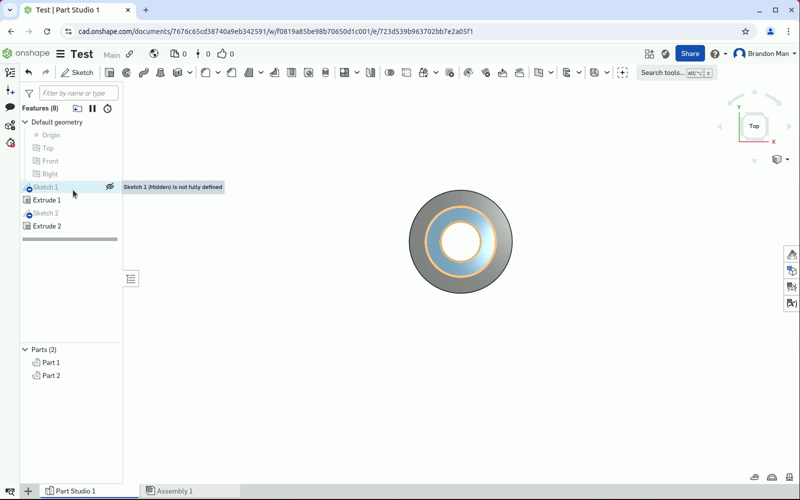
click(73, 189)
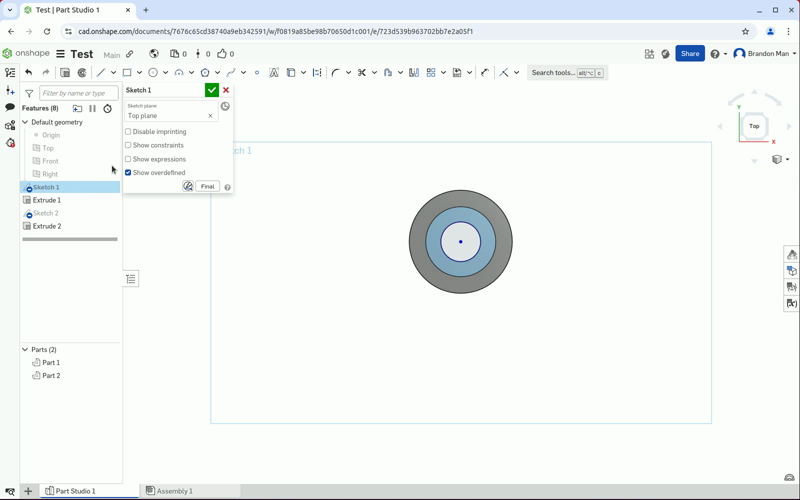
mouse_move(229, 92)
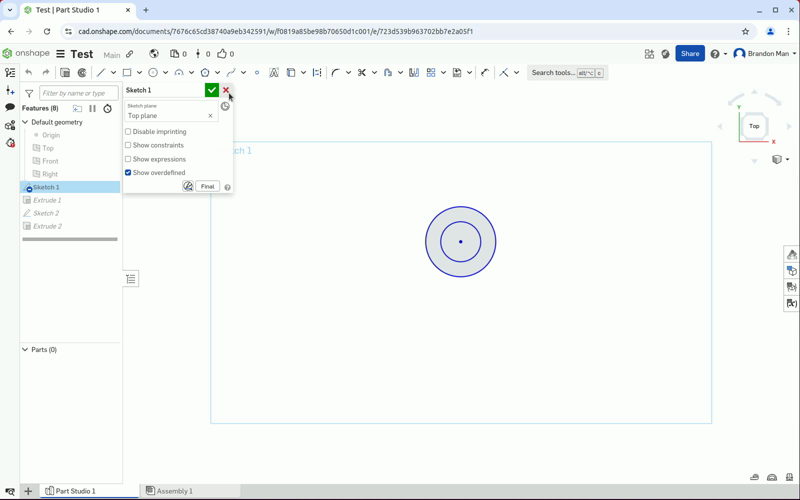
click(229, 92)
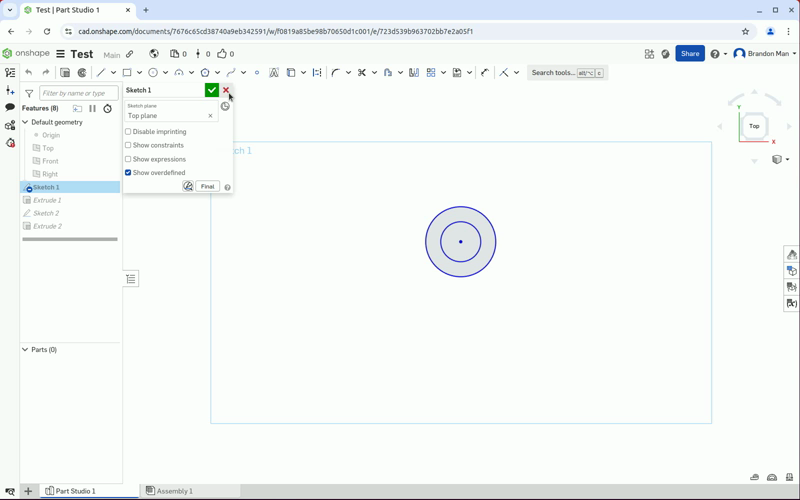
key(shift+s)
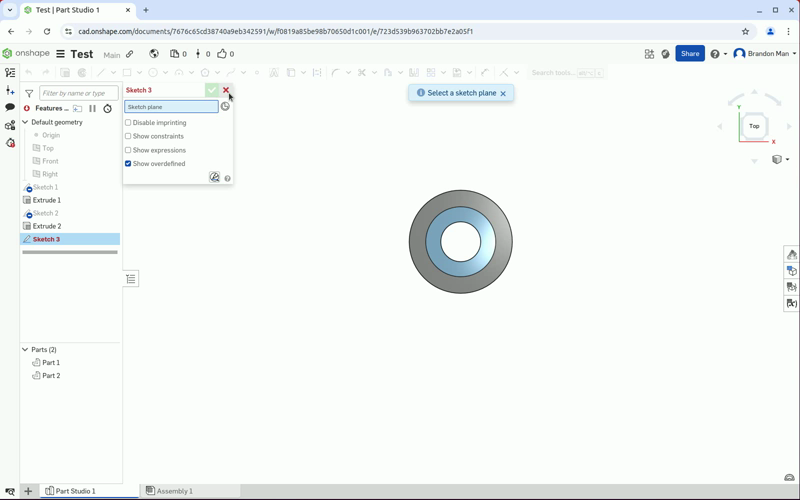
mouse_move(73, 150)
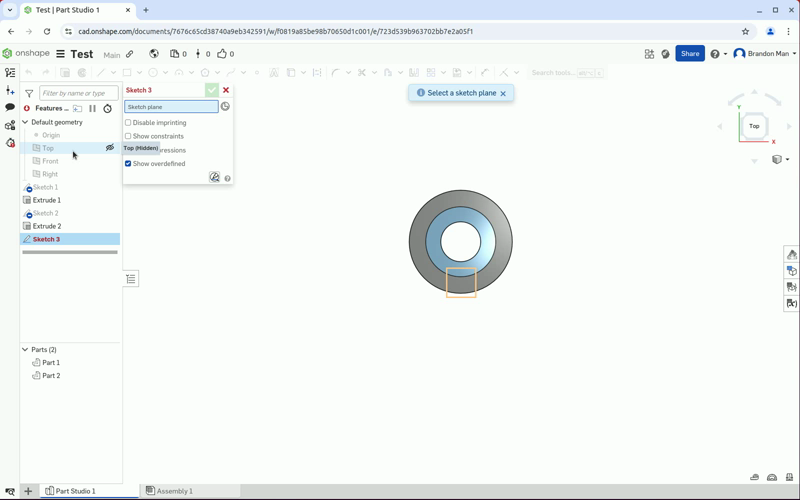
click(73, 150)
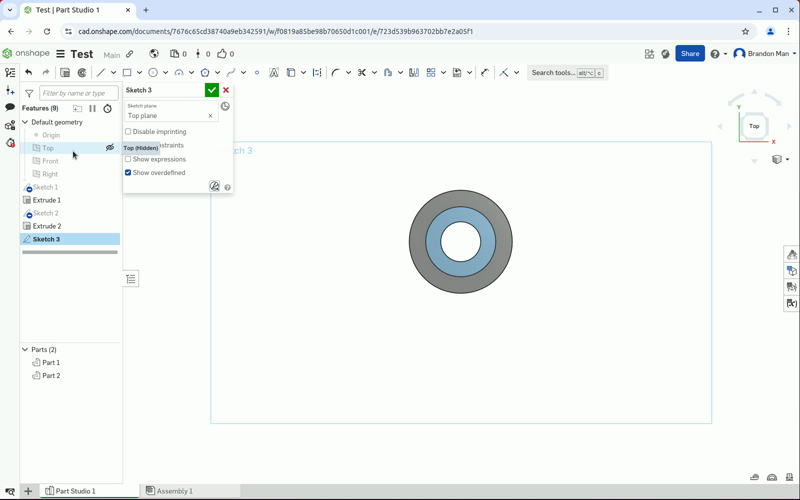
mouse_move(73, 352)
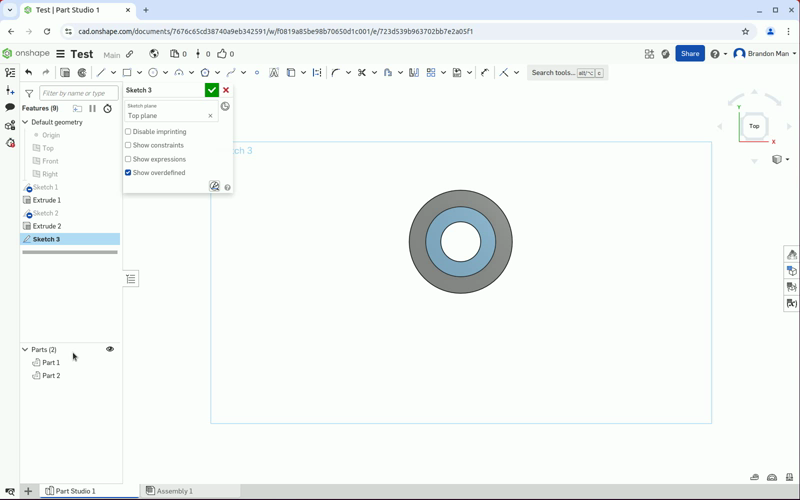
key(y)
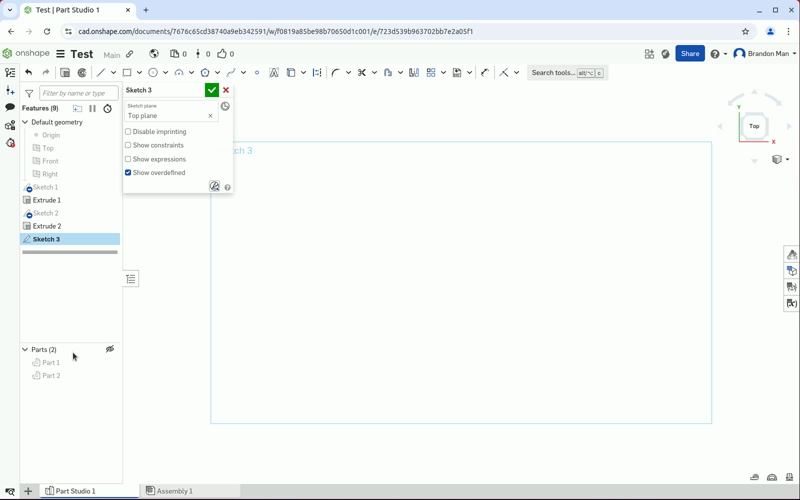
key(a)
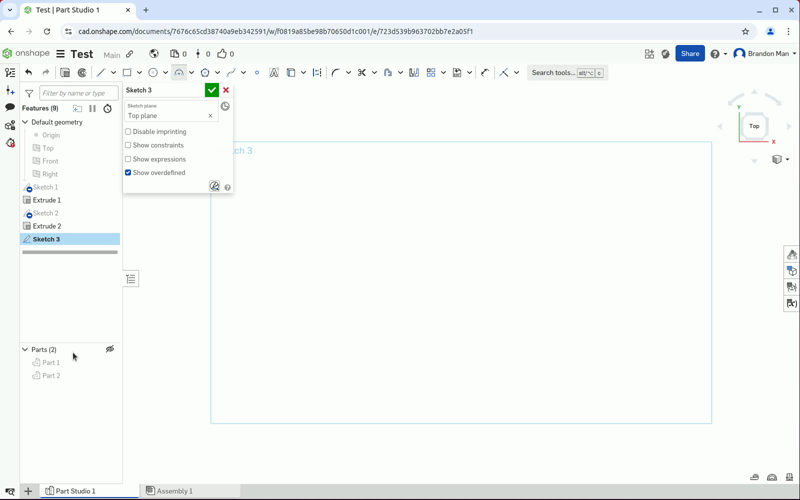
key_down(shift)
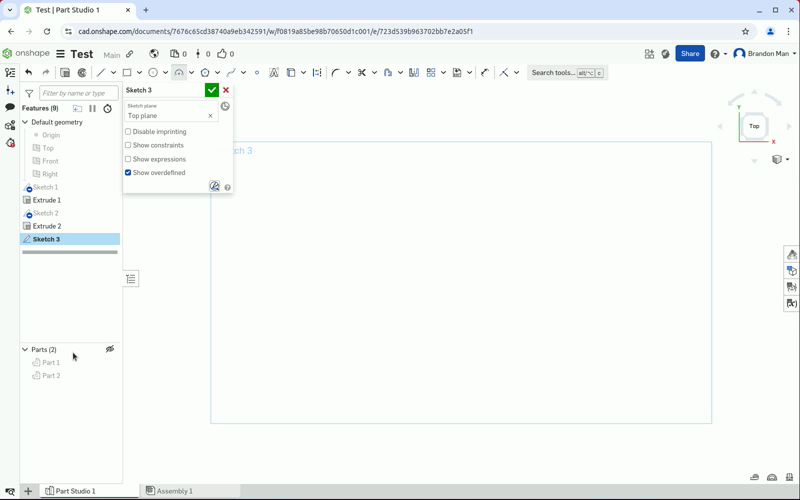
mouse_move(460, 293)
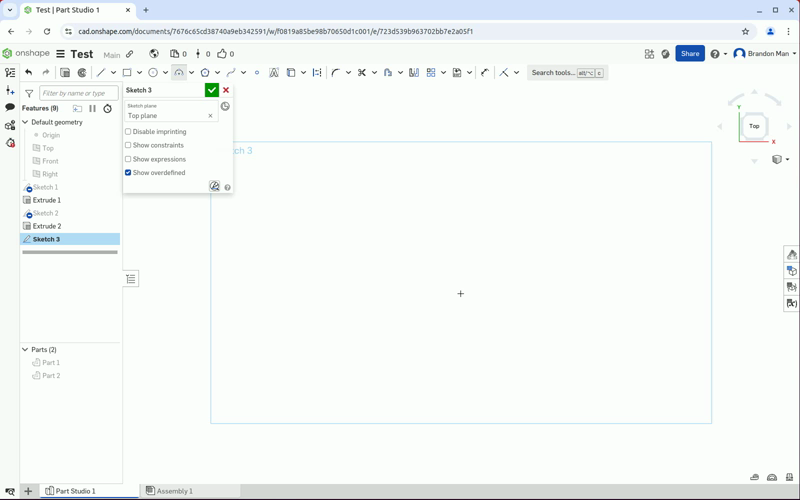
click(460, 293)
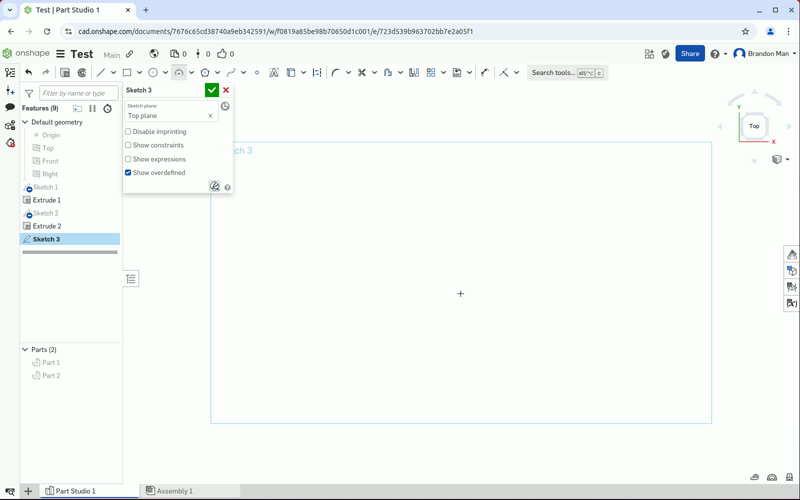
key_up(shift)
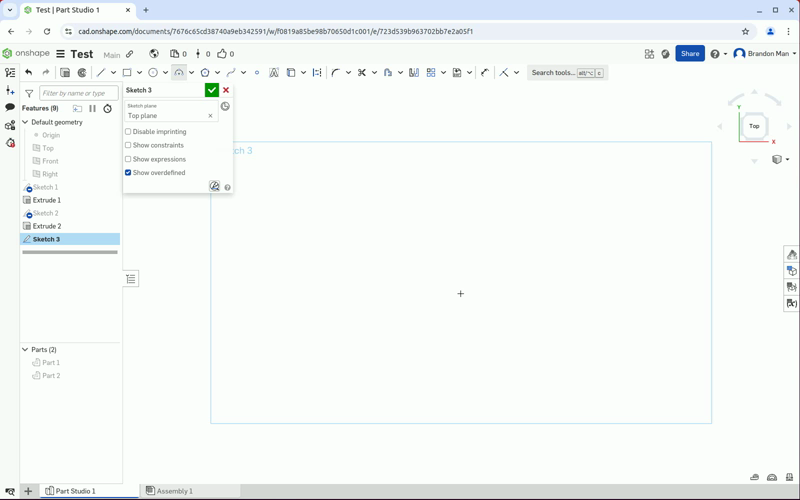
key_down(shift)
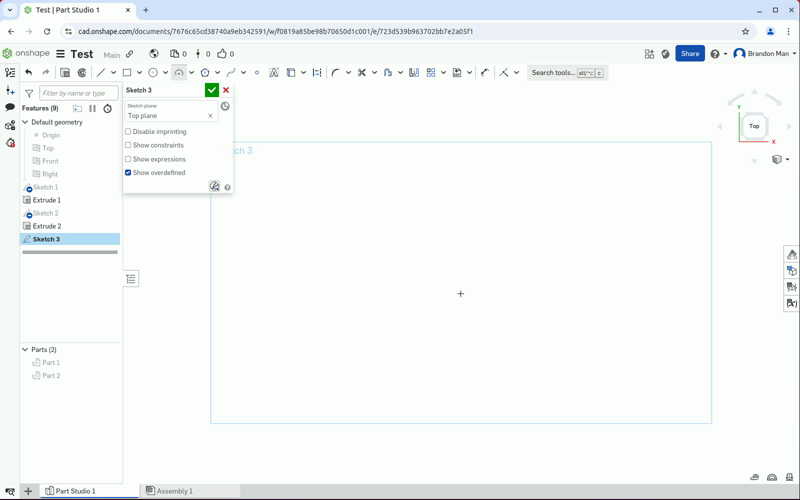
mouse_move(513, 345)
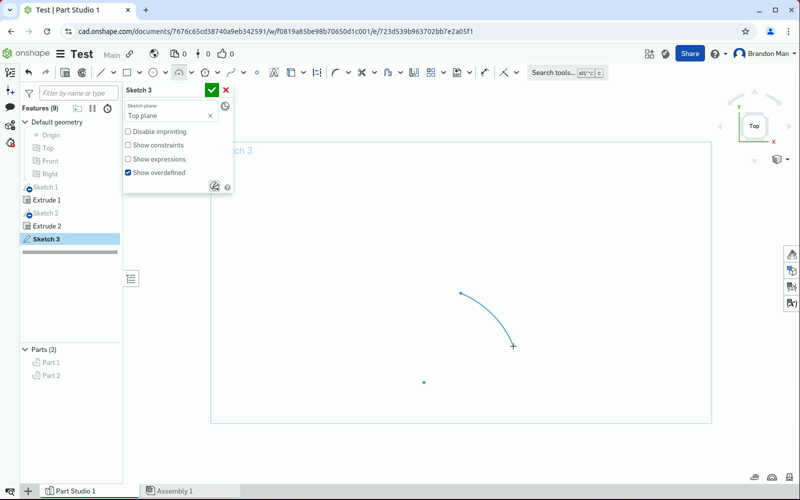
click(513, 345)
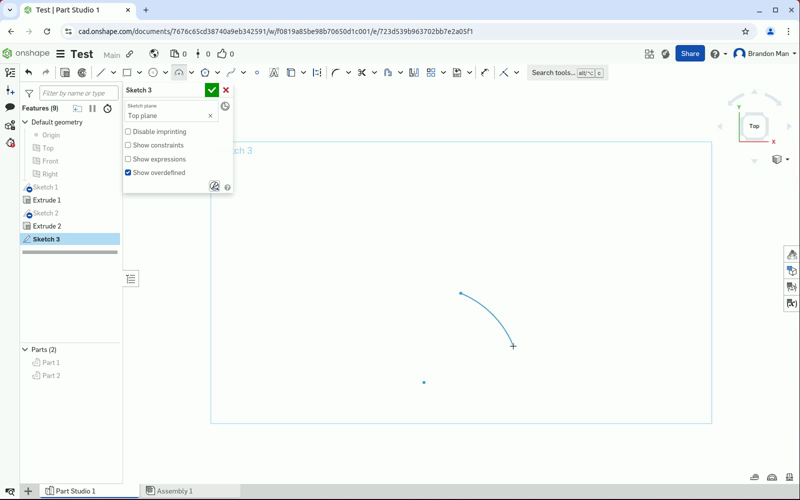
mouse_move(497, 308)
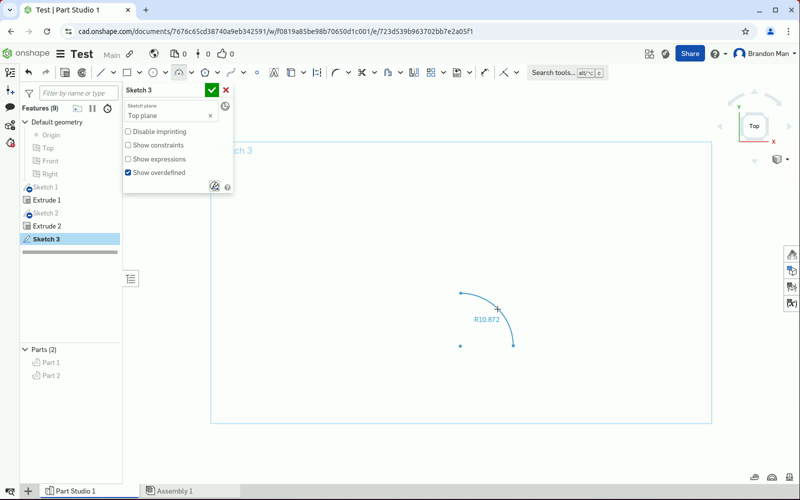
click(497, 308)
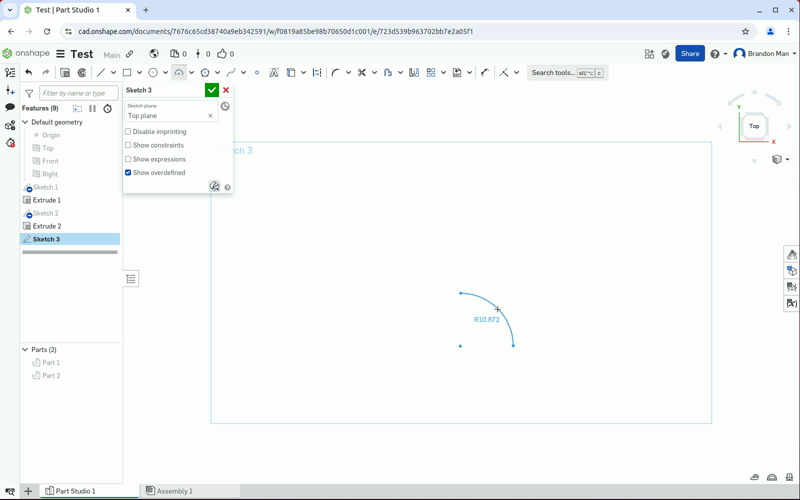
key_up(shift)
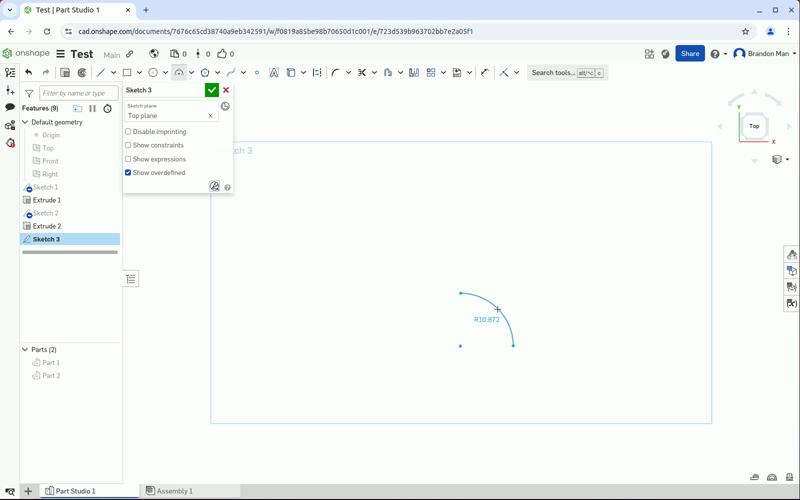
key(esc)
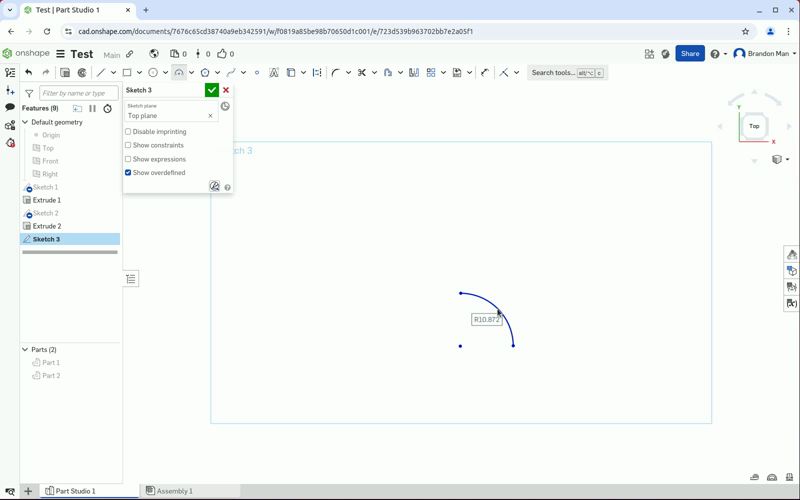
key(l)
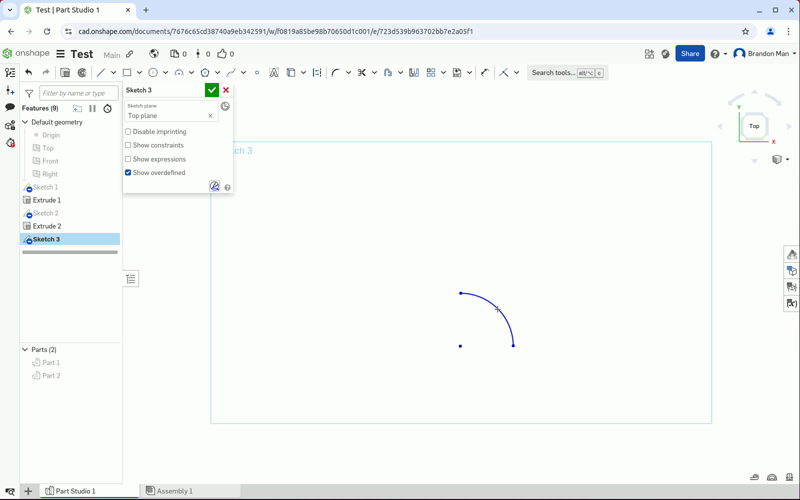
mouse_move(513, 345)
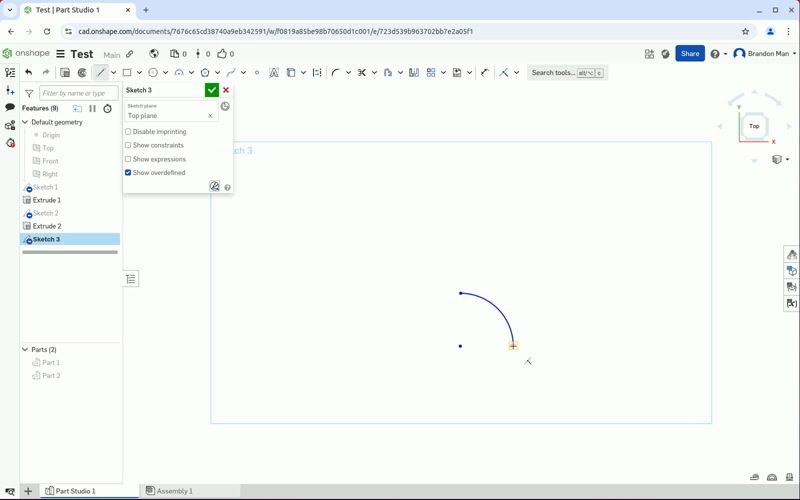
click(513, 345)
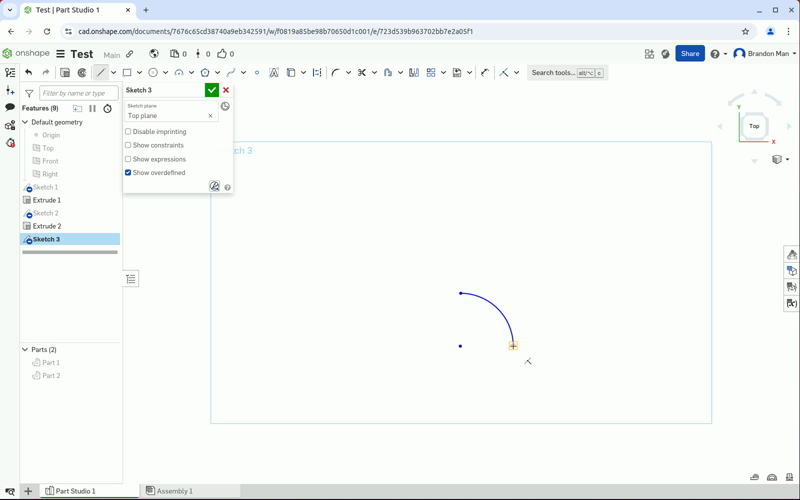
key_down(shift)
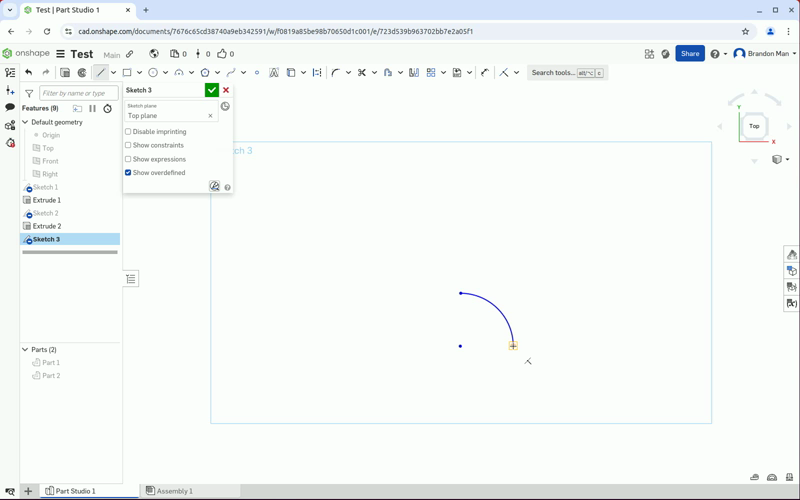
mouse_move(513, 241)
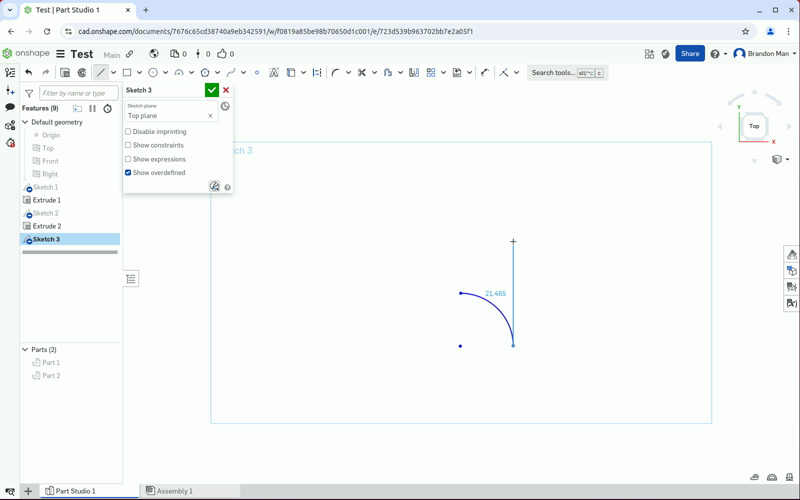
click(513, 241)
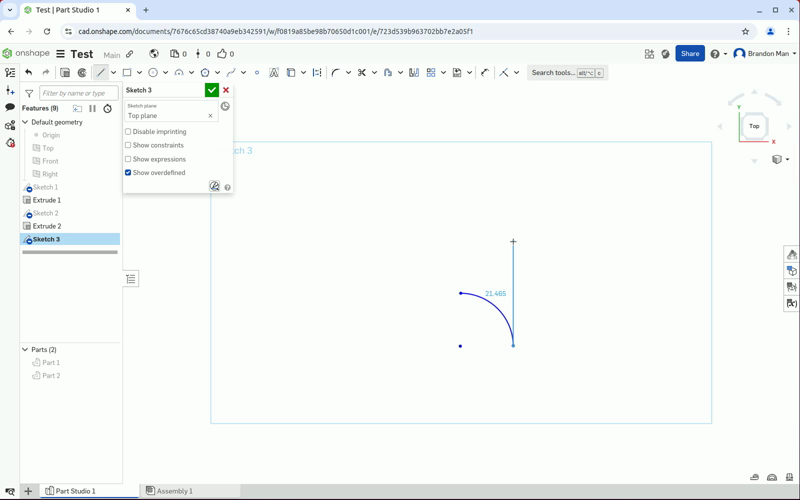
key_up(shift)
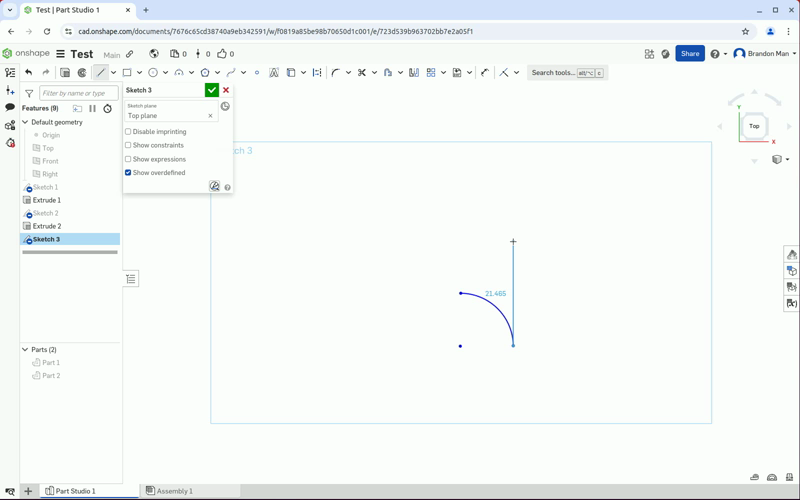
key(esc)
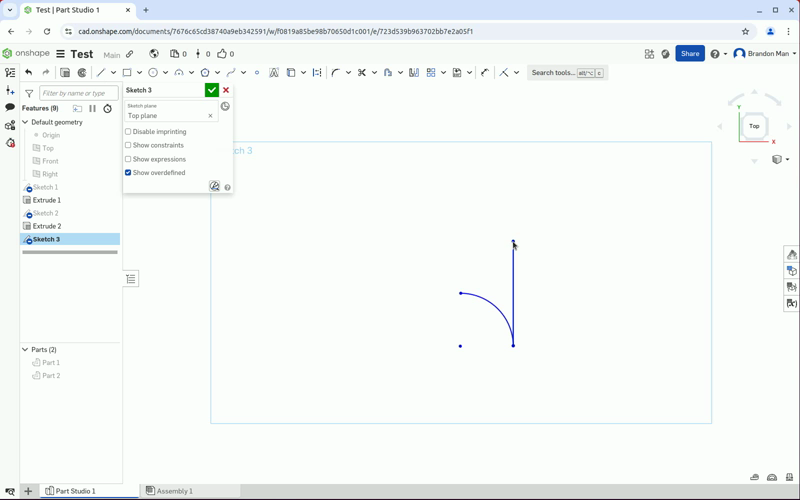
key(a)
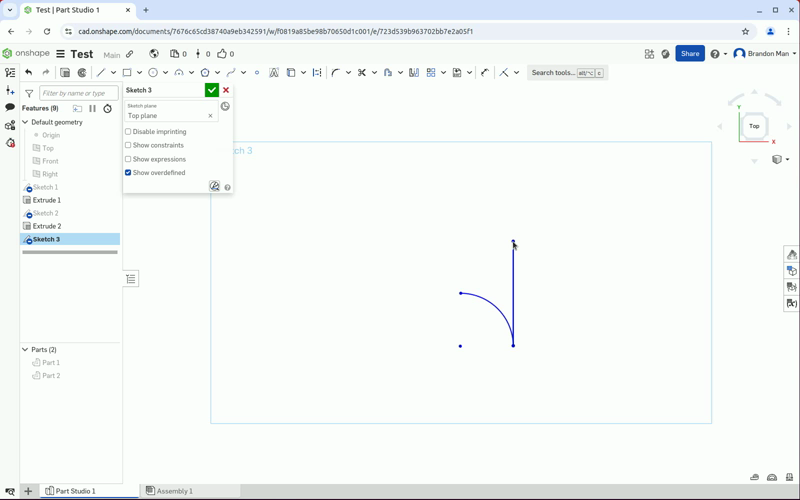
mouse_move(513, 241)
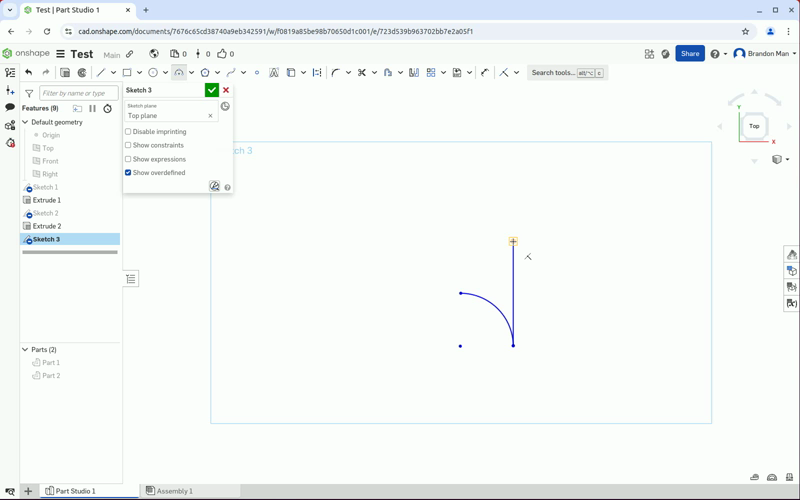
click(513, 241)
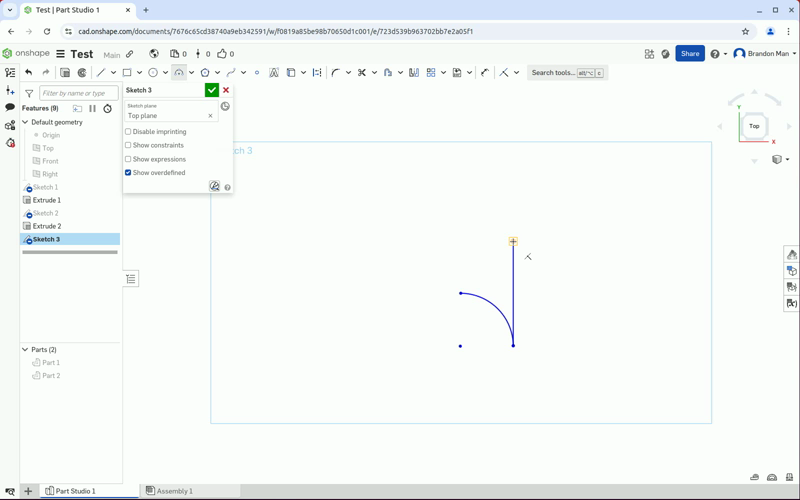
mouse_move(460, 293)
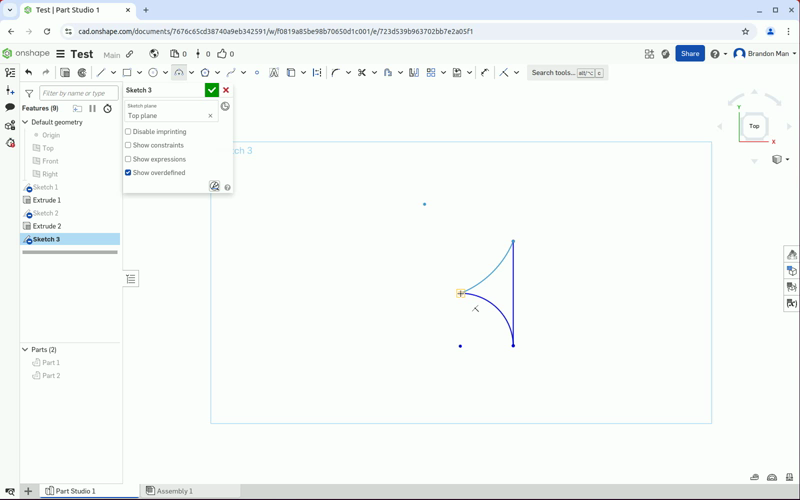
click(460, 293)
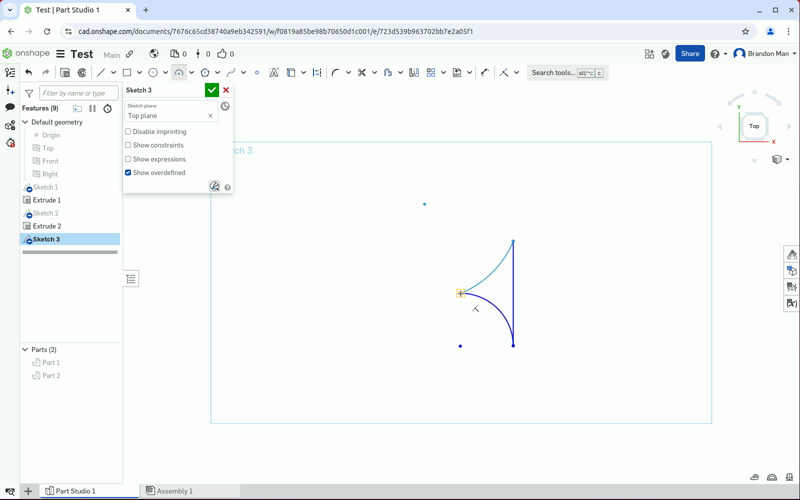
key_down(shift)
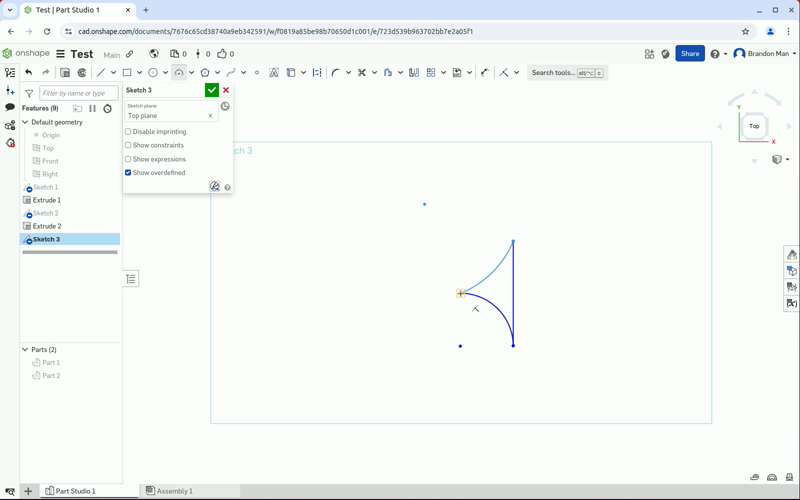
mouse_move(497, 278)
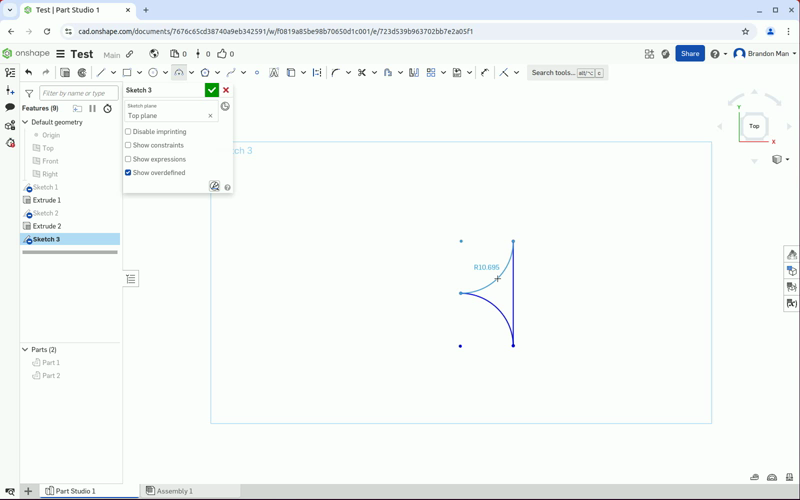
click(497, 278)
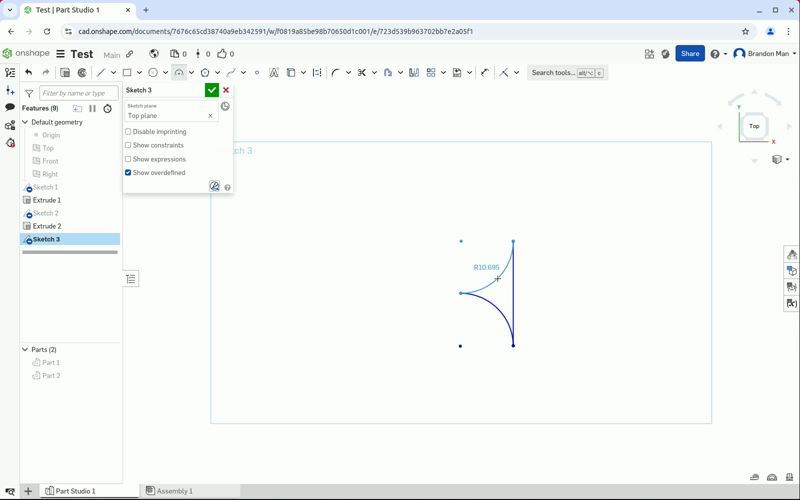
key_up(shift)
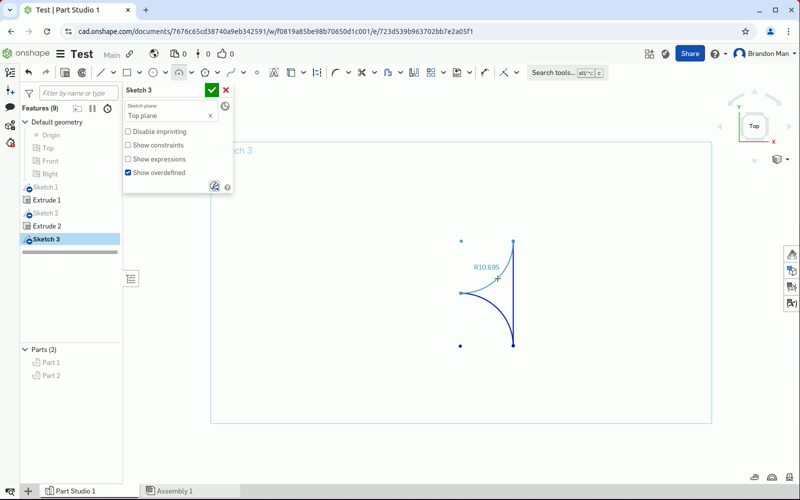
key(esc)
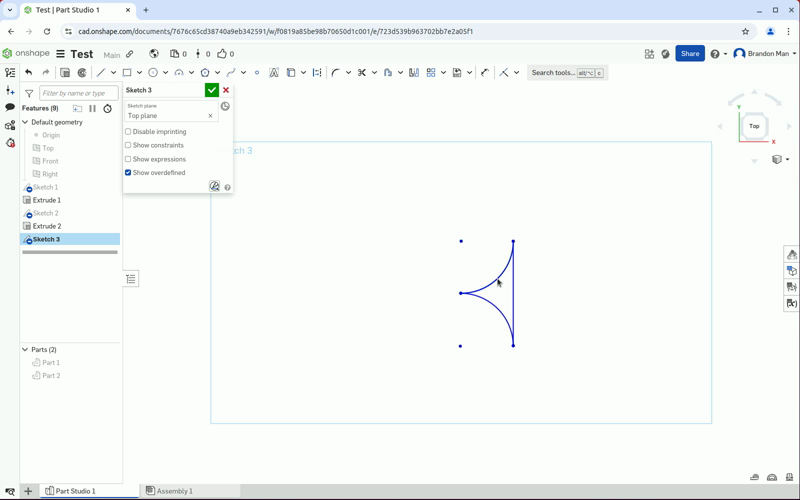
mouse_move(477, 281)
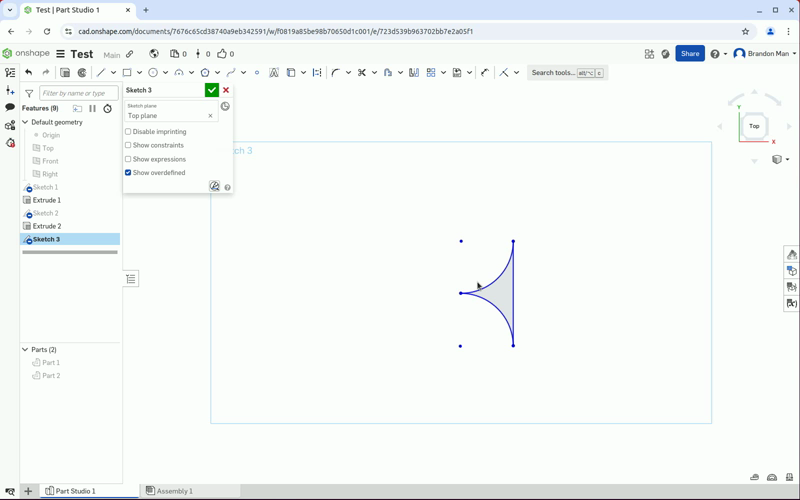
scroll(6)
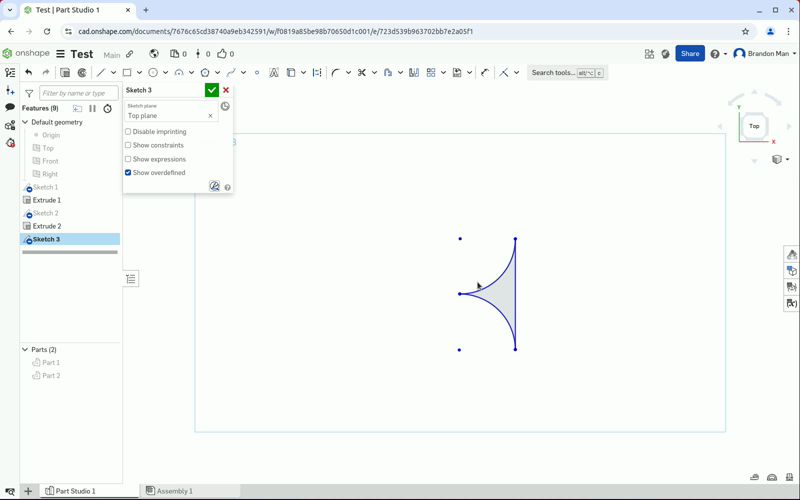
scroll(6)
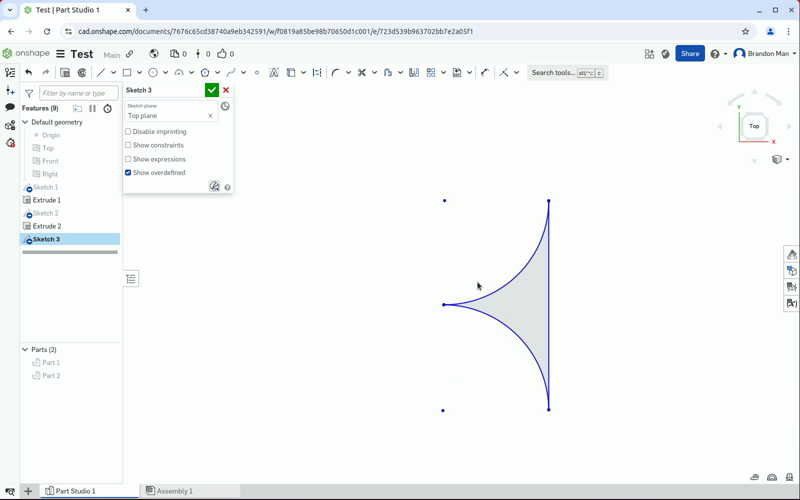
scroll(6)
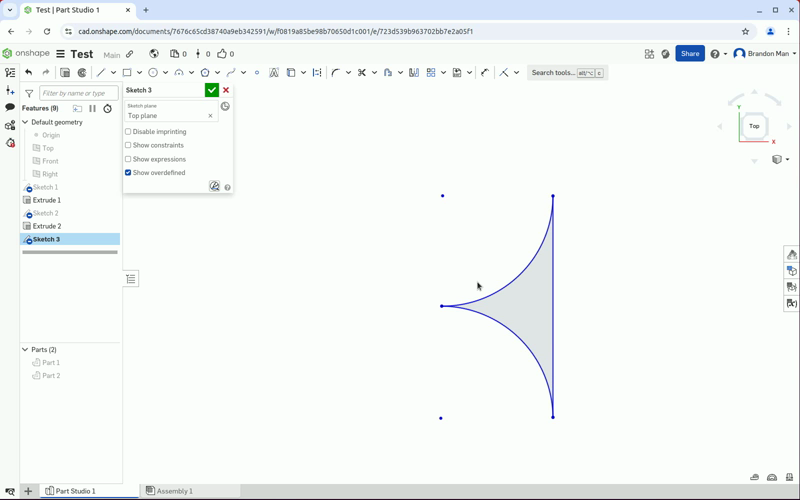
scroll(6)
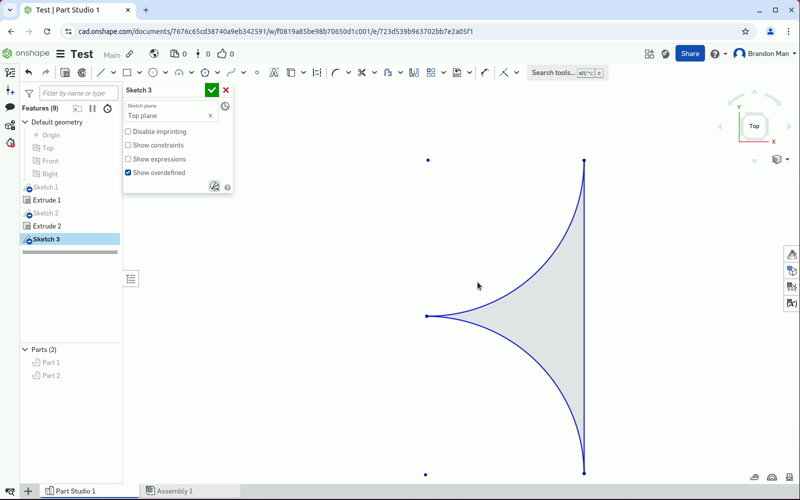
scroll(6)
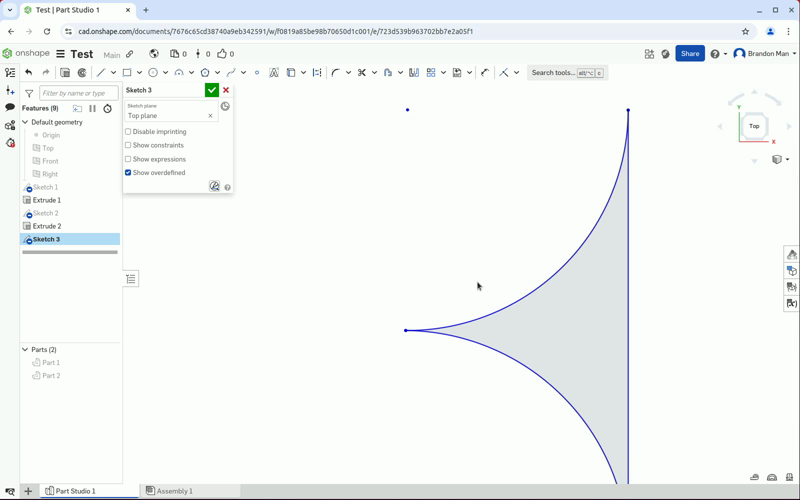
scroll(6)
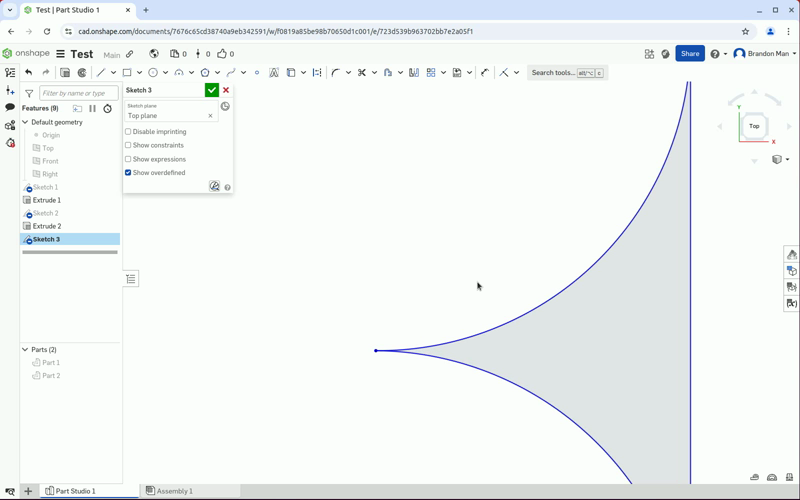
scroll(6)
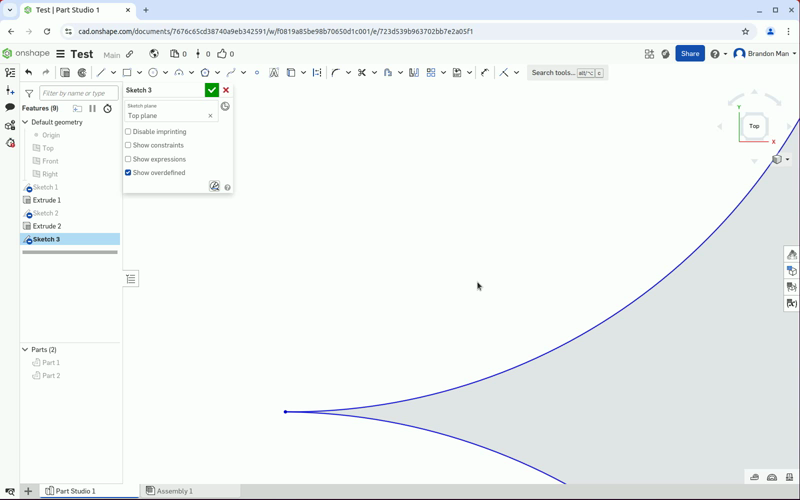
click(477, 281)
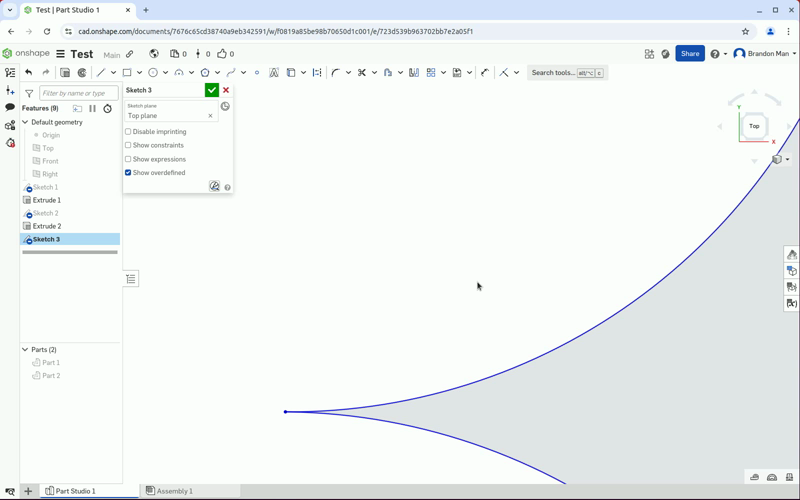
scroll(-6)
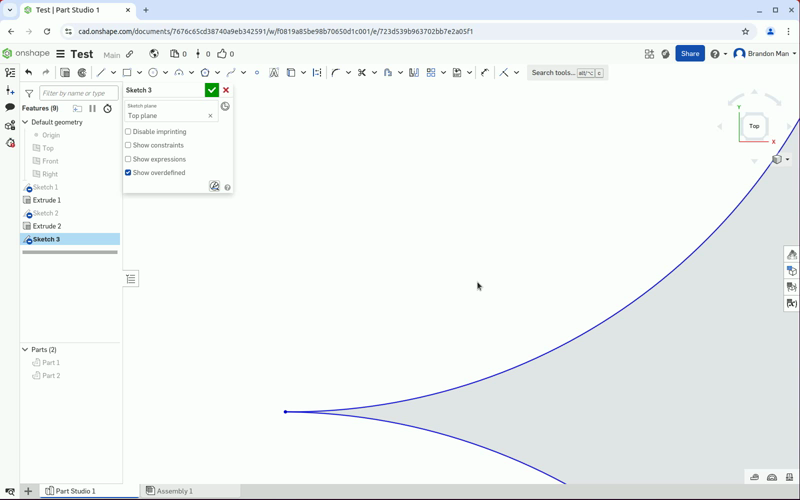
scroll(-6)
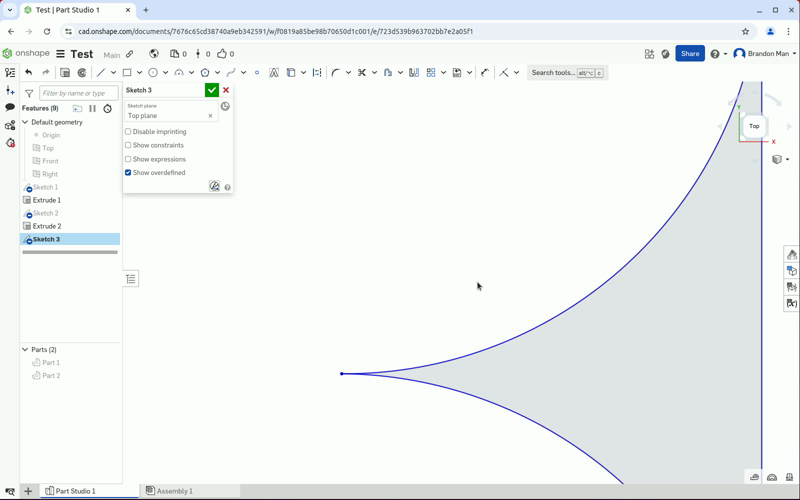
scroll(-6)
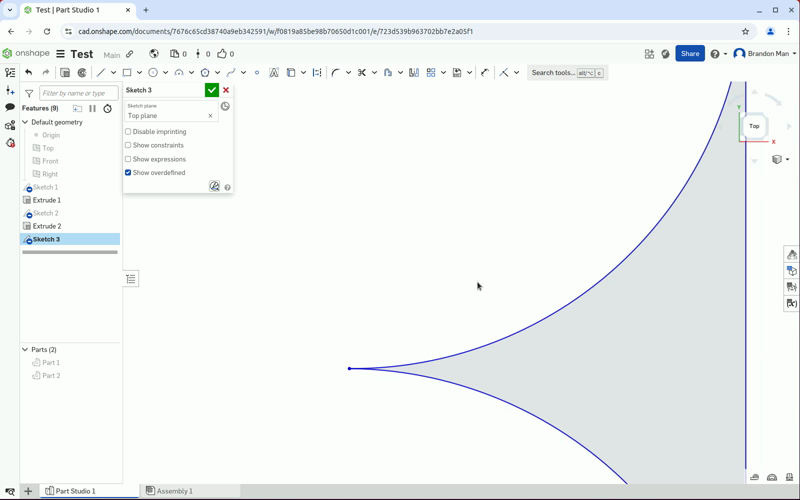
scroll(-6)
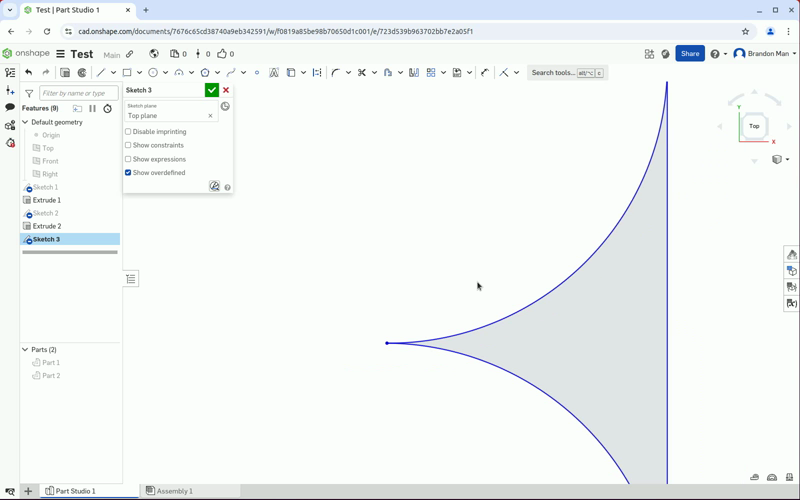
scroll(-6)
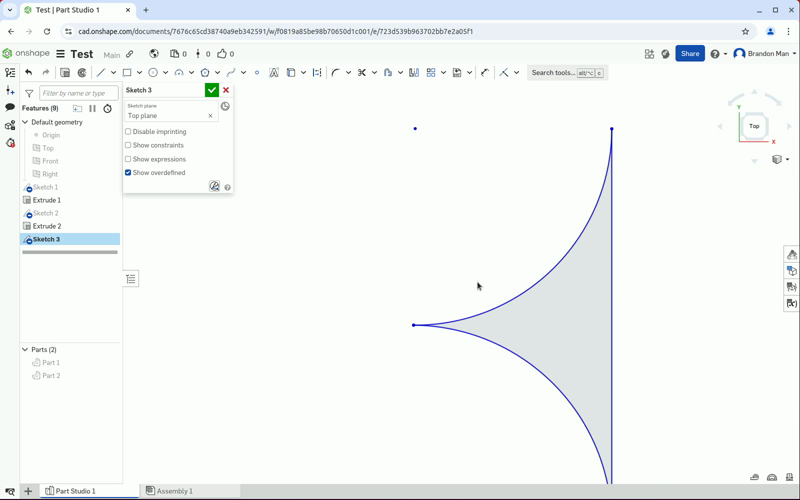
scroll(-6)
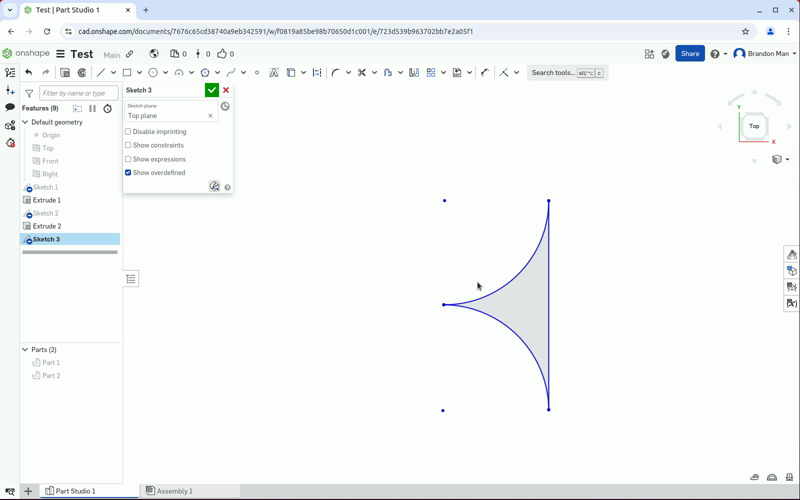
scroll(-6)
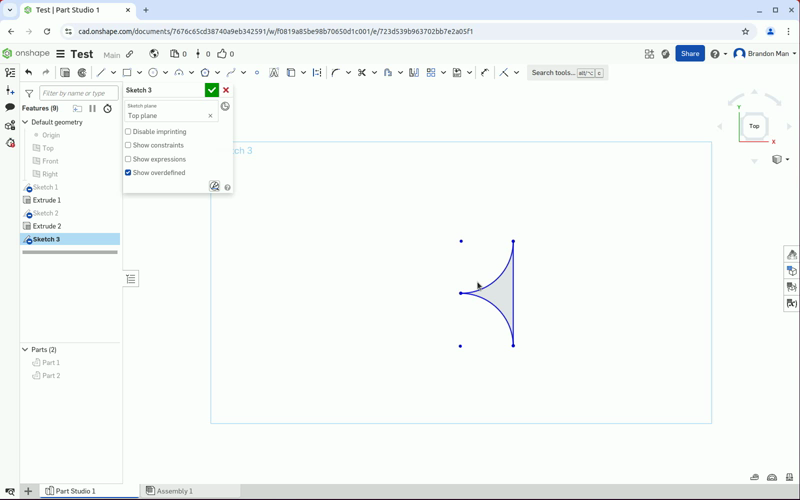
mouse_move(73, 352)
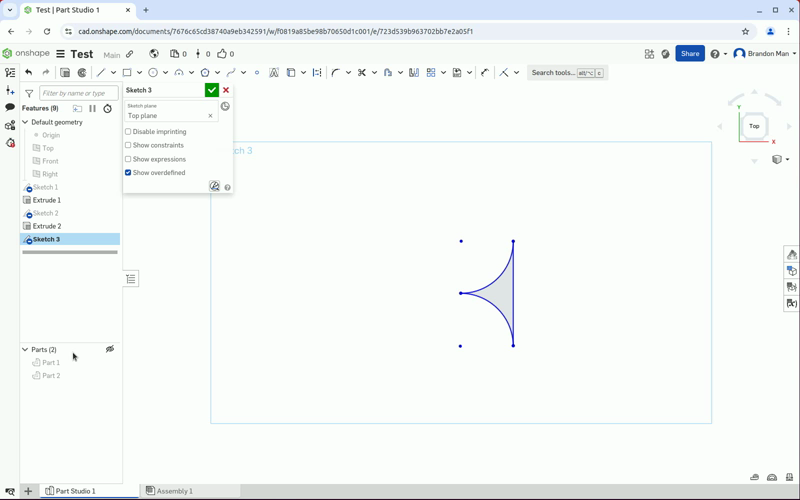
key(shift+y)
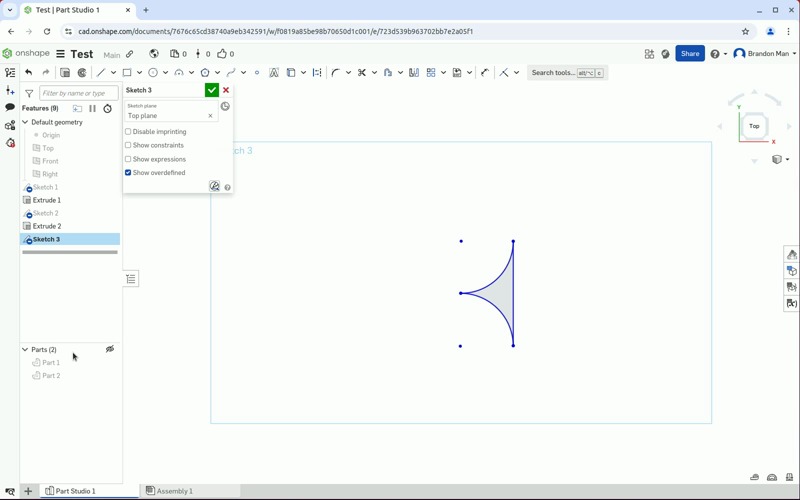
key(shift+e)
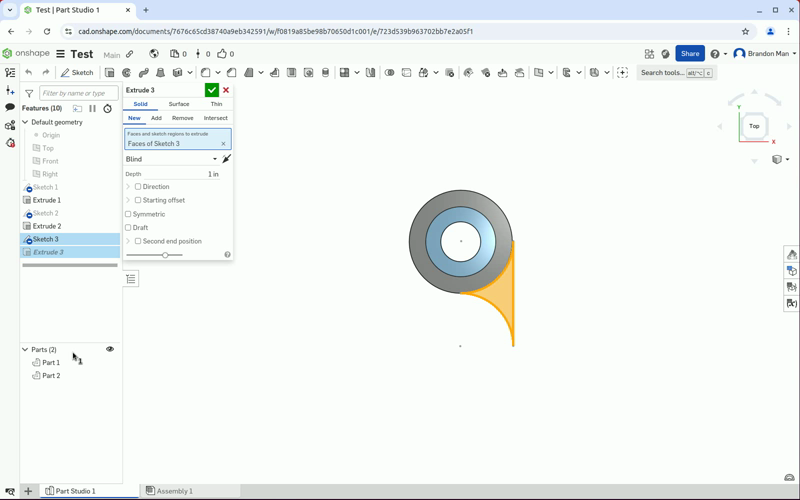
mouse_move(143, 106)
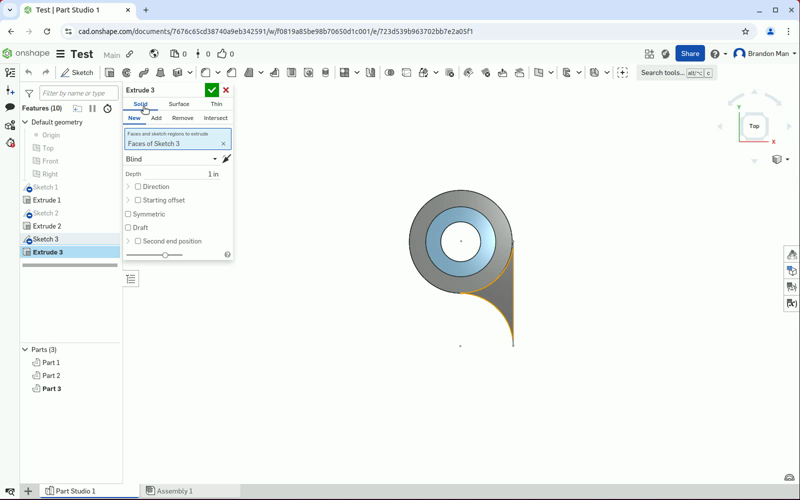
click(143, 106)
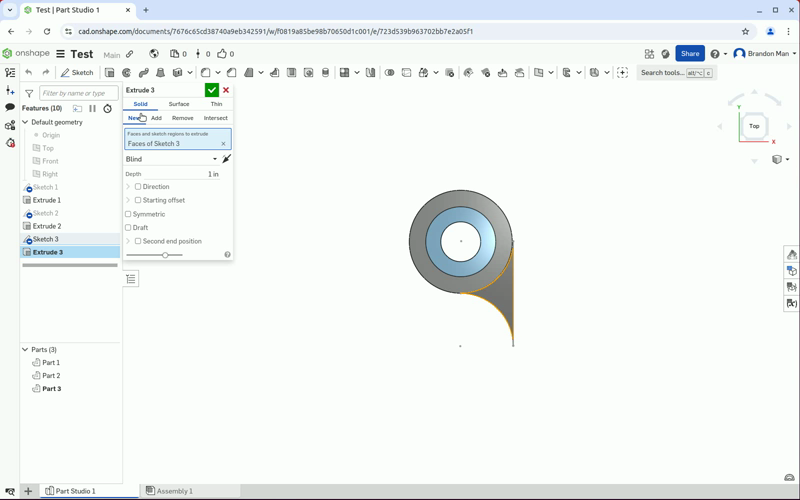
mouse_move(137, 120)
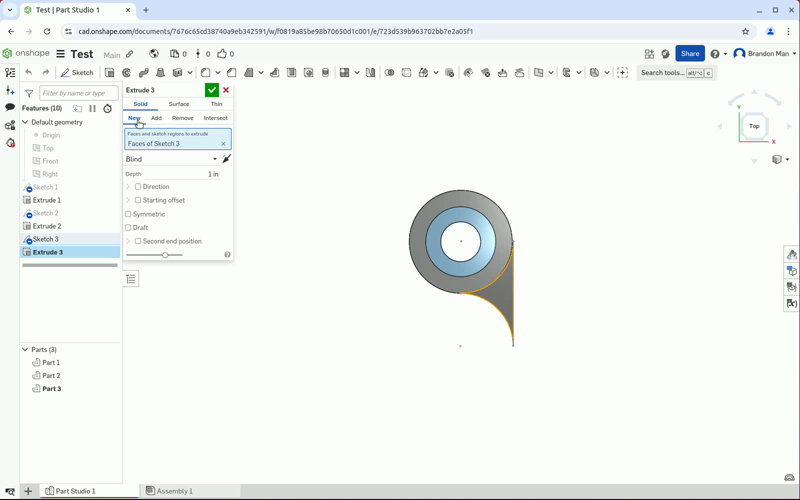
click(137, 120)
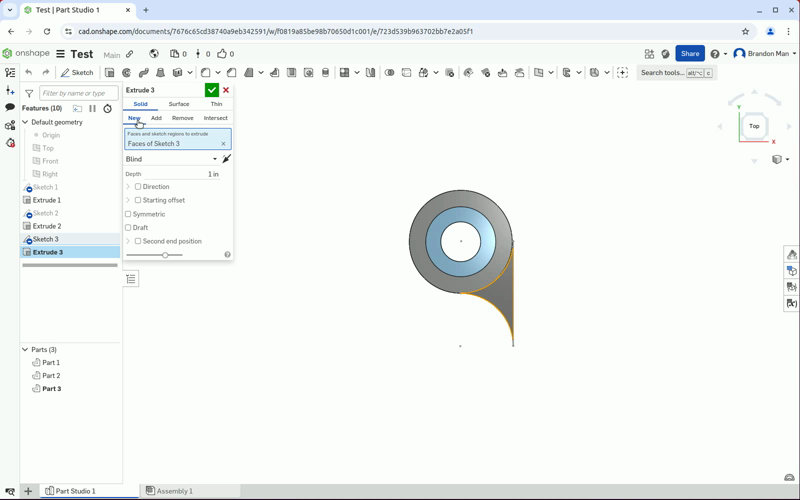
key(tab, 4)
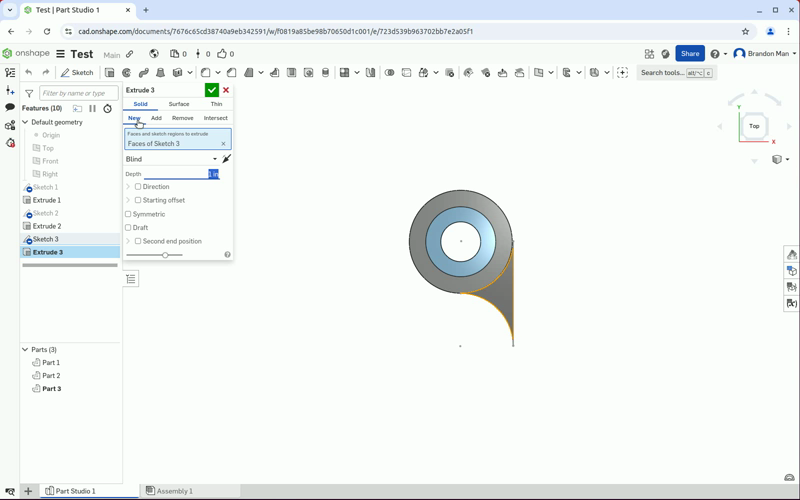
text(4.092)
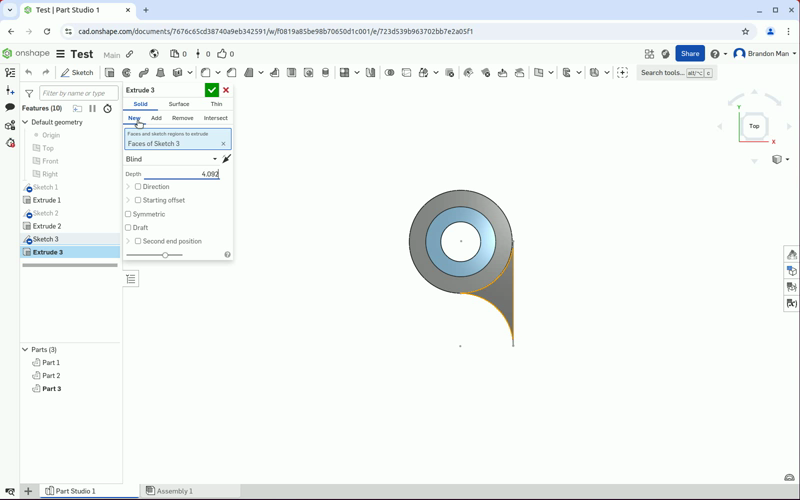
key(enter)
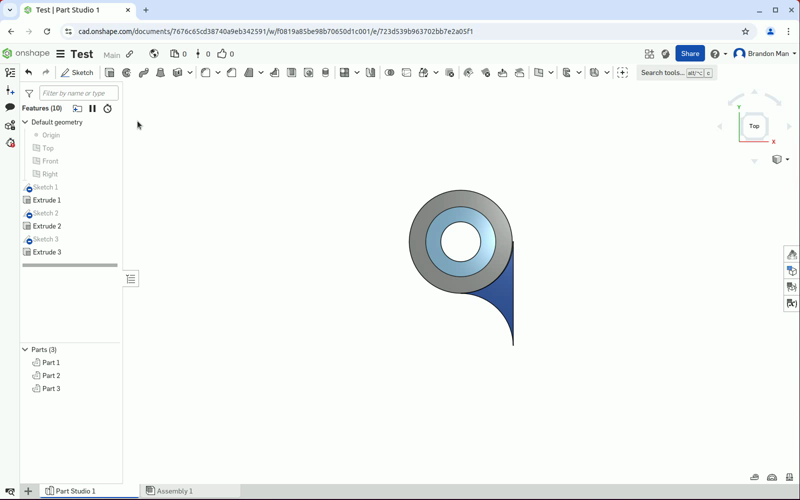
key(shift+h)
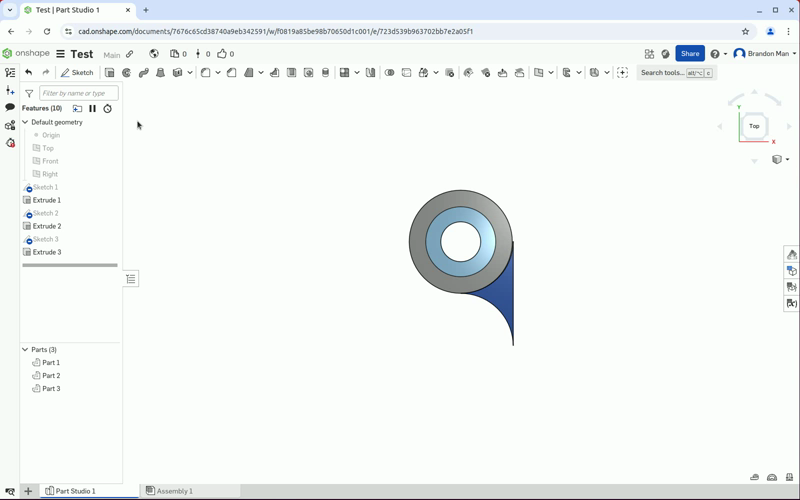
key(shift+h)
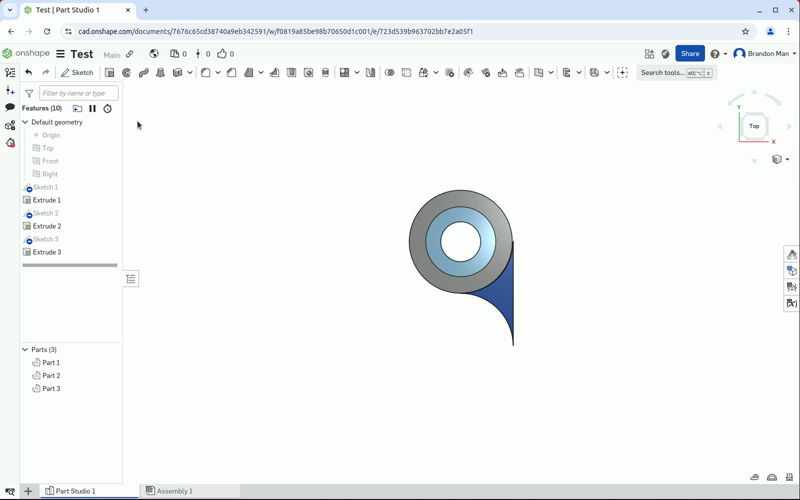
mouse_move(73, 189)
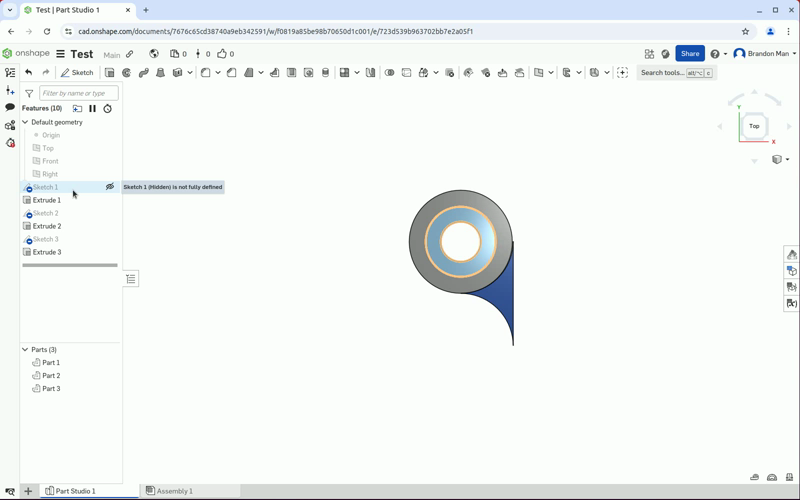
click(73, 189)
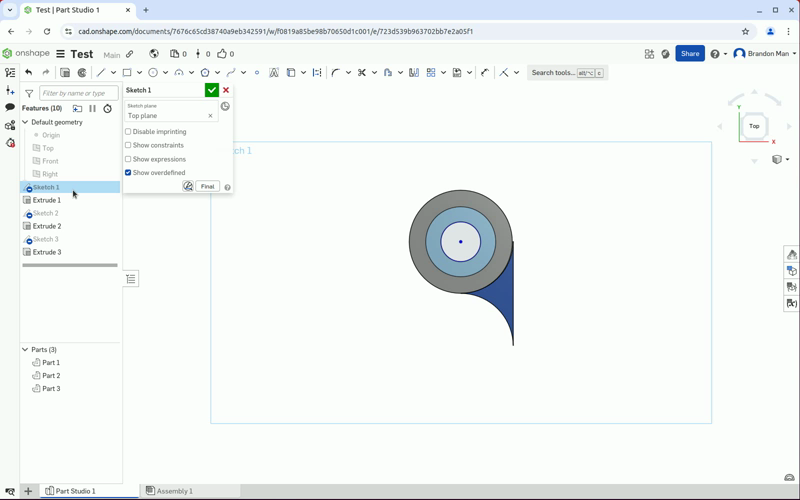
mouse_move(229, 92)
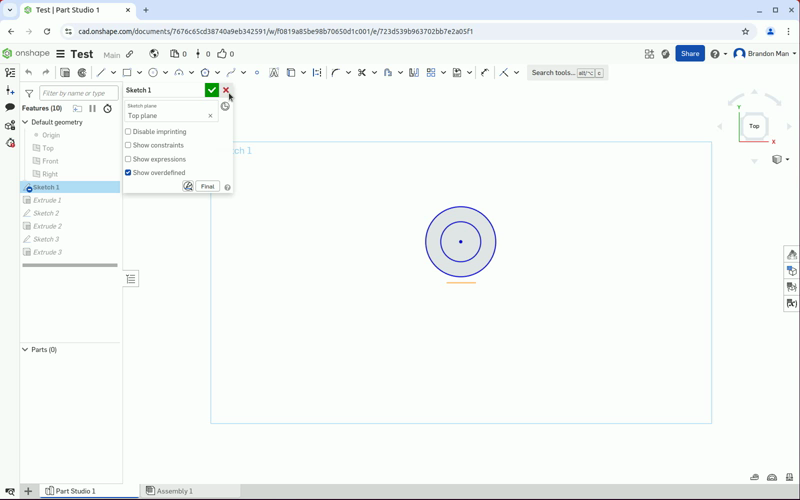
click(229, 92)
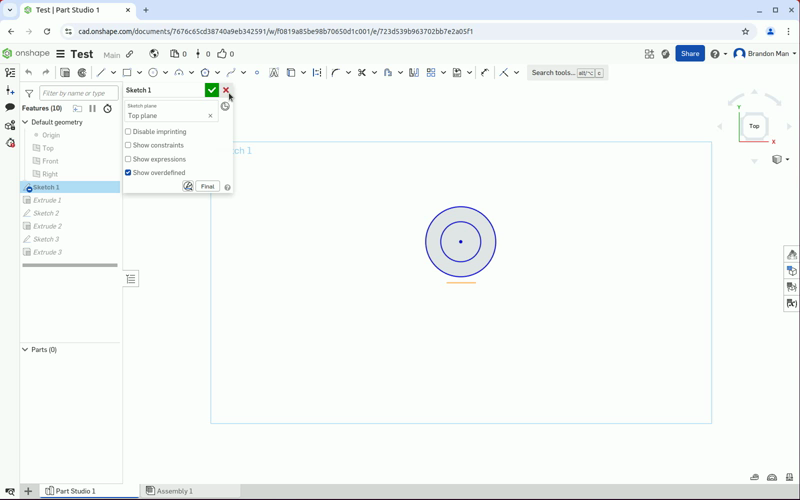
key(shift+s)
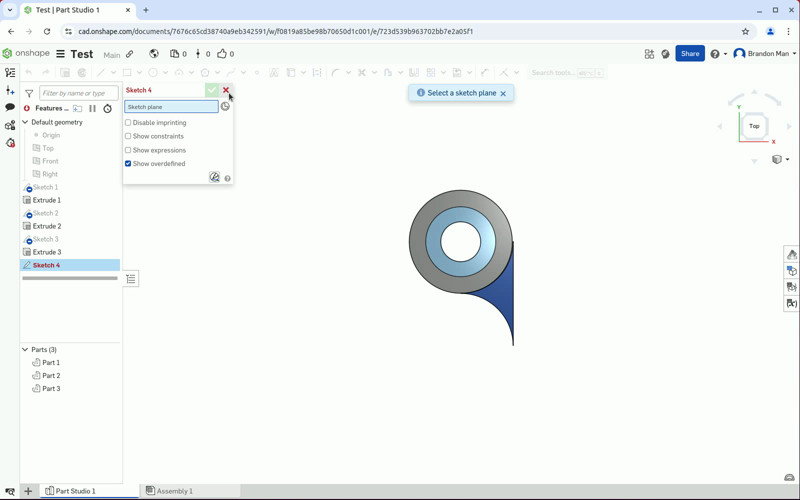
mouse_move(73, 150)
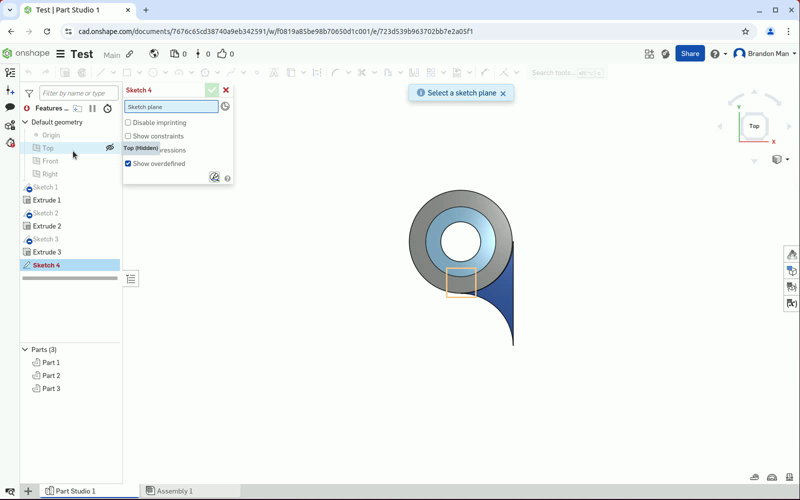
click(73, 150)
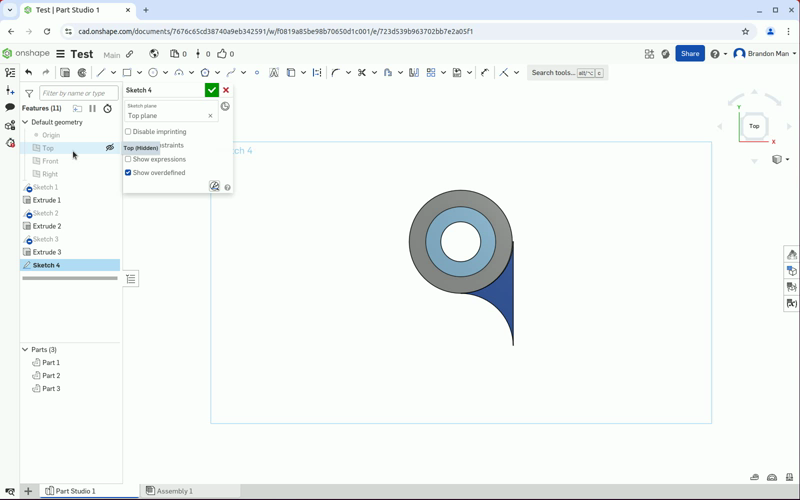
mouse_move(73, 352)
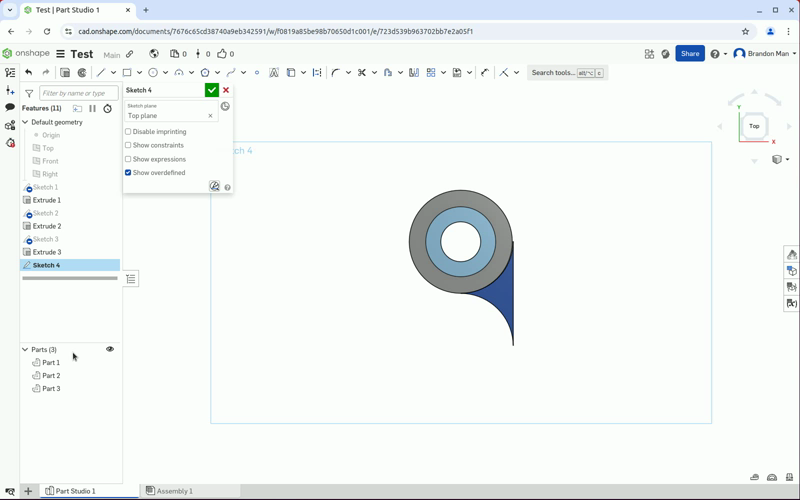
key(y)
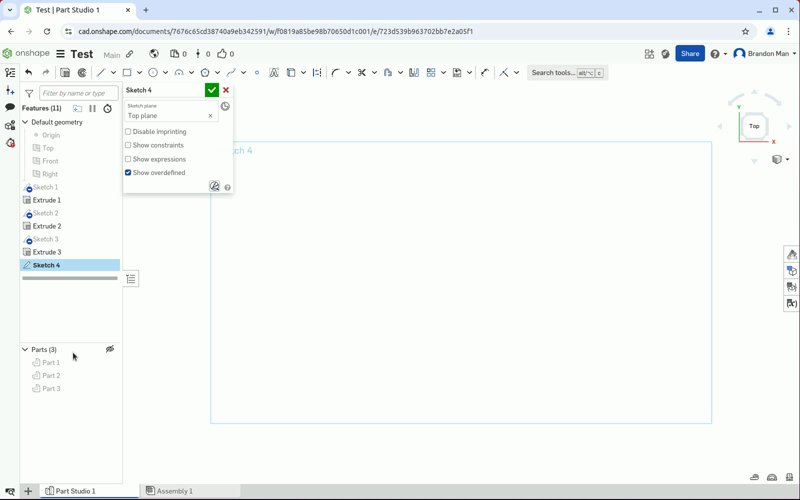
key(c)
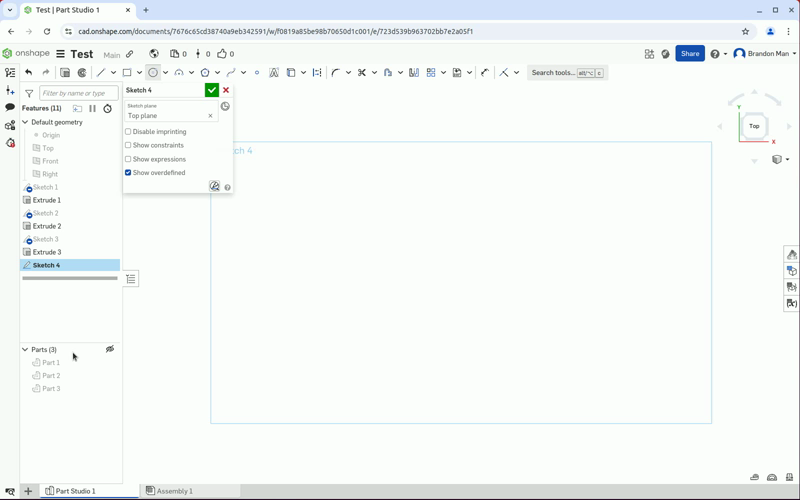
key_down(shift)
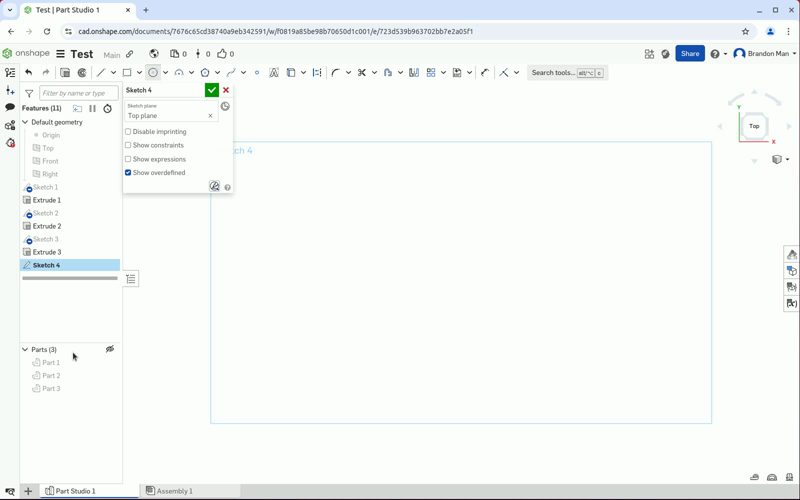
mouse_move(460, 343)
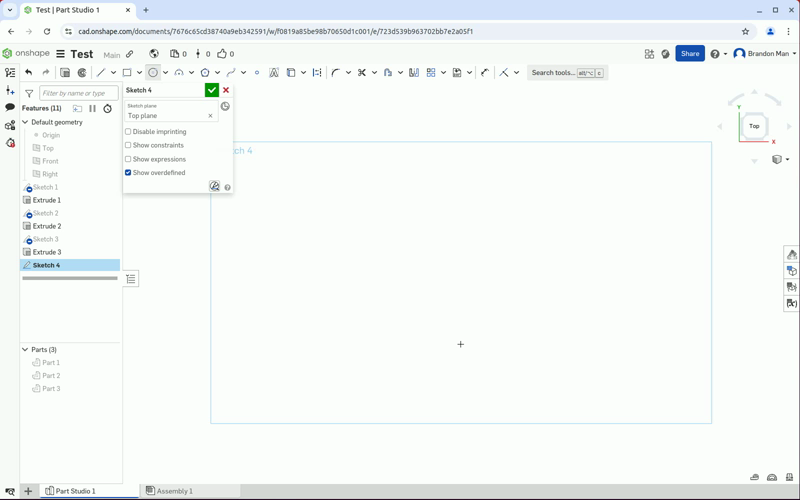
click(460, 343)
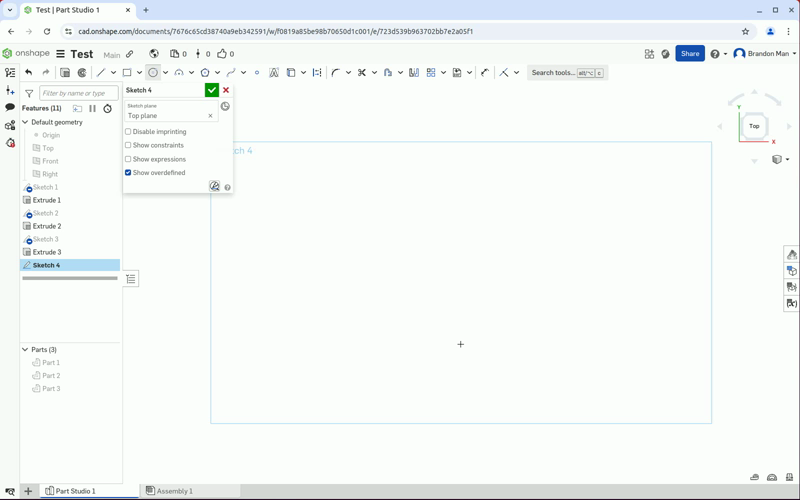
key_up(shift)
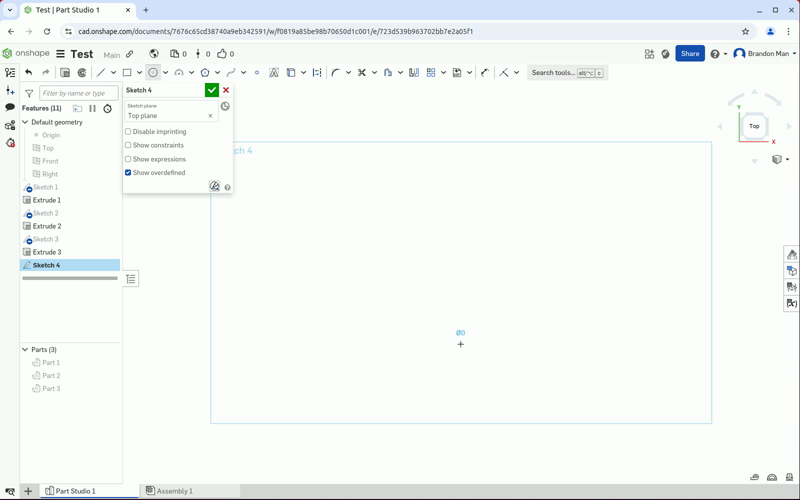
mouse_move(512, 343)
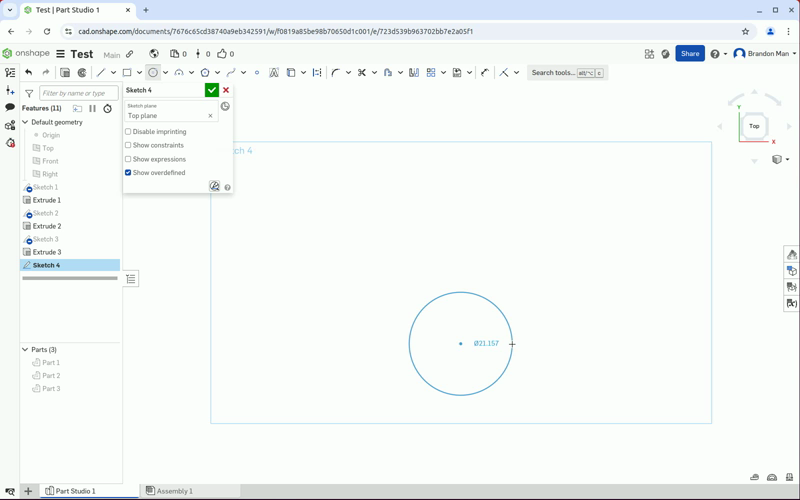
click(512, 343)
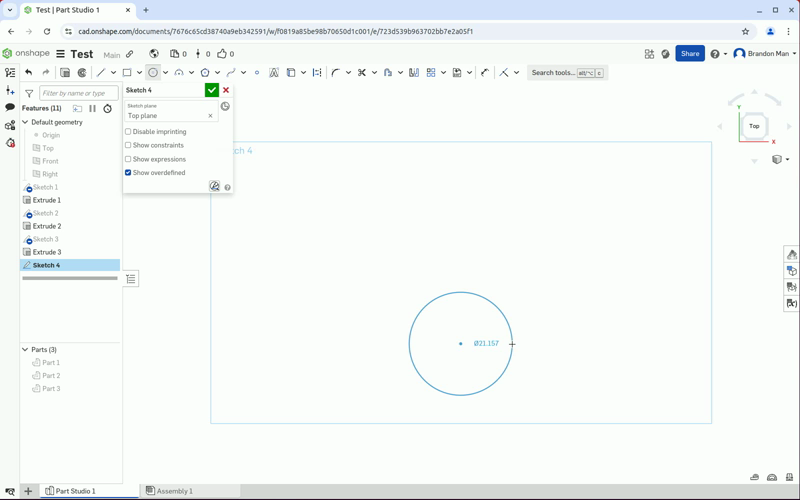
key(esc)
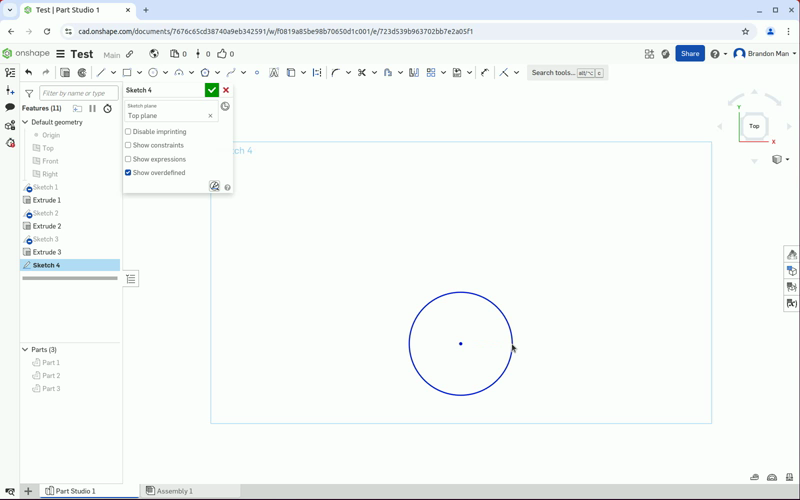
key(c)
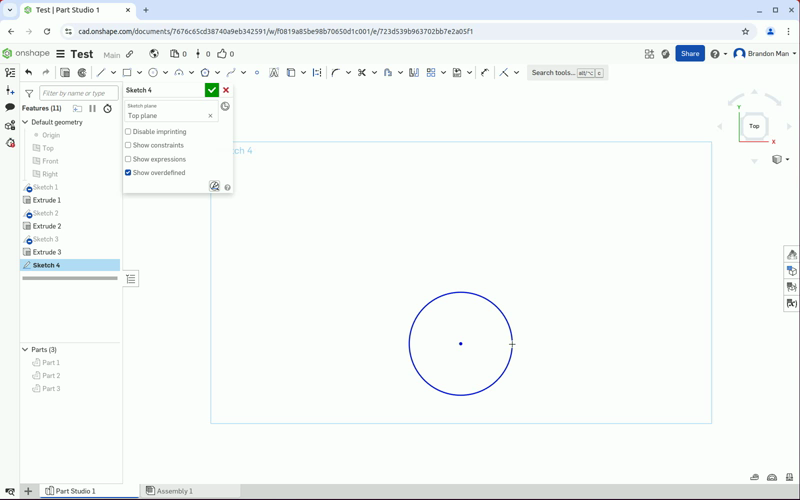
key_down(shift)
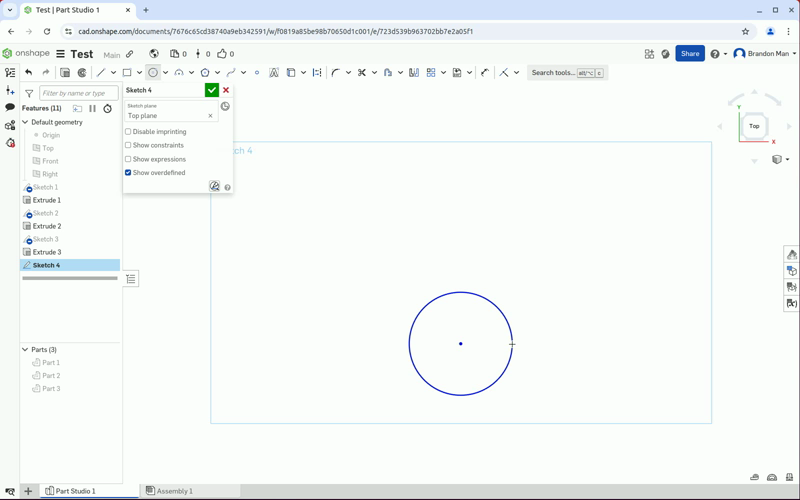
mouse_move(460, 343)
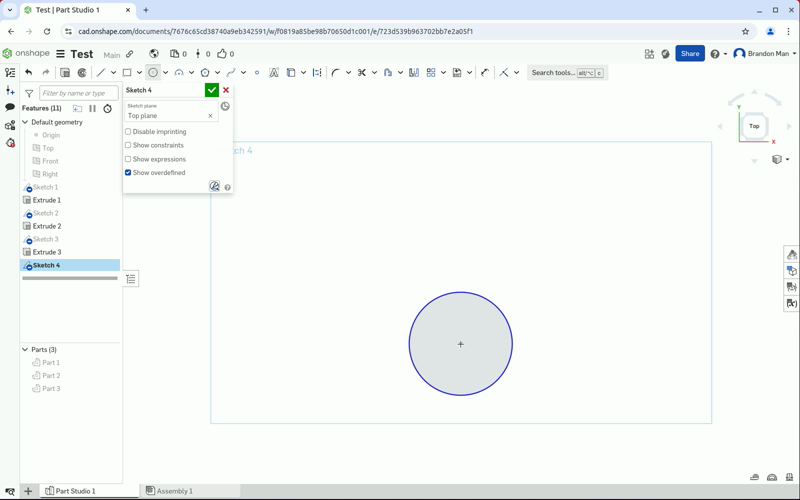
click(460, 343)
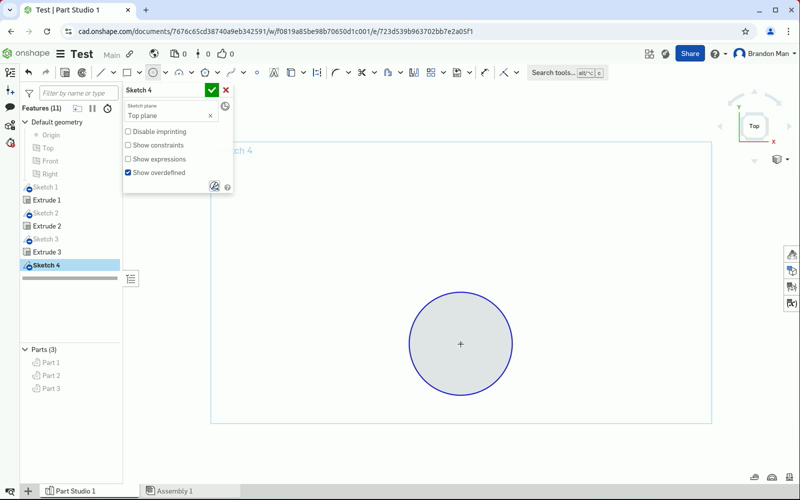
key_up(shift)
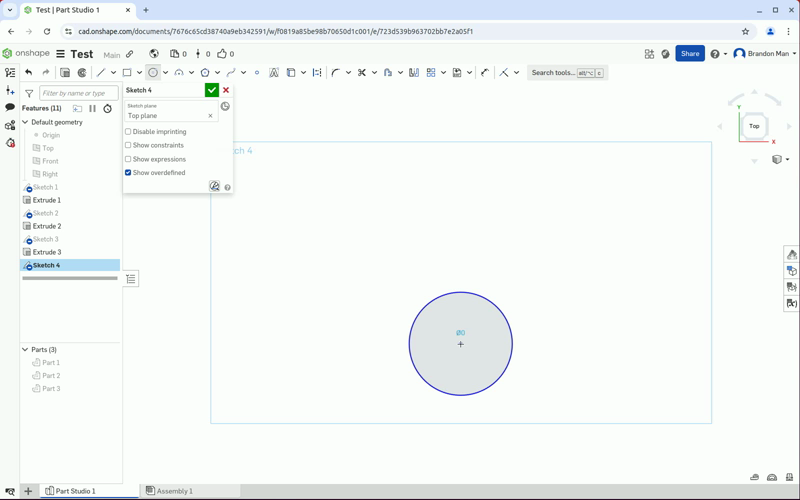
mouse_move(481, 343)
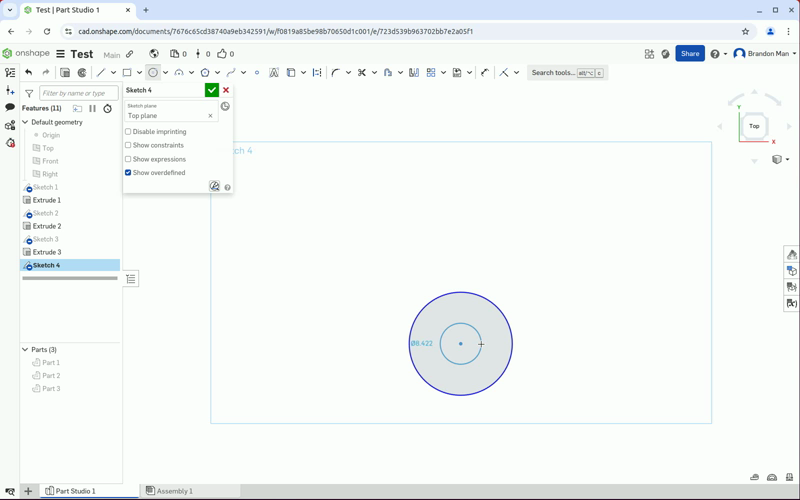
click(481, 343)
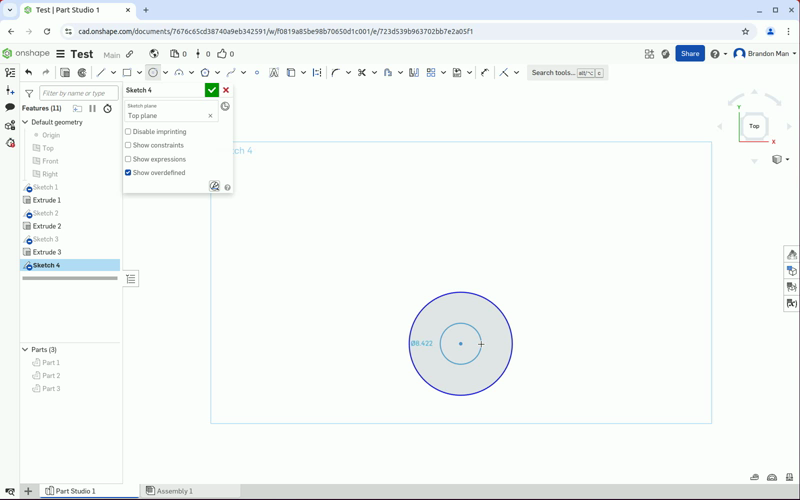
key(esc)
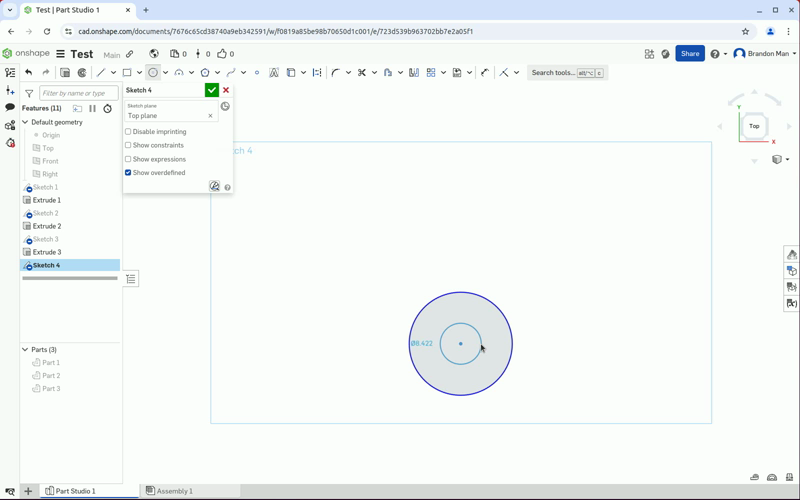
mouse_move(466, 317)
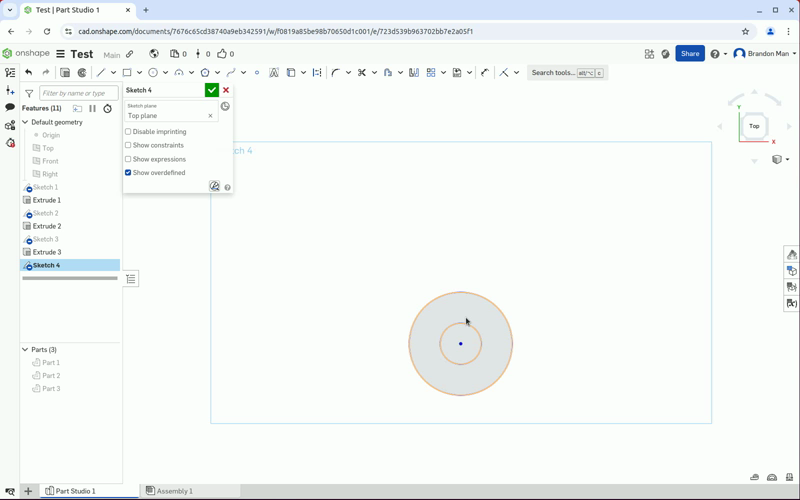
click(466, 317)
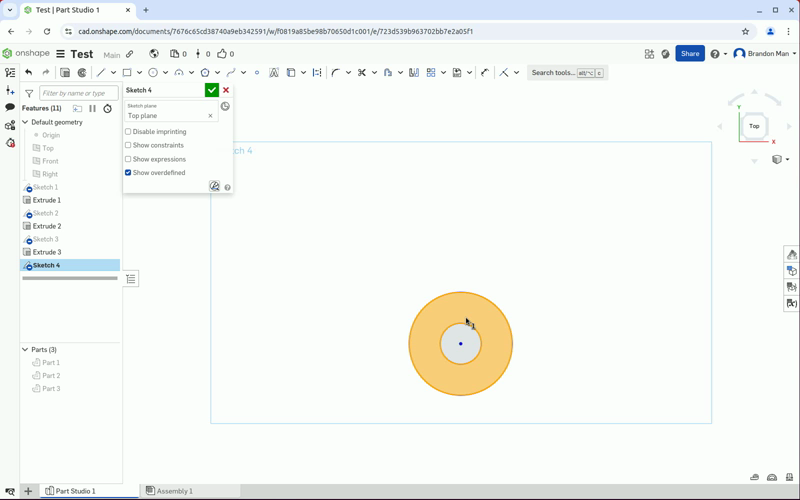
mouse_move(73, 352)
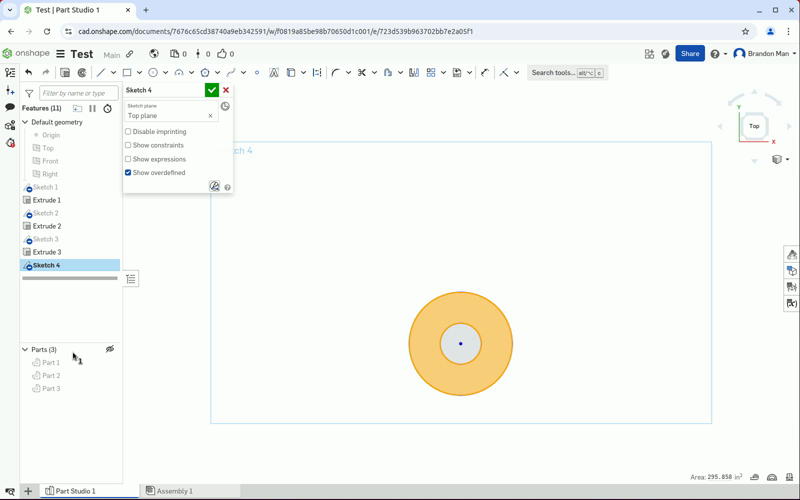
key(shift+y)
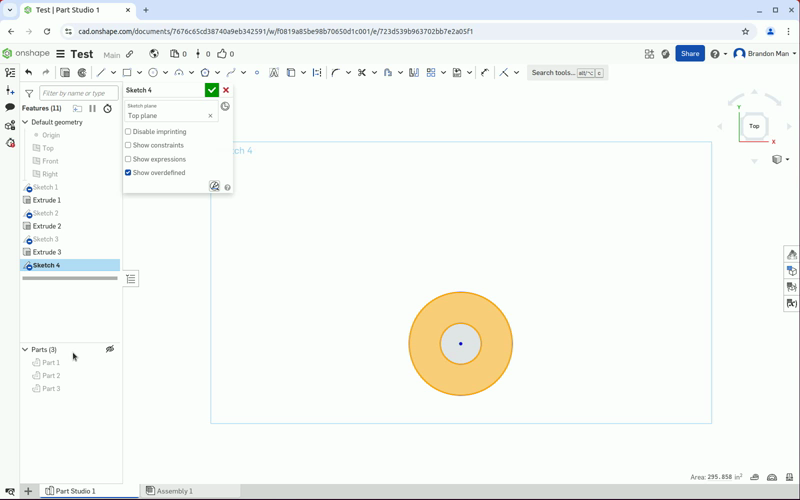
key(shift+e)
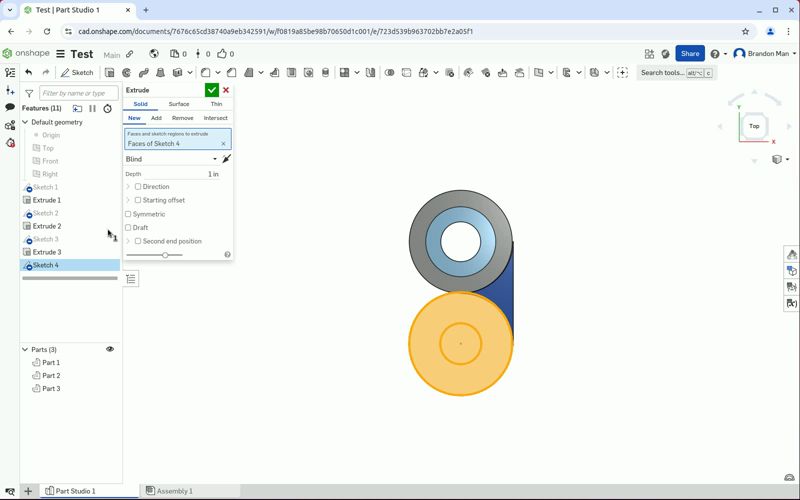
mouse_move(143, 106)
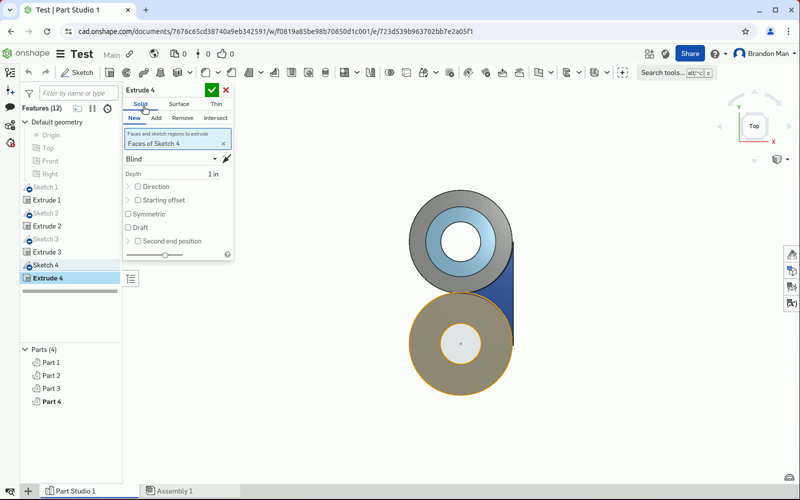
click(143, 106)
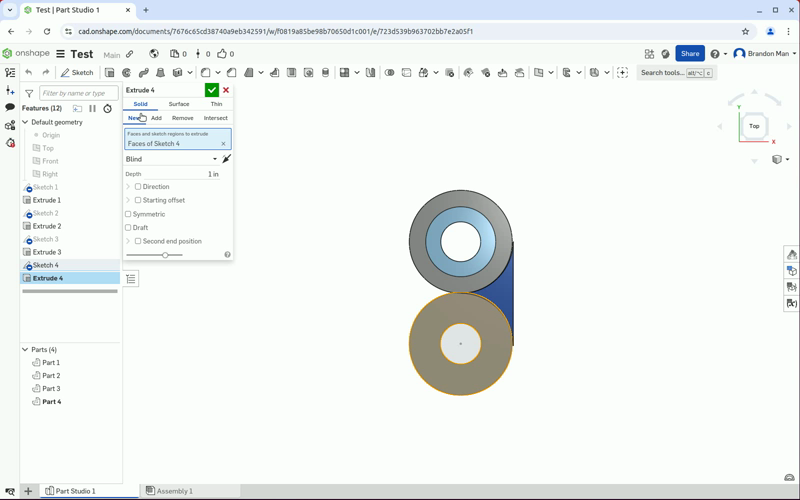
mouse_move(137, 120)
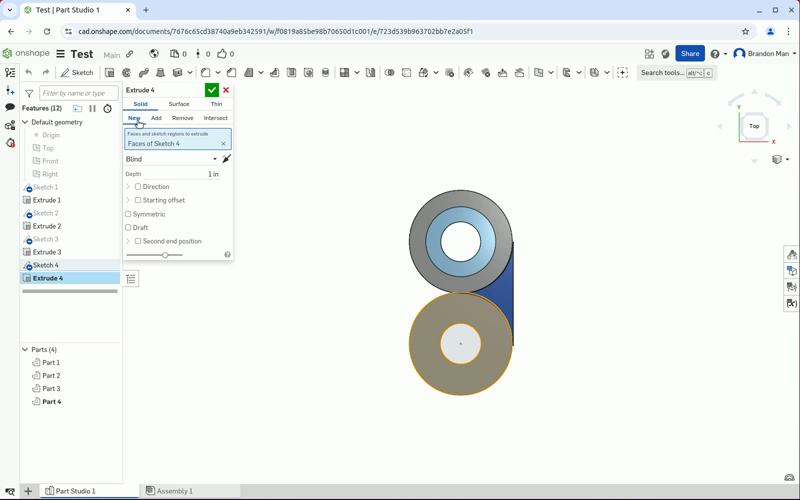
click(137, 120)
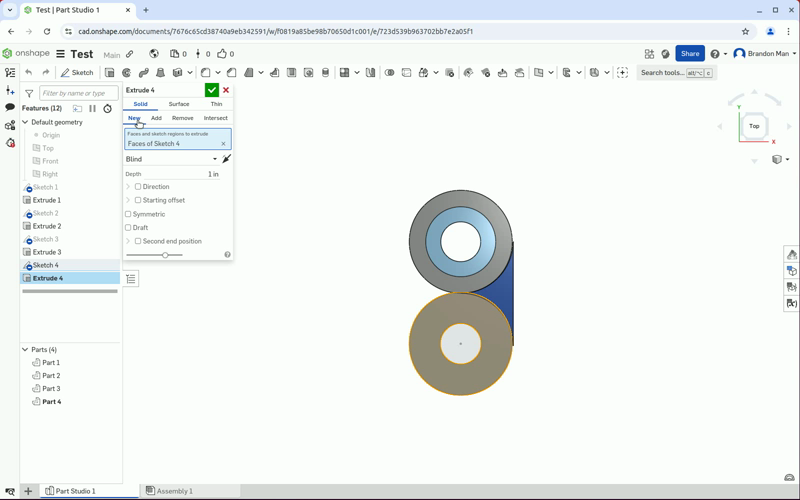
key(tab, 4)
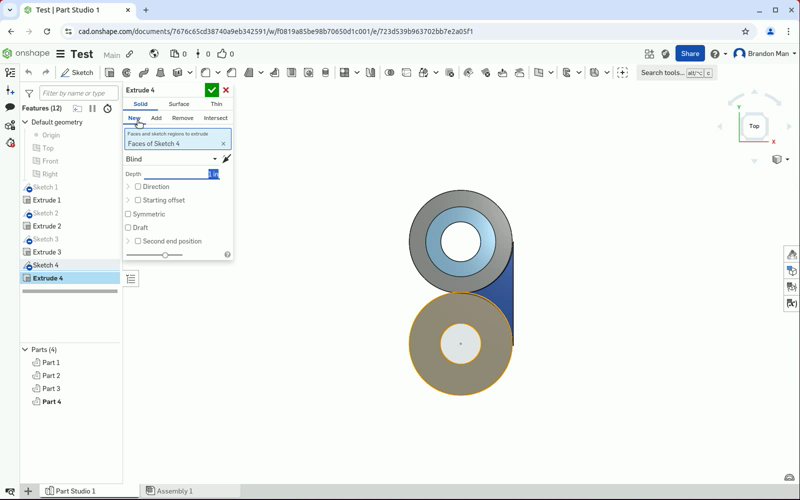
text(4.092)
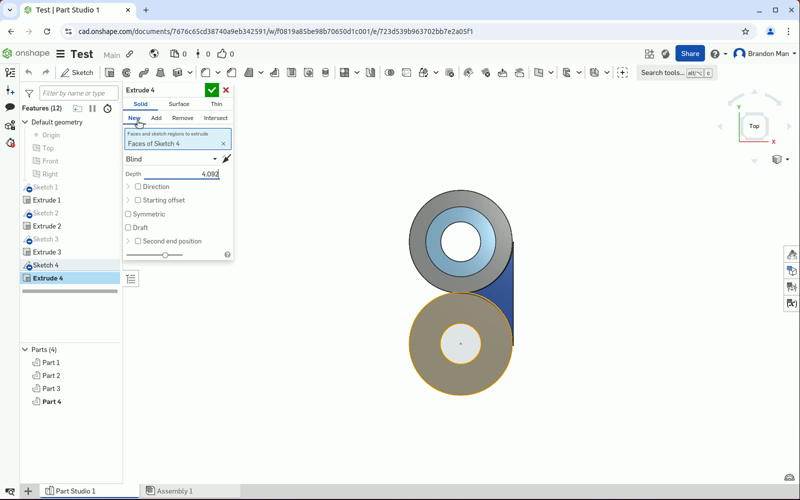
key(enter)
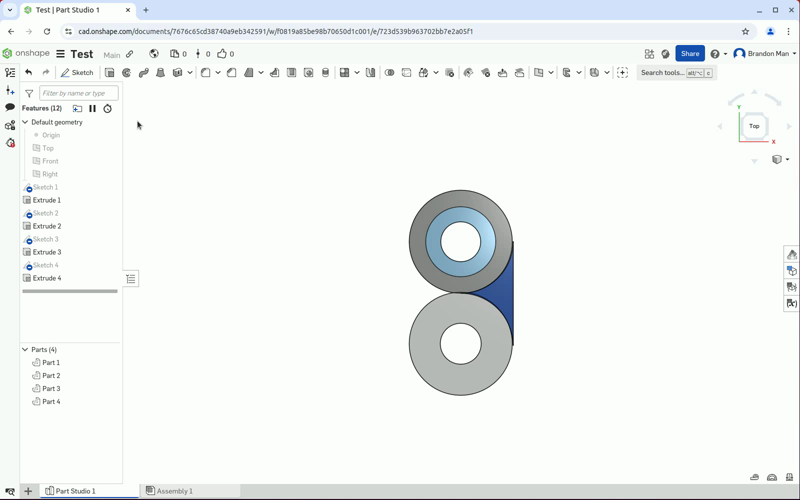
key(shift+h)
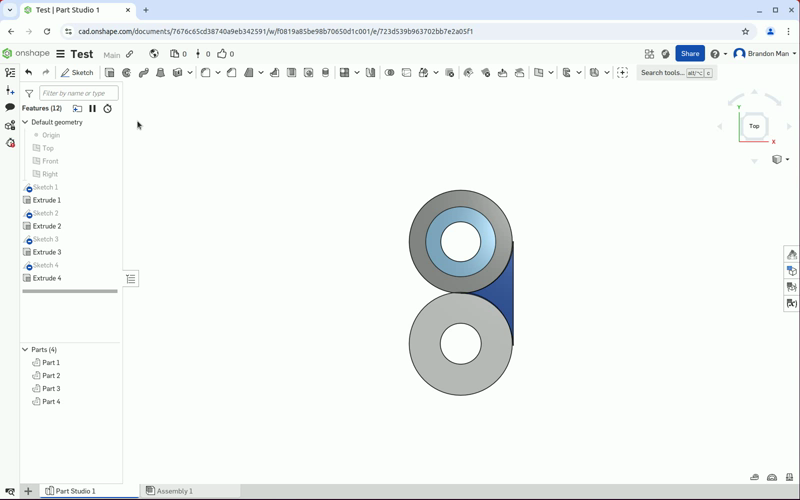
key(shift+h)
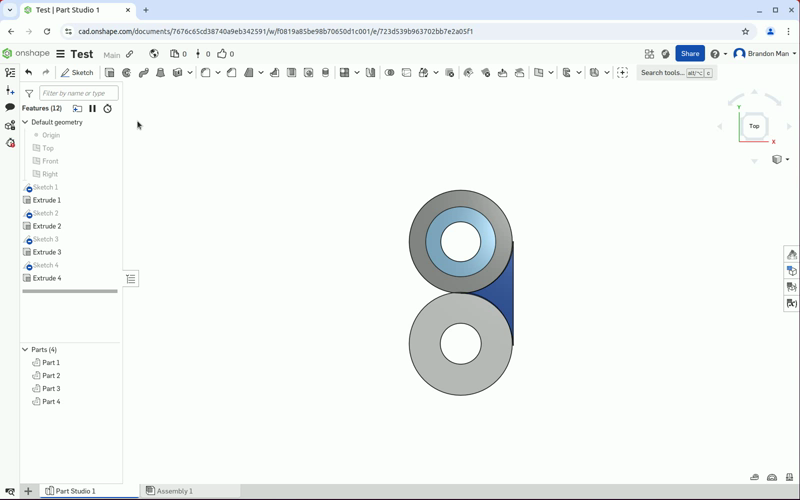
mouse_move(73, 189)
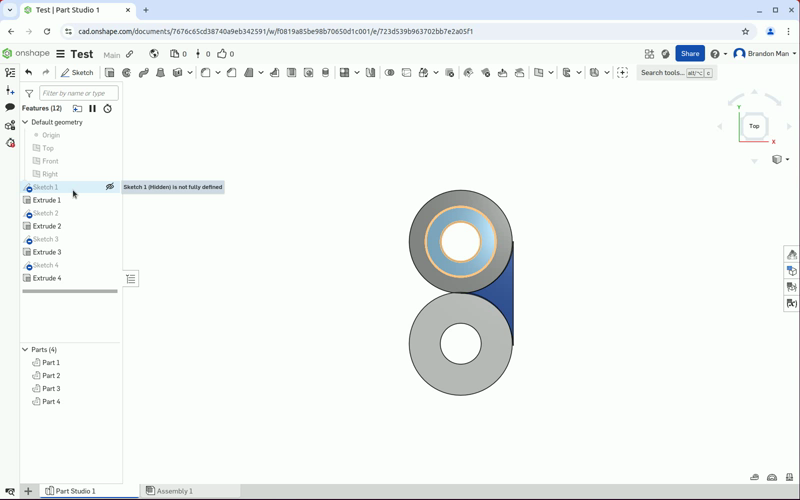
click(73, 189)
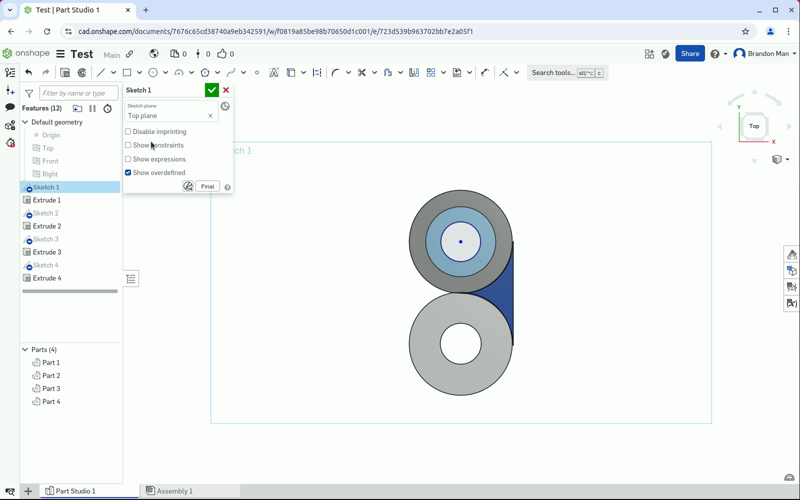
mouse_move(229, 92)
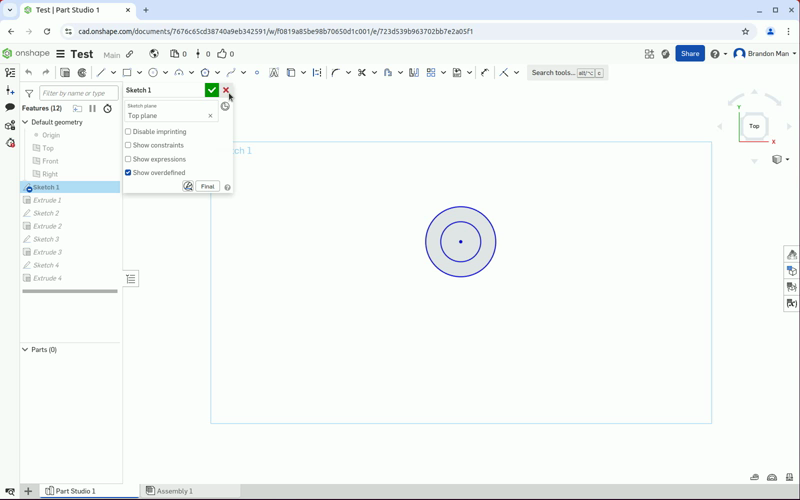
click(229, 92)
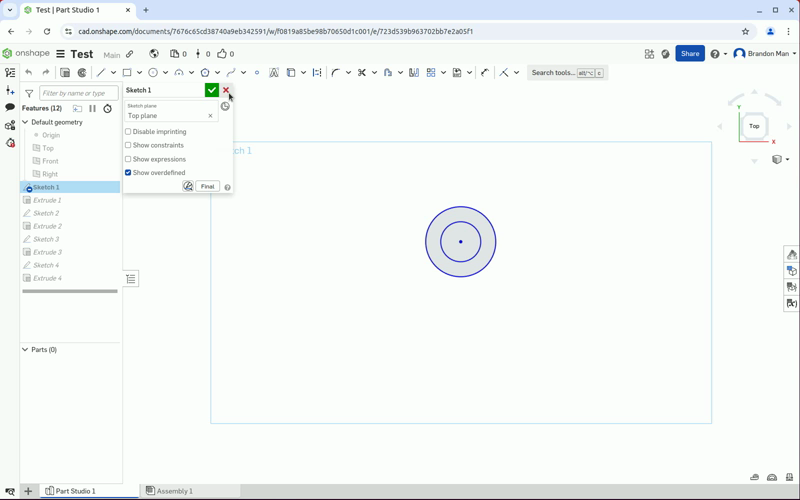
key(shift+s)
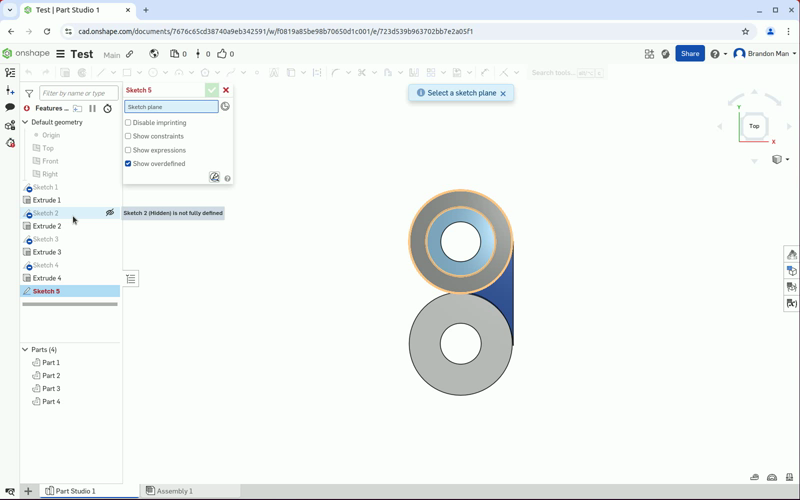
scroll(3)
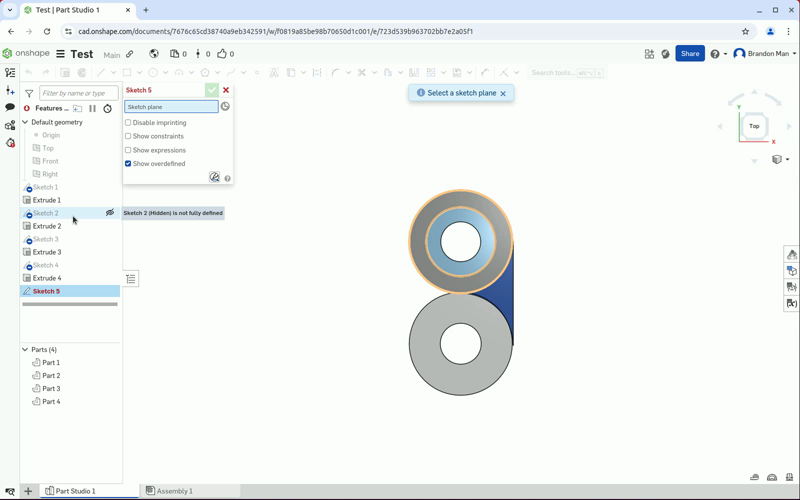
mouse_move(73, 150)
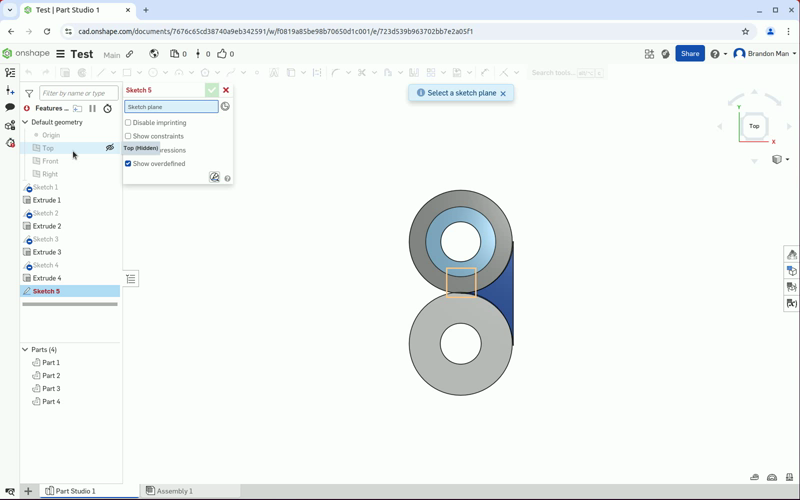
click(73, 150)
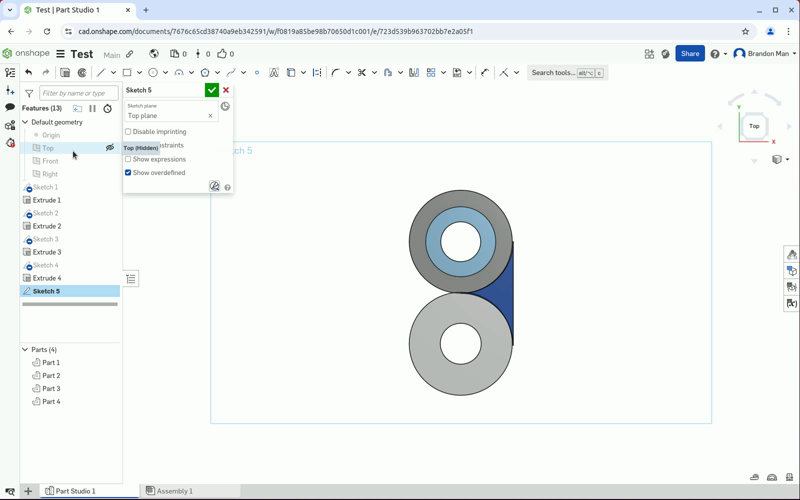
mouse_move(73, 352)
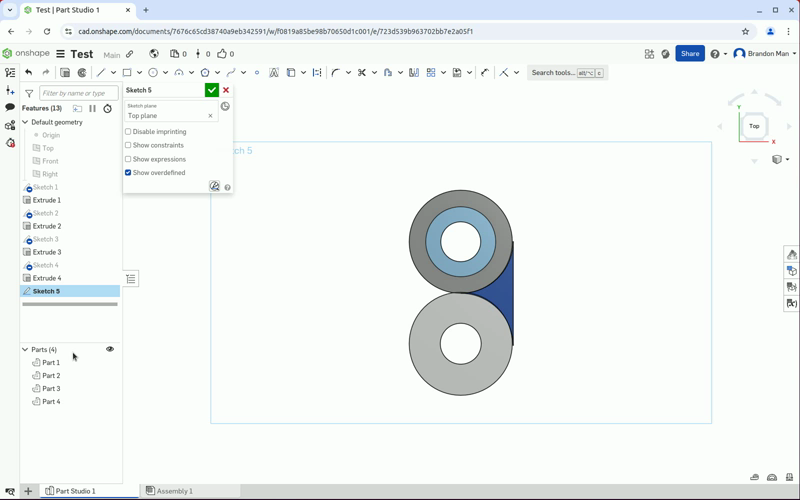
key(y)
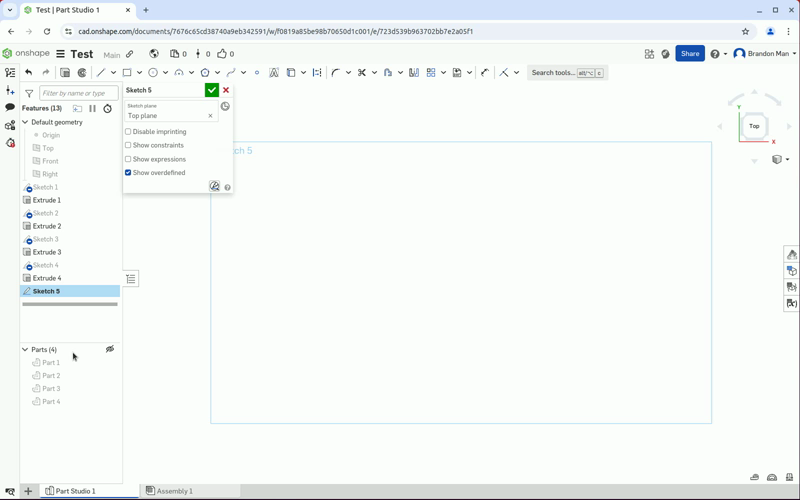
key(a)
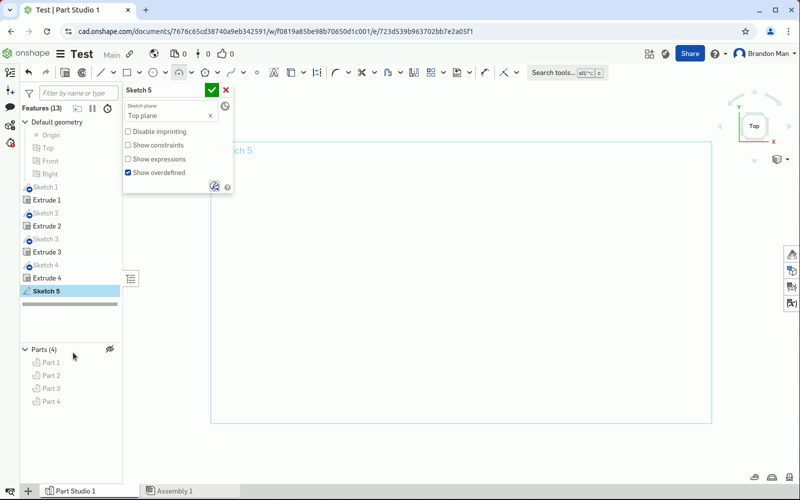
key_down(shift)
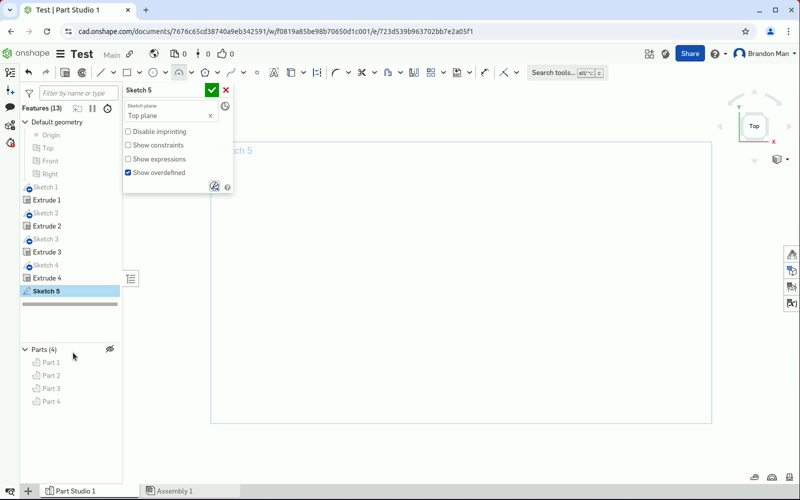
mouse_move(409, 343)
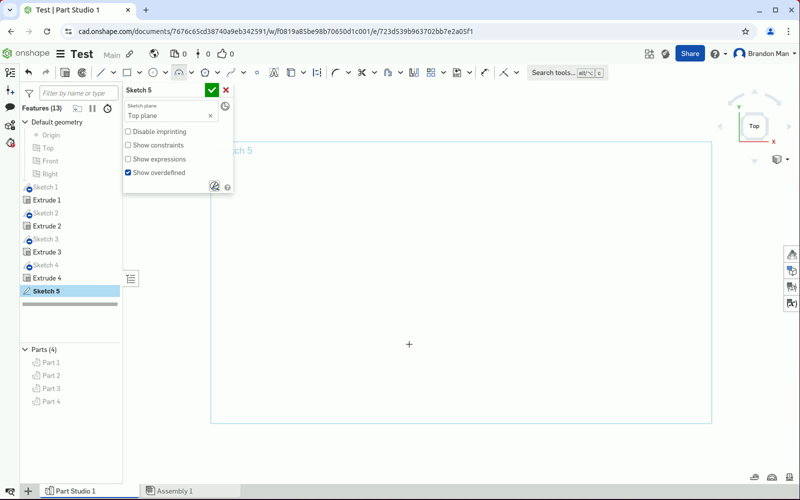
click(409, 343)
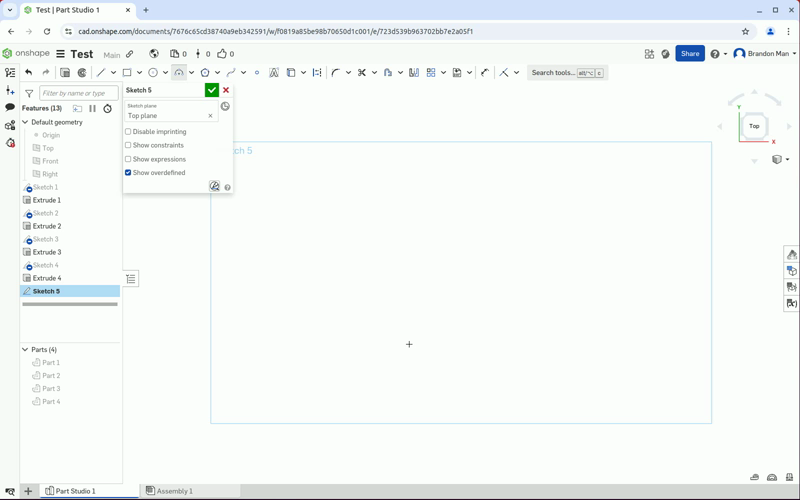
key_up(shift)
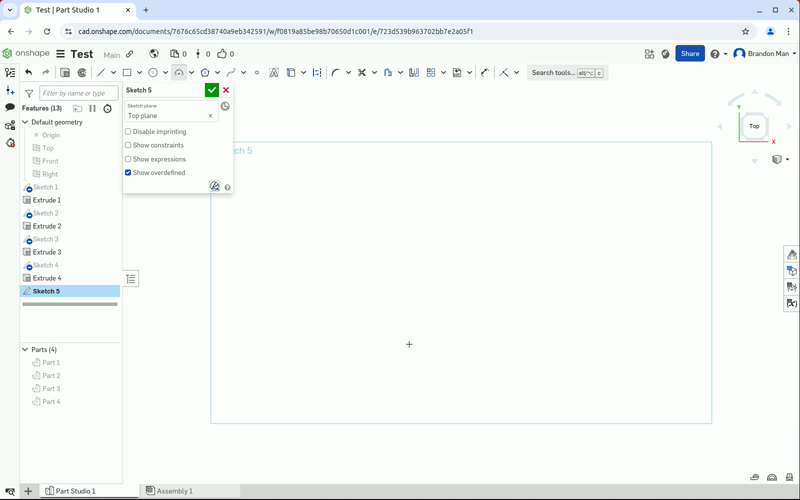
key_down(shift)
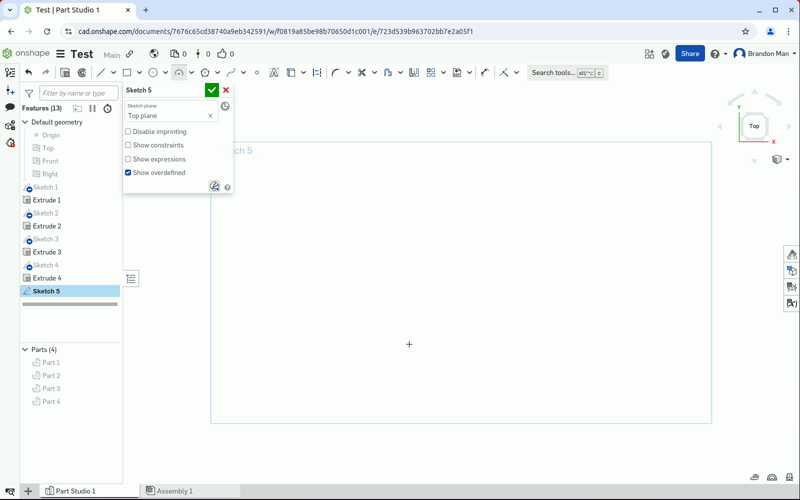
mouse_move(460, 292)
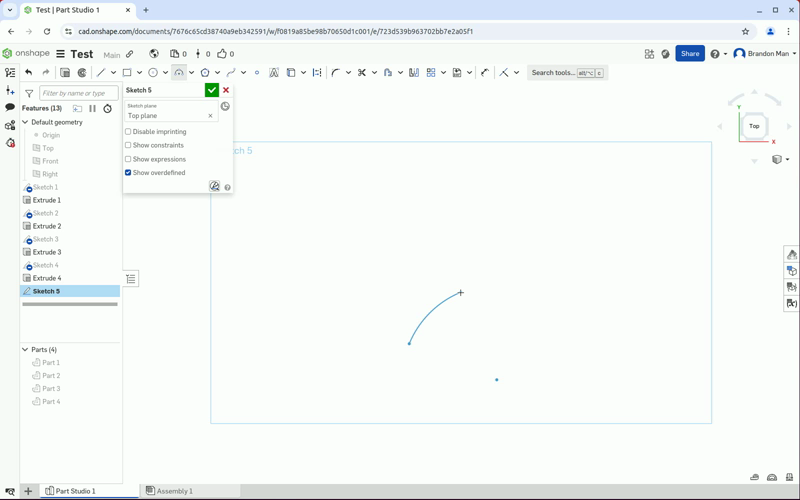
click(460, 292)
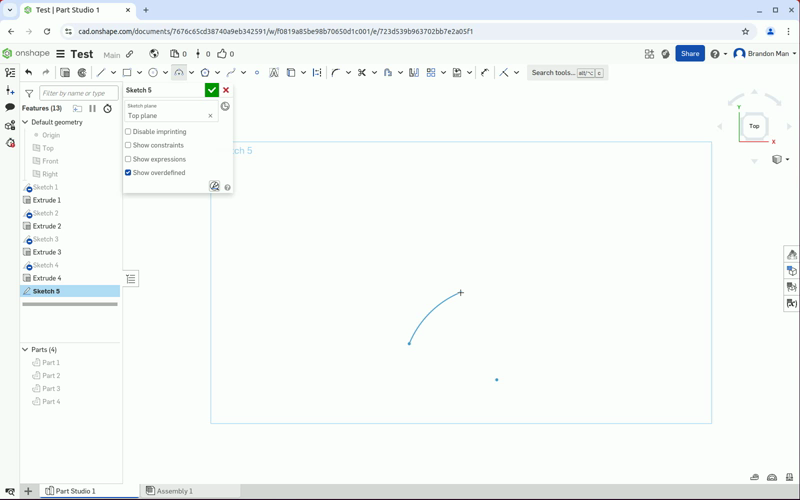
mouse_move(424, 307)
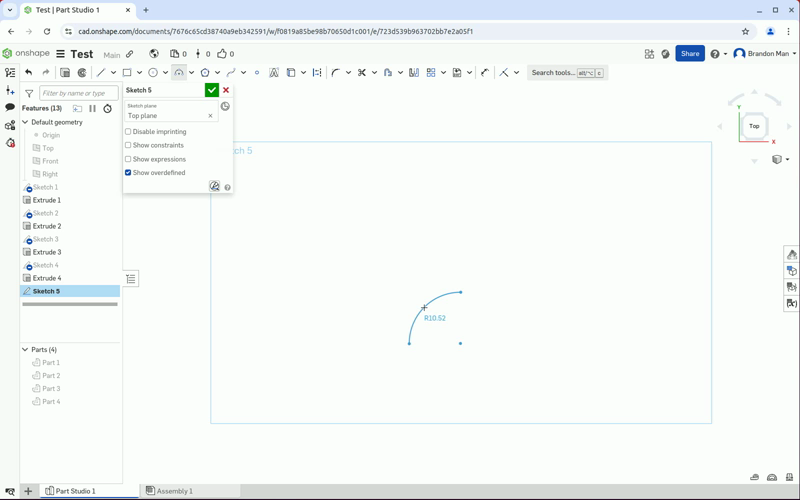
click(424, 307)
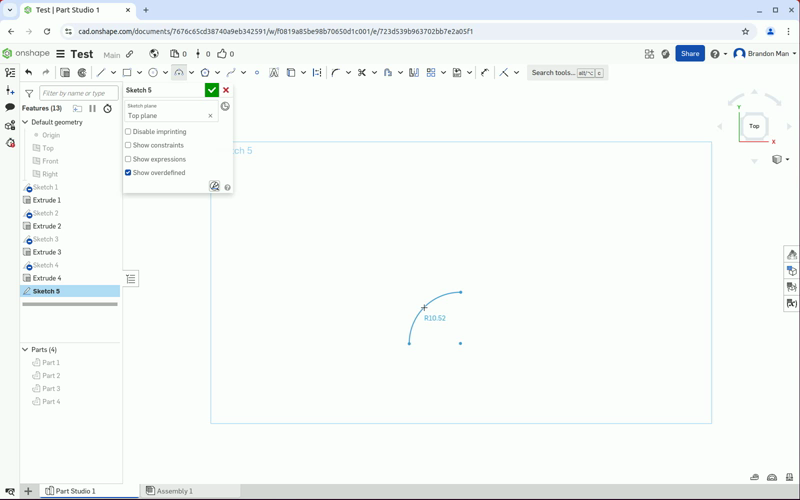
key_up(shift)
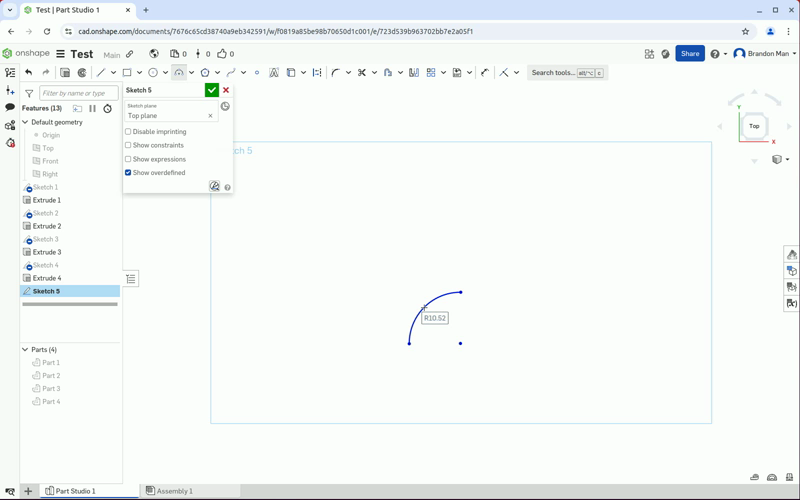
mouse_move(460, 292)
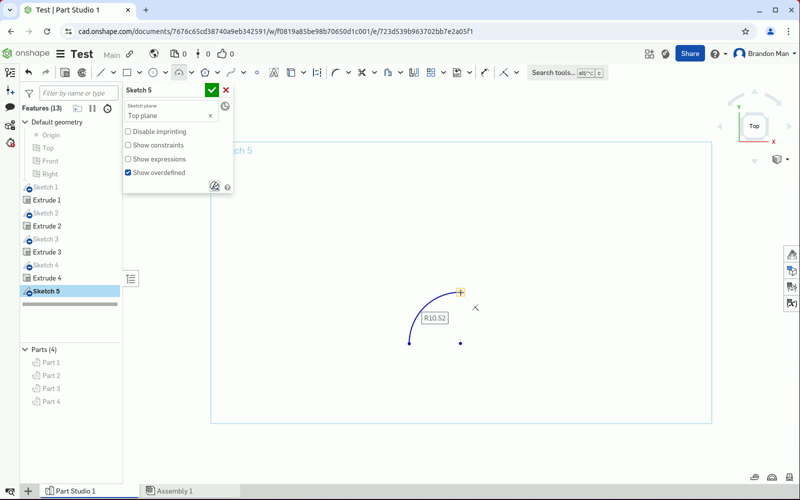
click(460, 292)
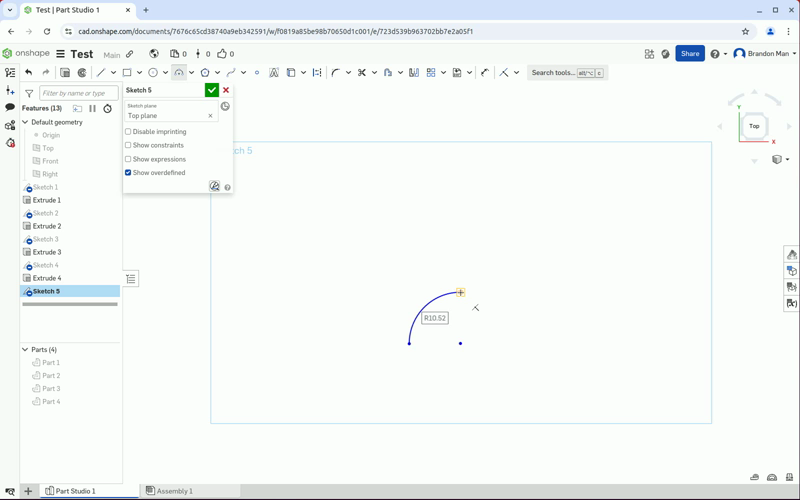
key_down(shift)
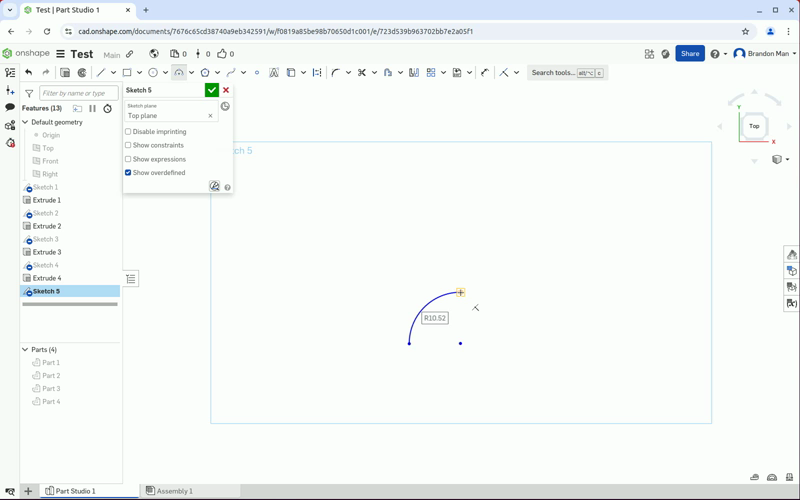
mouse_move(409, 241)
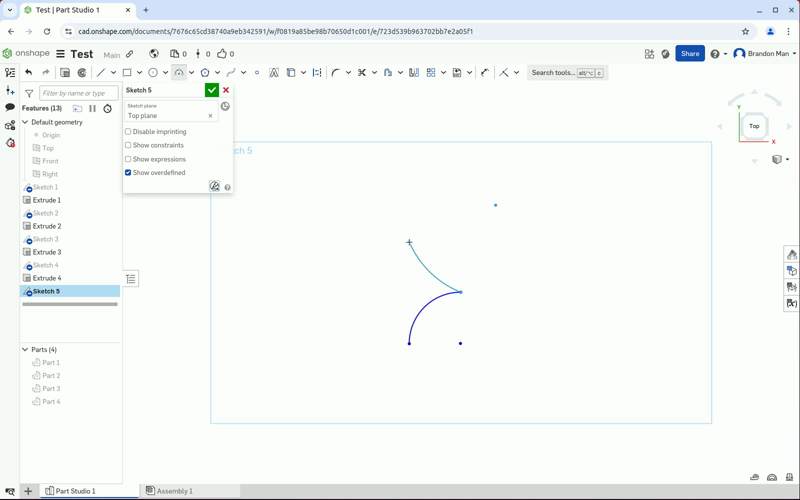
click(409, 241)
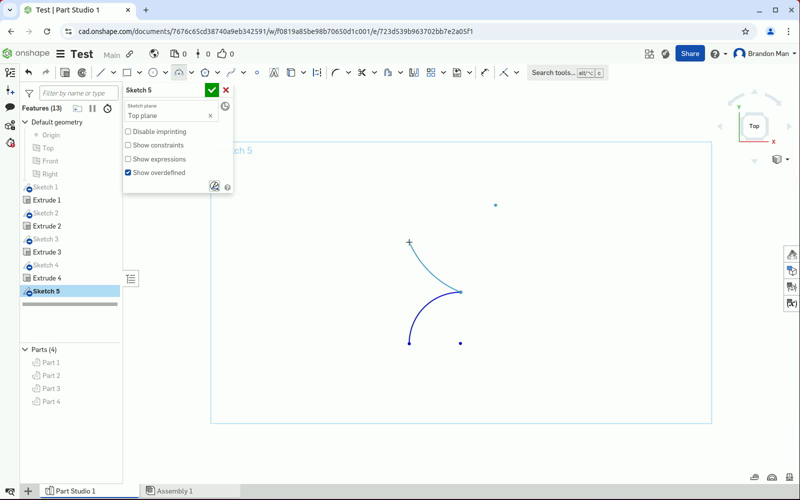
mouse_move(424, 277)
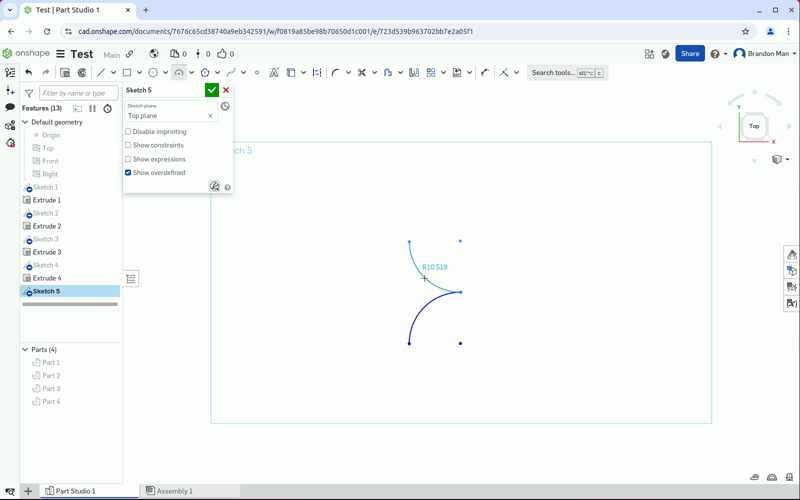
click(424, 277)
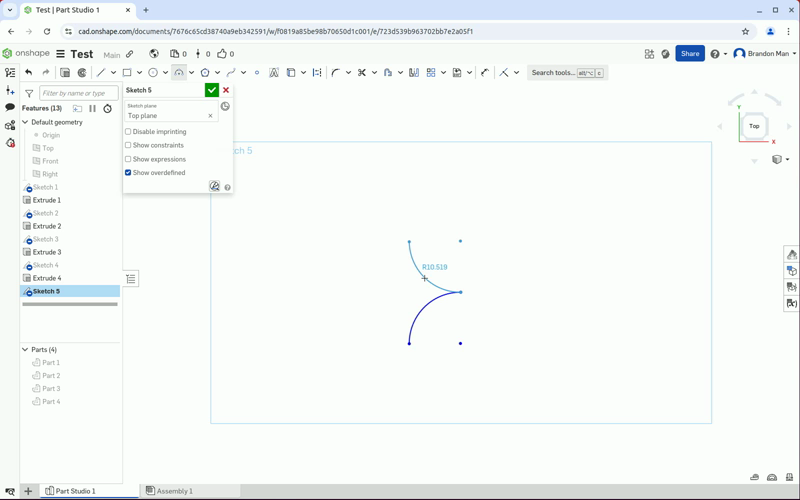
key_up(shift)
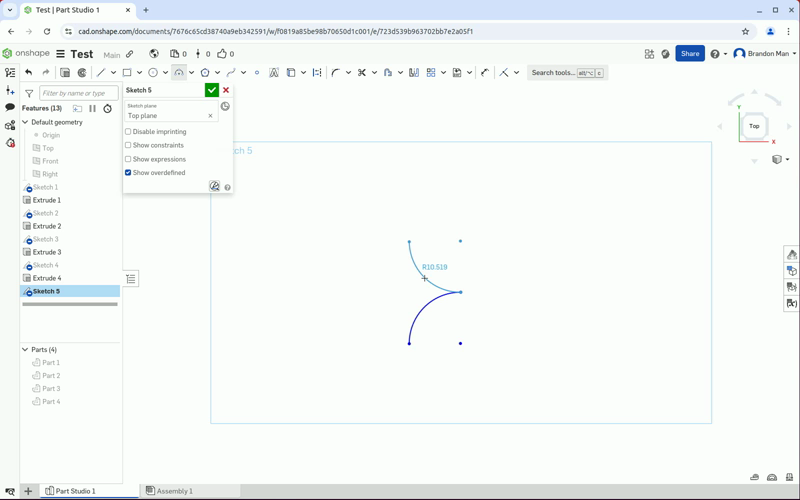
key(esc)
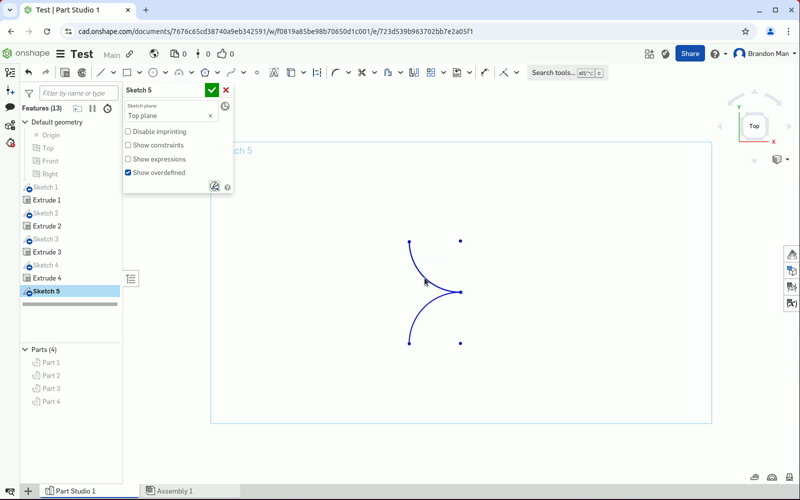
key(l)
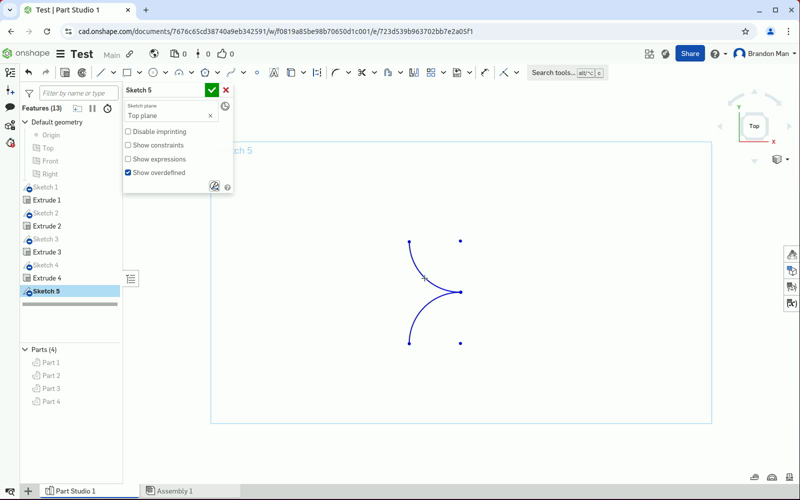
mouse_move(409, 241)
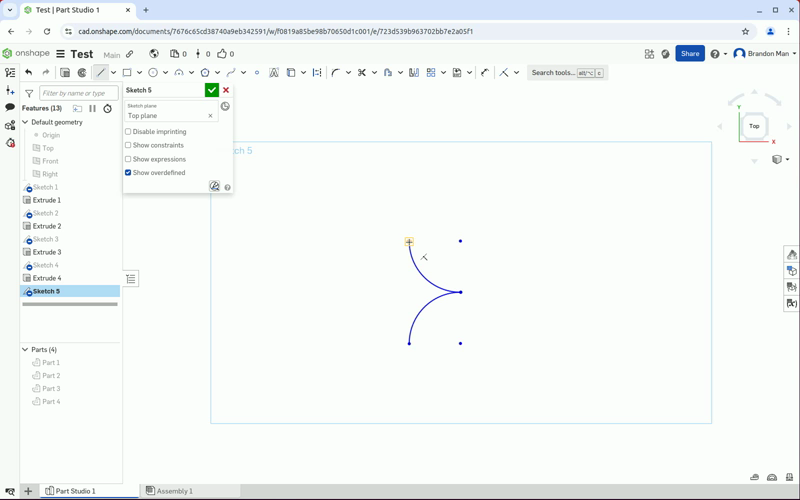
click(409, 241)
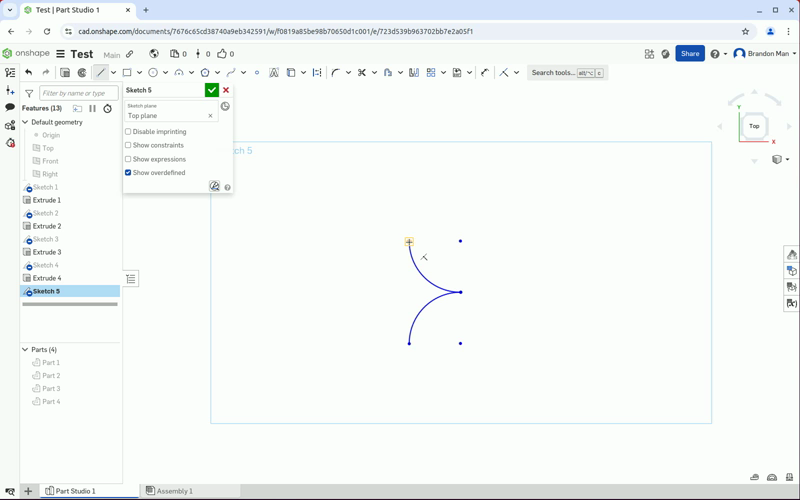
key_down(shift)
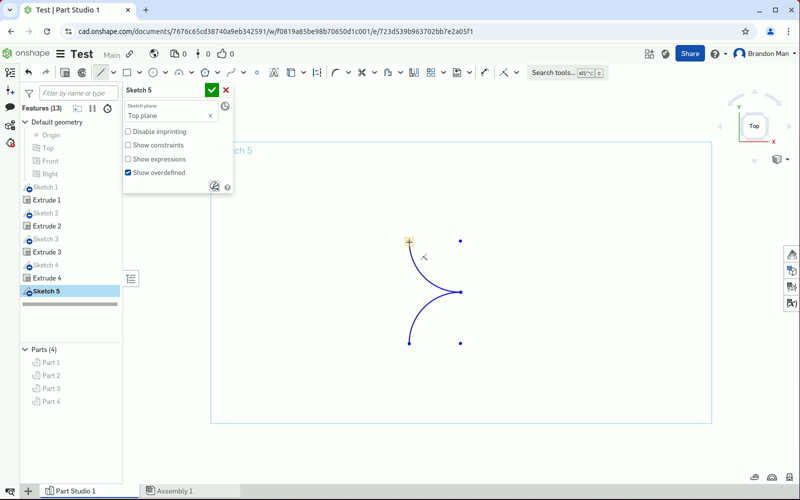
mouse_move(409, 343)
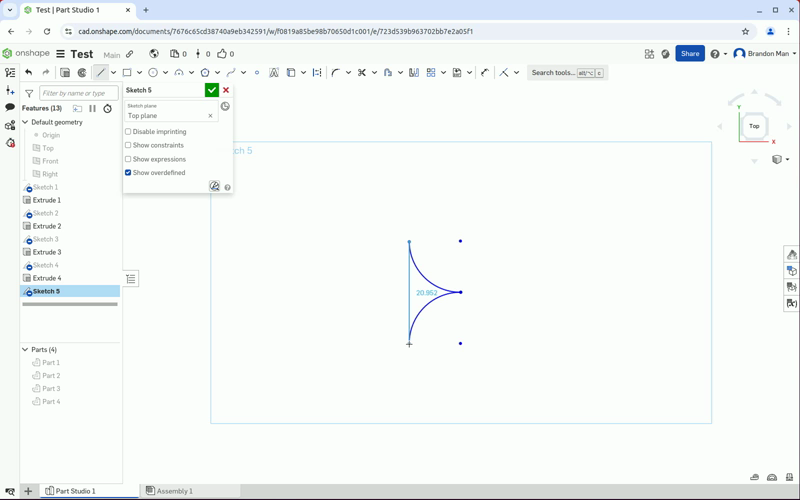
key_up(shift)
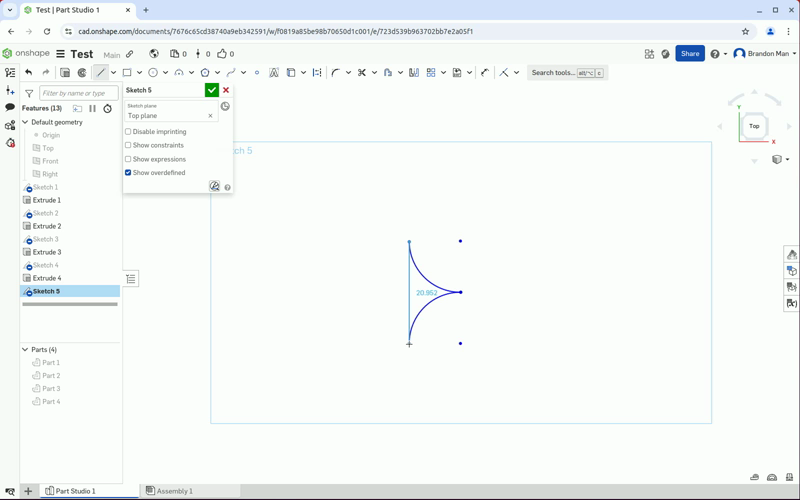
click(409, 343)
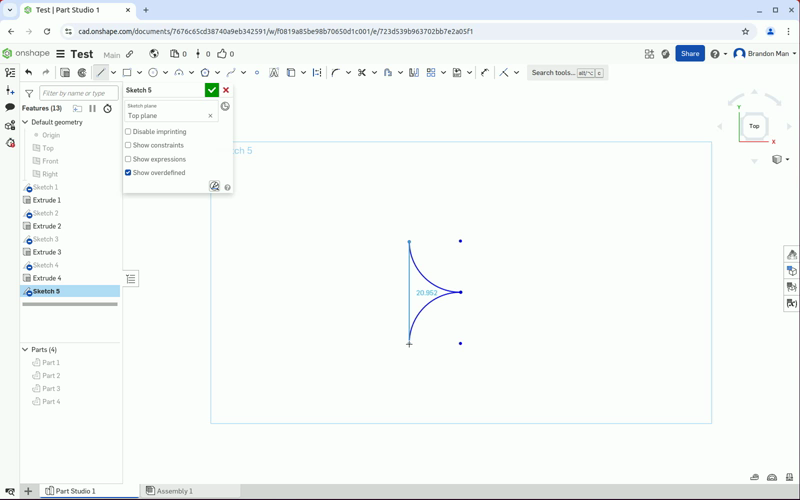
key(esc)
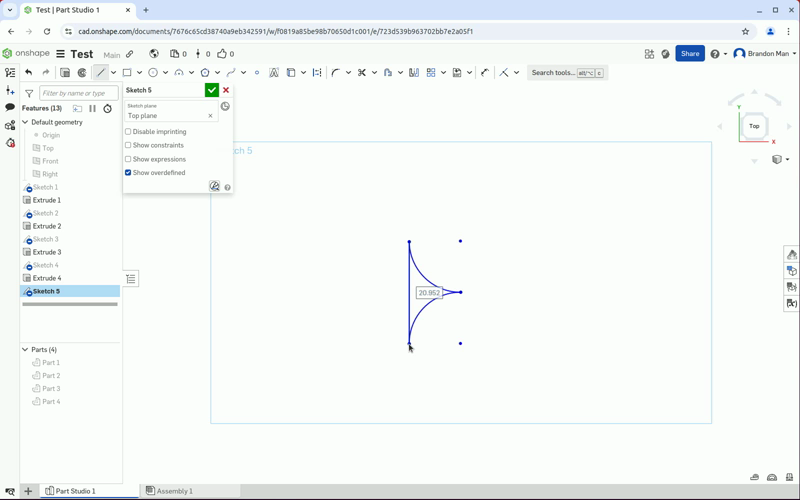
mouse_move(450, 295)
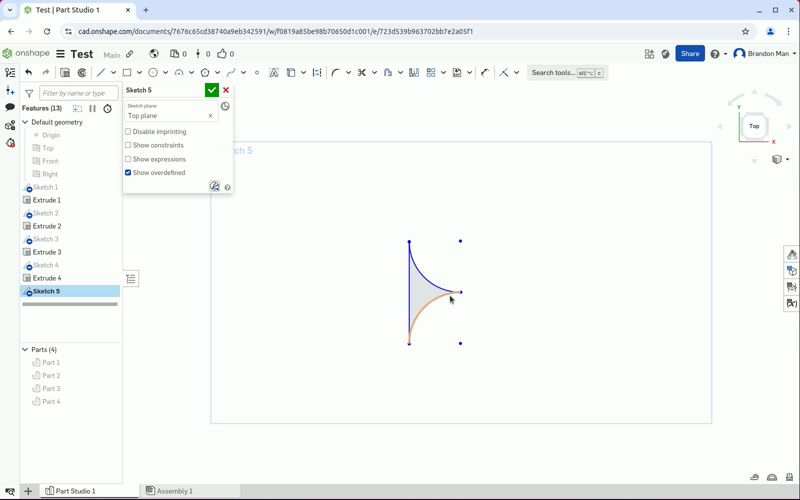
scroll(6)
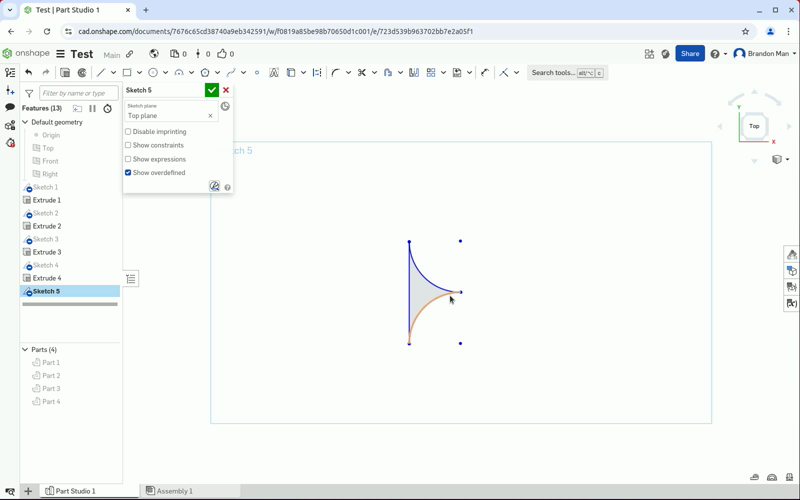
scroll(6)
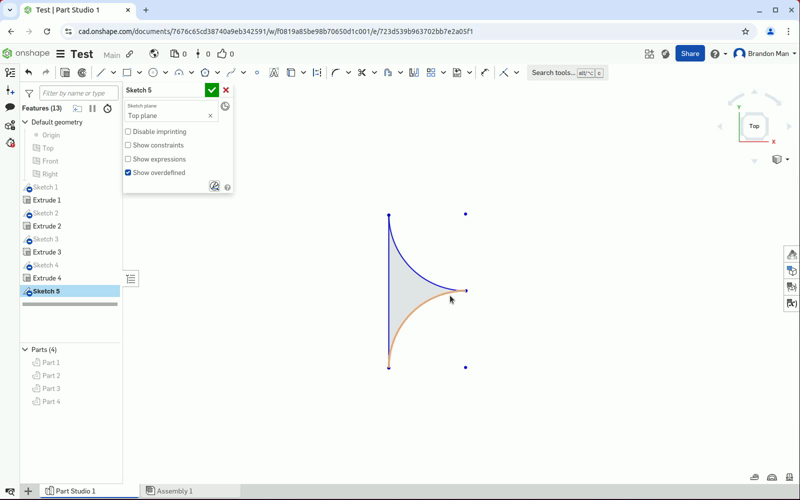
scroll(6)
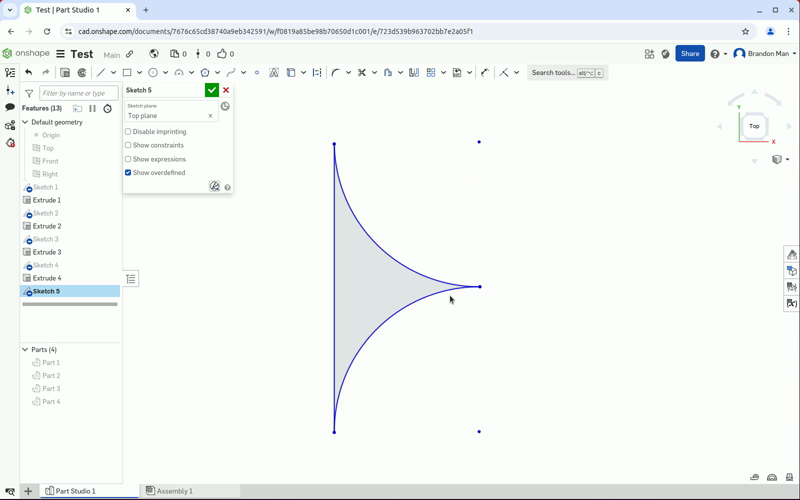
scroll(6)
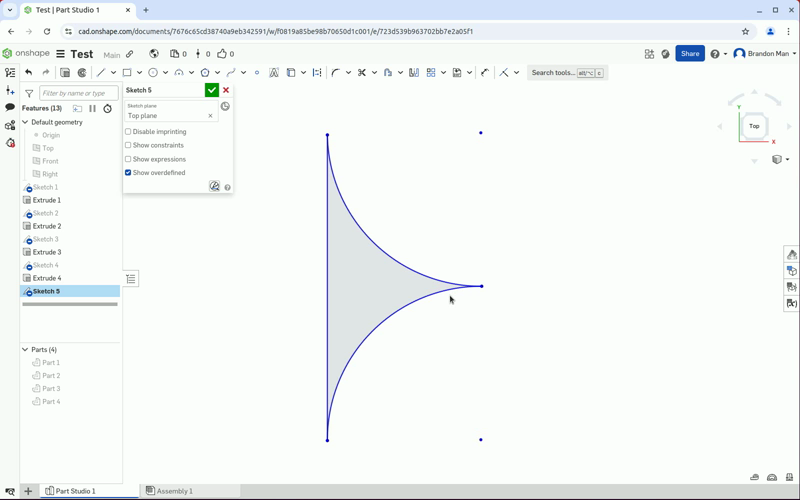
scroll(6)
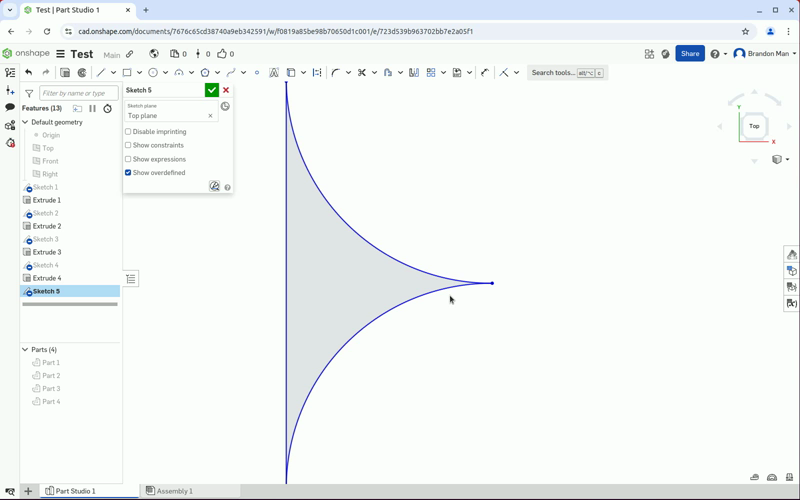
scroll(6)
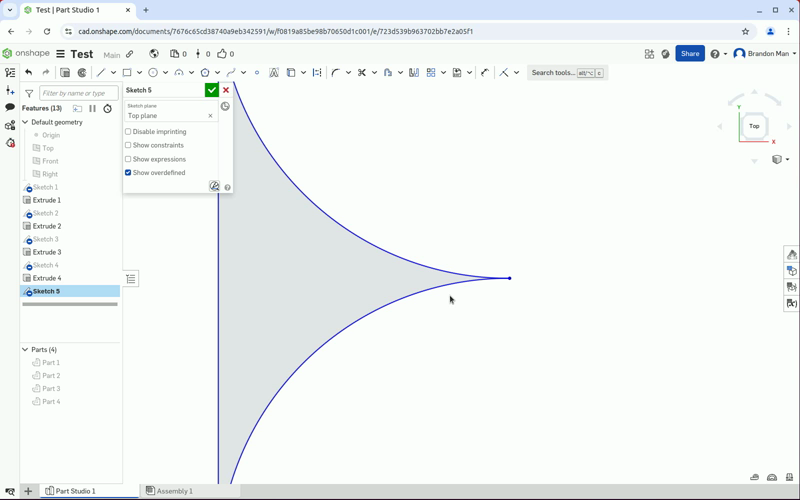
scroll(6)
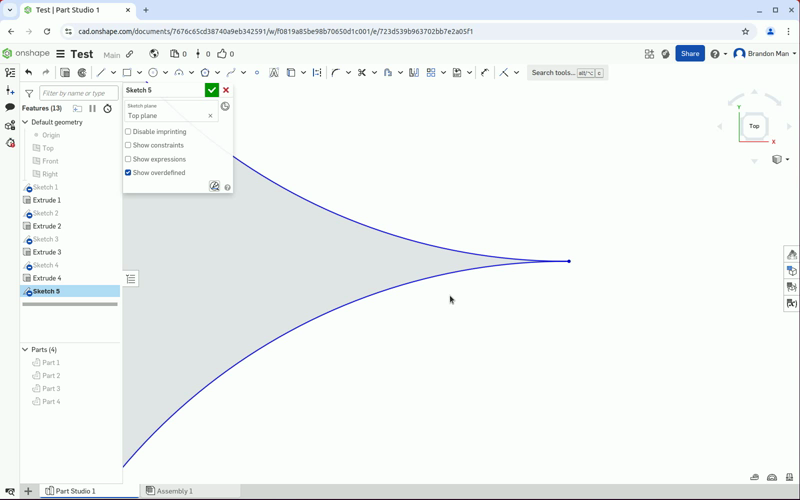
click(450, 295)
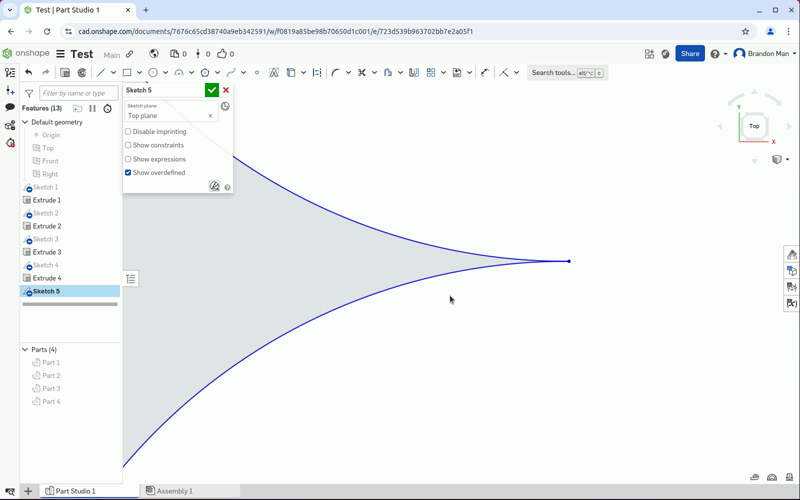
scroll(-6)
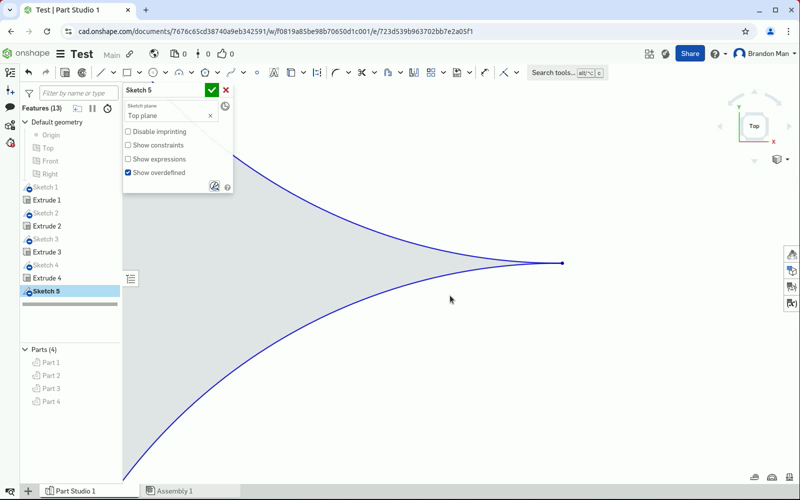
scroll(-6)
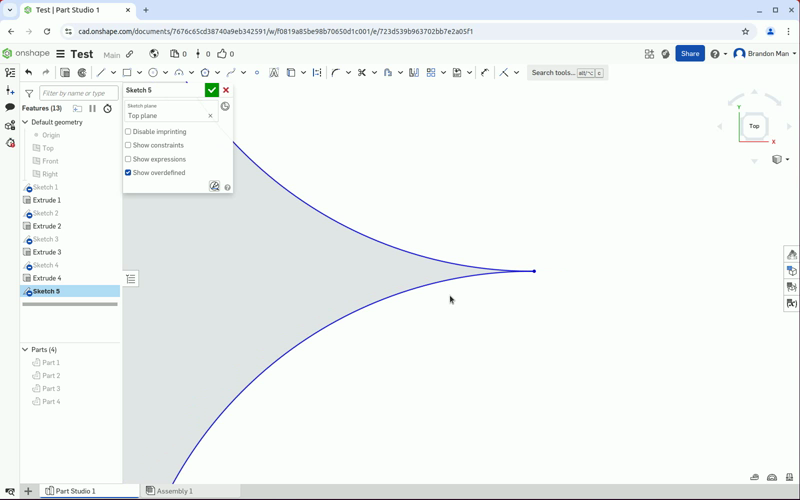
scroll(-6)
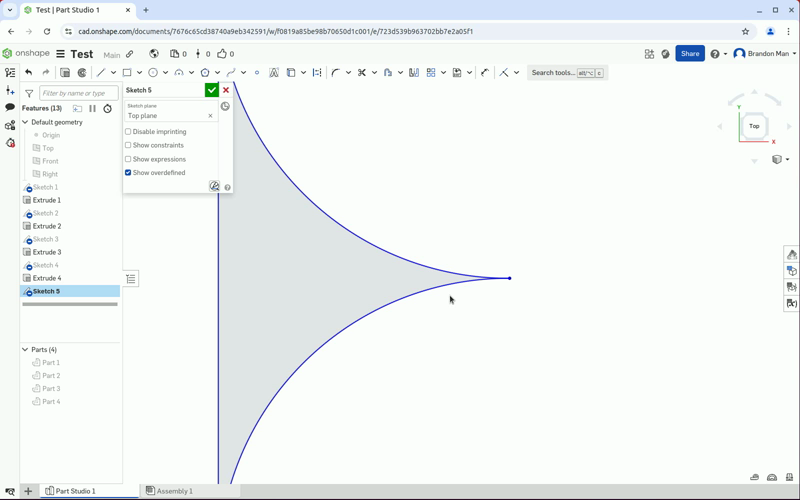
scroll(-6)
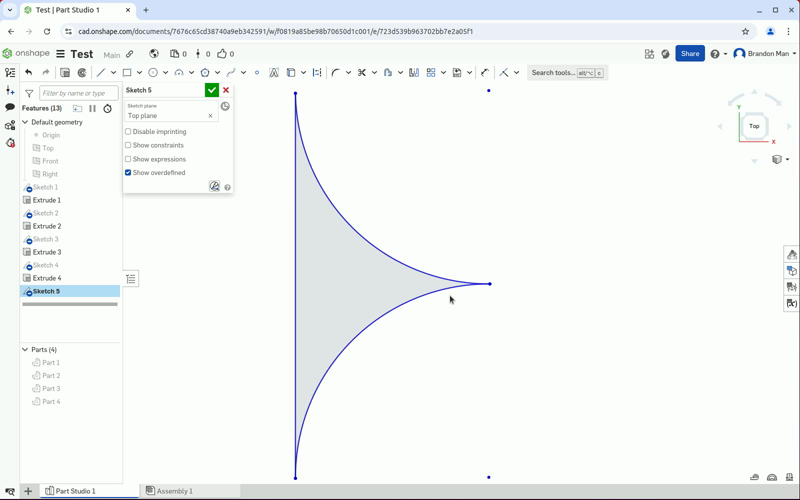
scroll(-6)
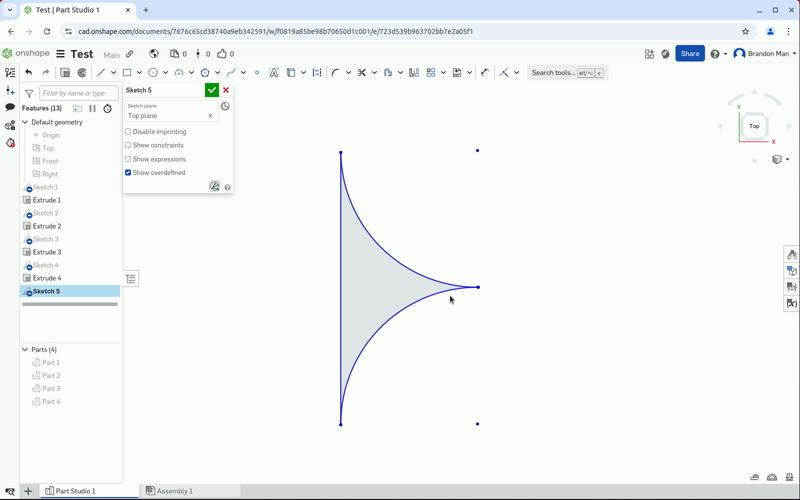
scroll(-6)
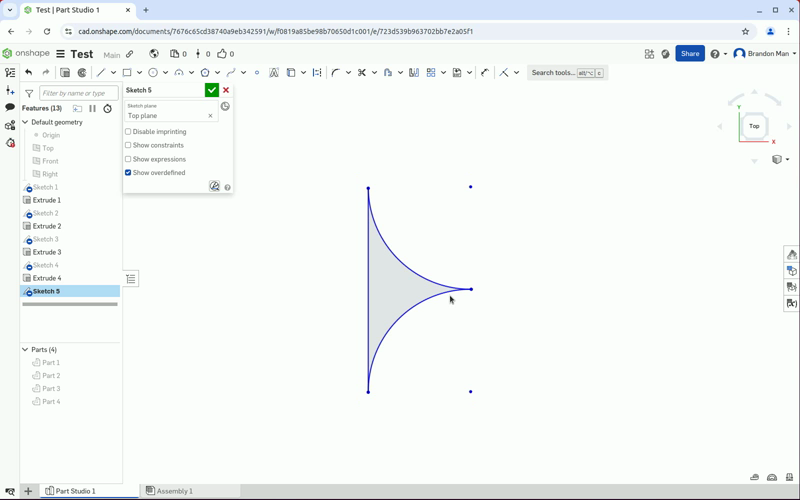
scroll(-6)
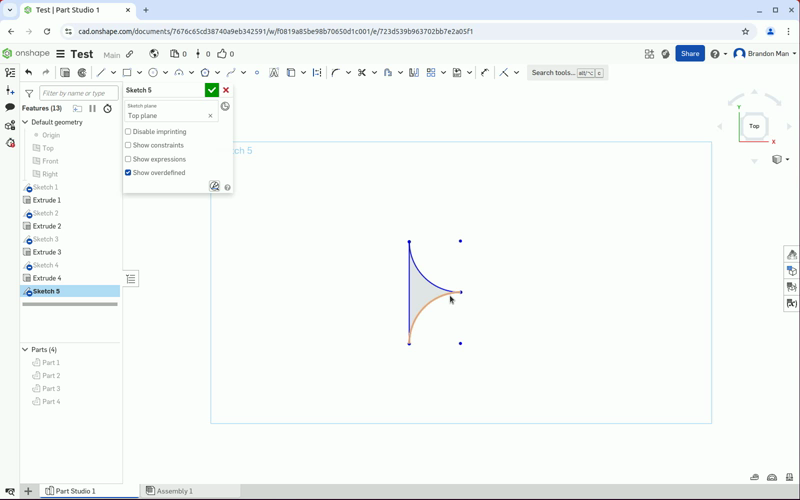
mouse_move(73, 352)
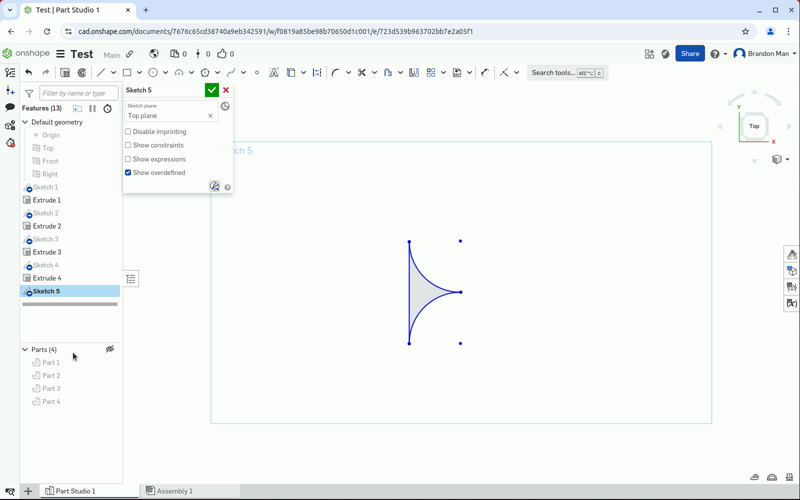
key(shift+y)
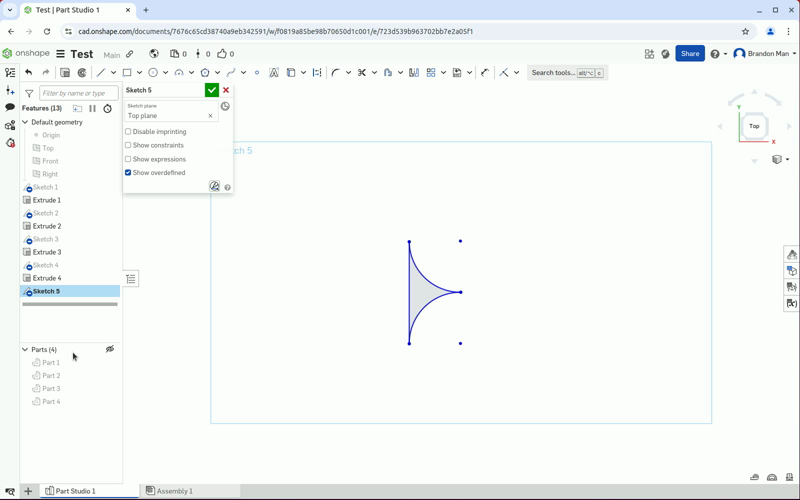
key(shift+e)
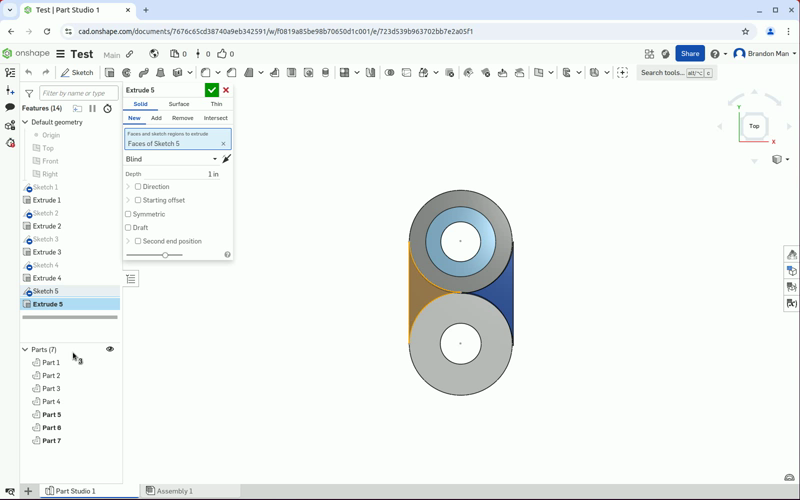
mouse_move(143, 106)
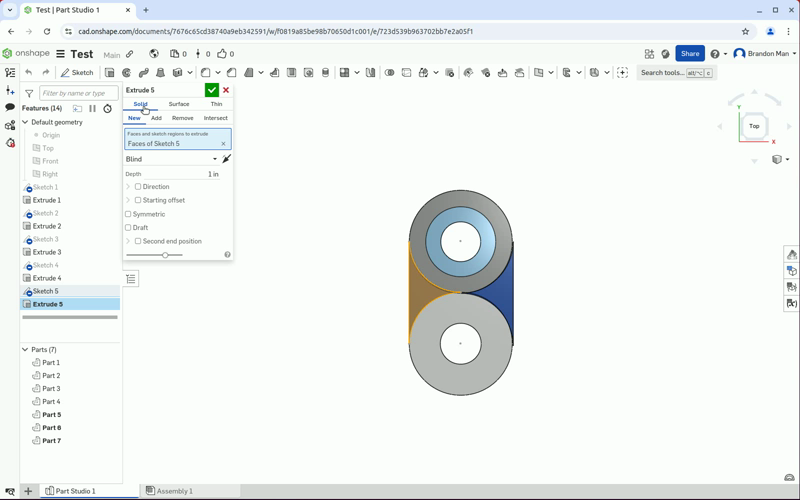
click(143, 106)
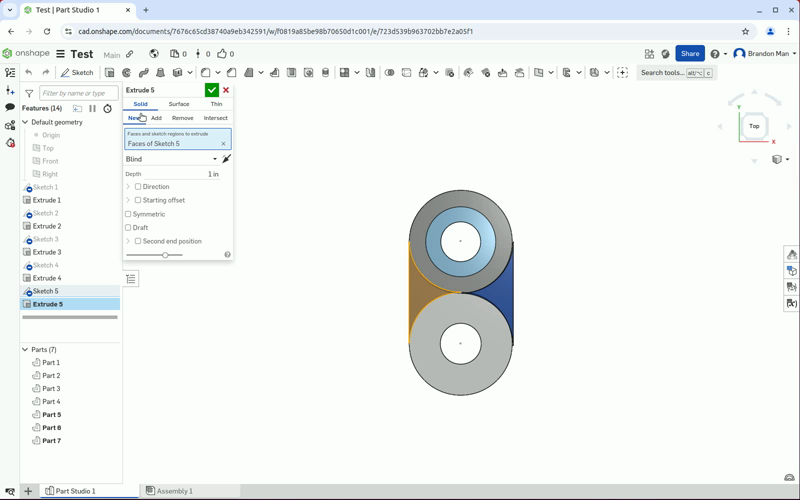
mouse_move(137, 120)
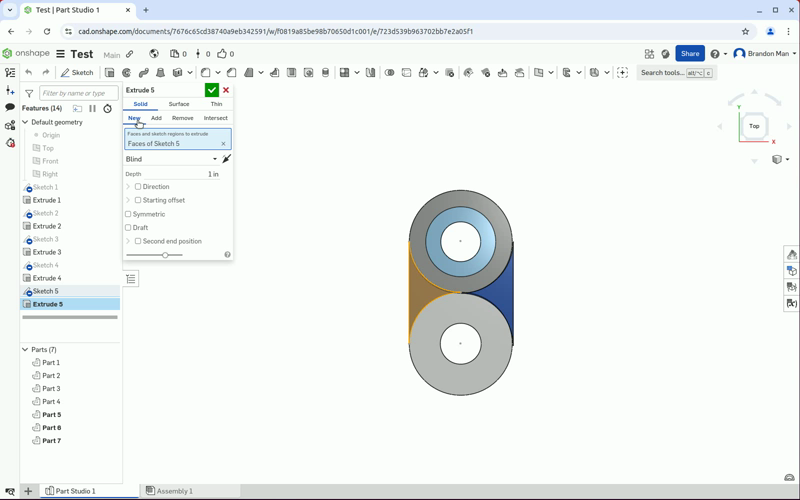
click(137, 120)
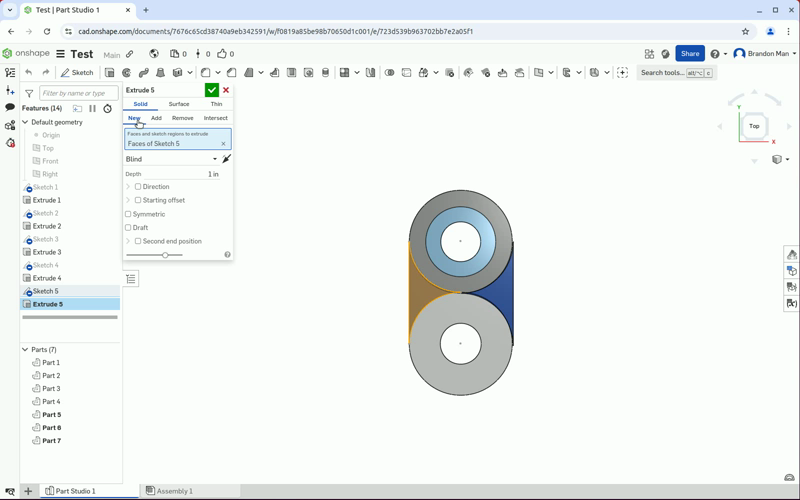
key(tab, 4)
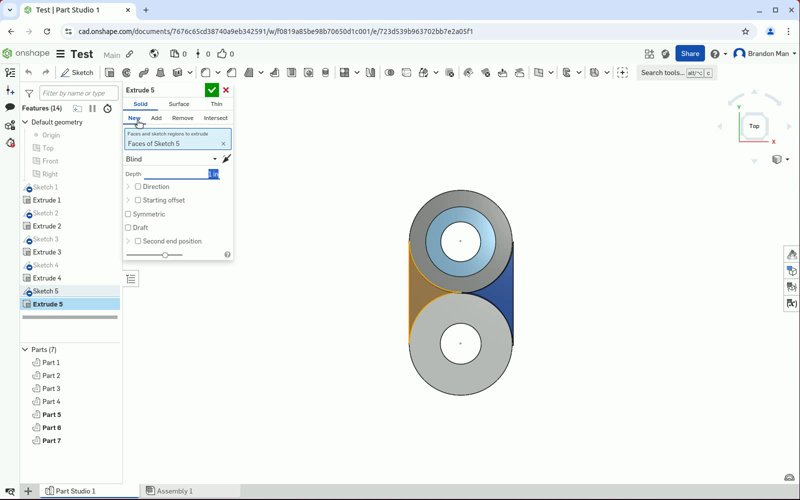
text(4.092)
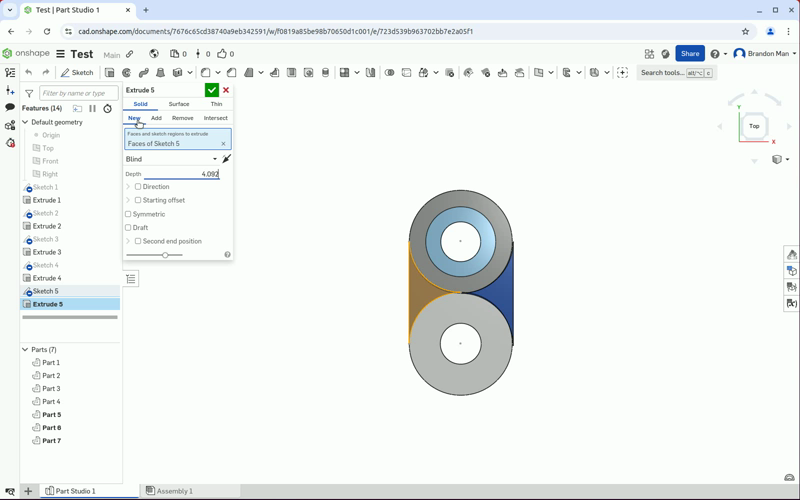
key(enter)
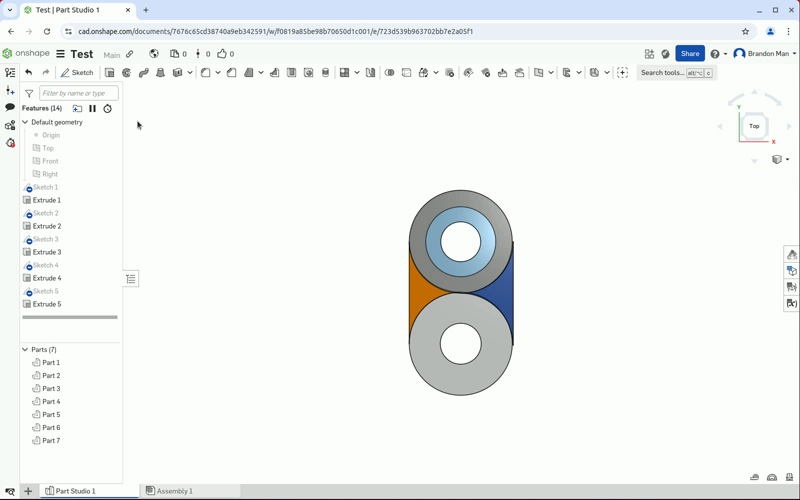
key(shift+h)
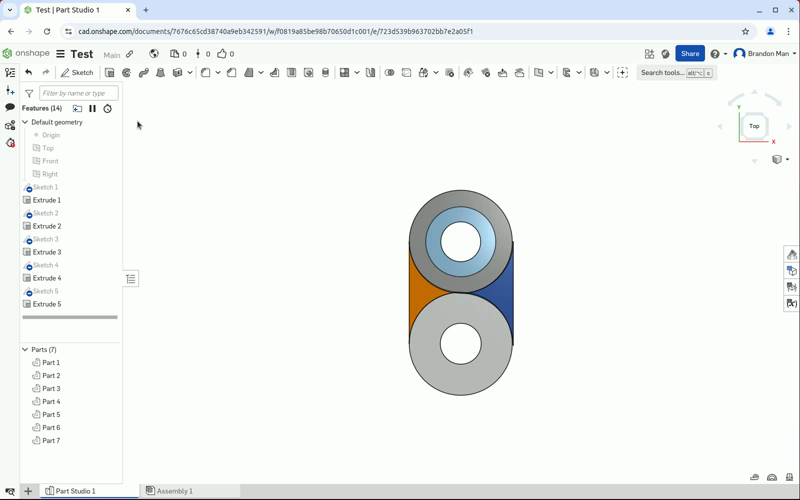
key(shift+h)
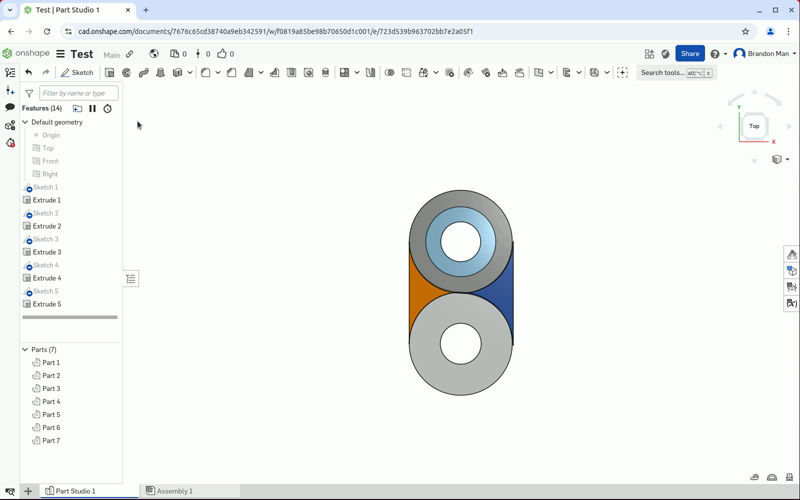
key(shift+7)
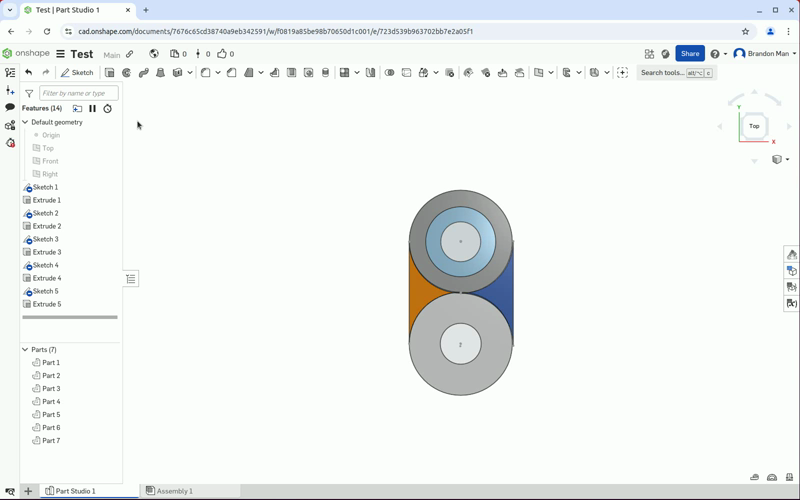
key(up, 3)
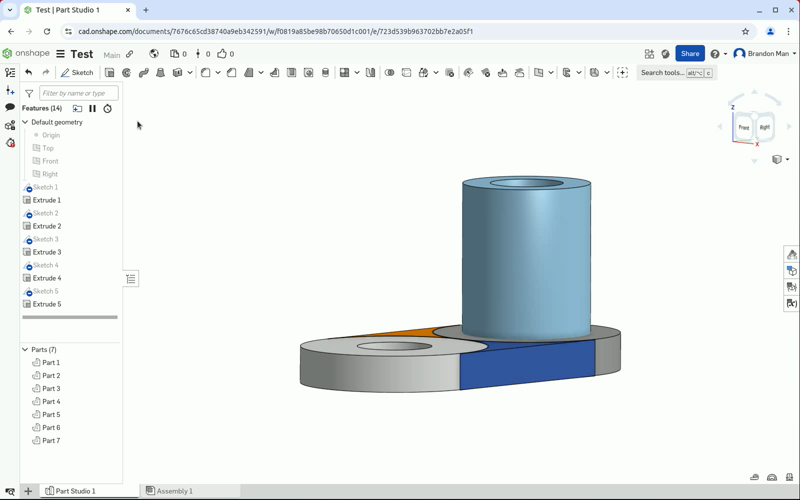
key(left, 3)
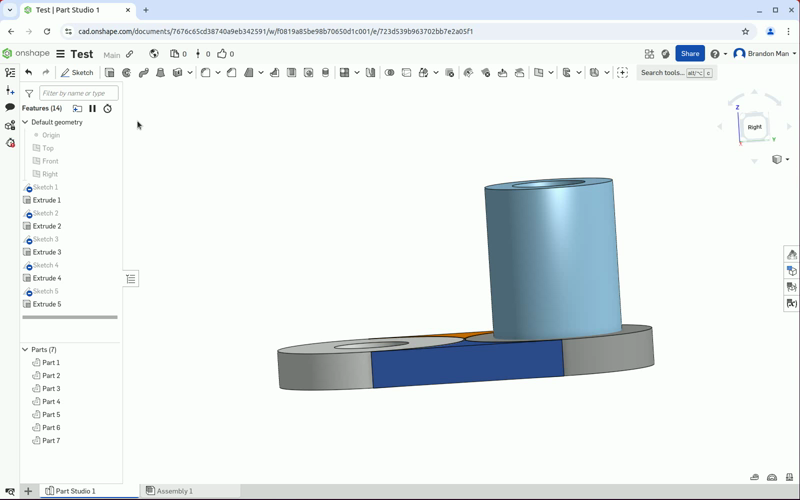
key(right, 3)
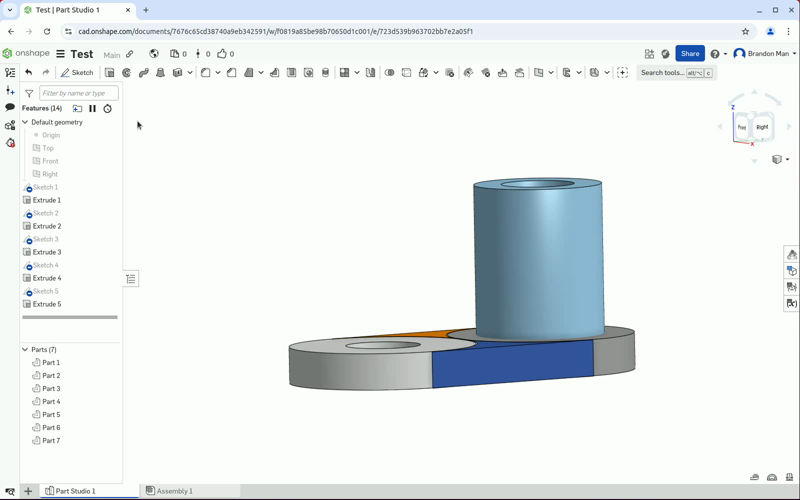
key(down, 3)
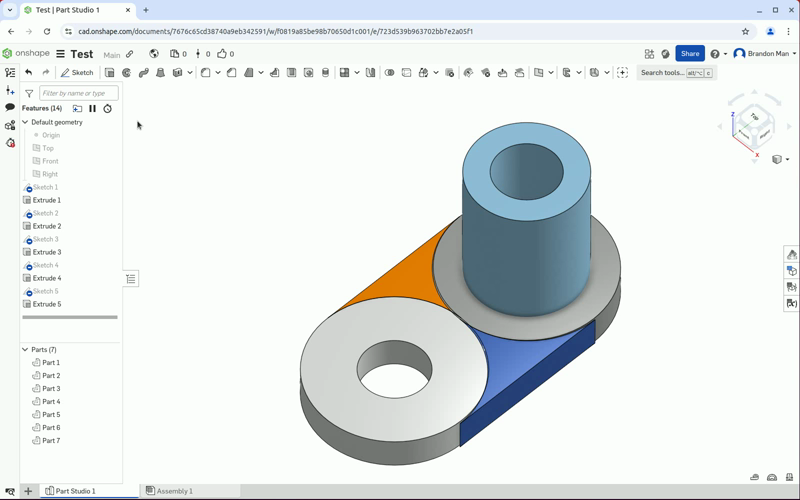
mouse_move(73, 189)
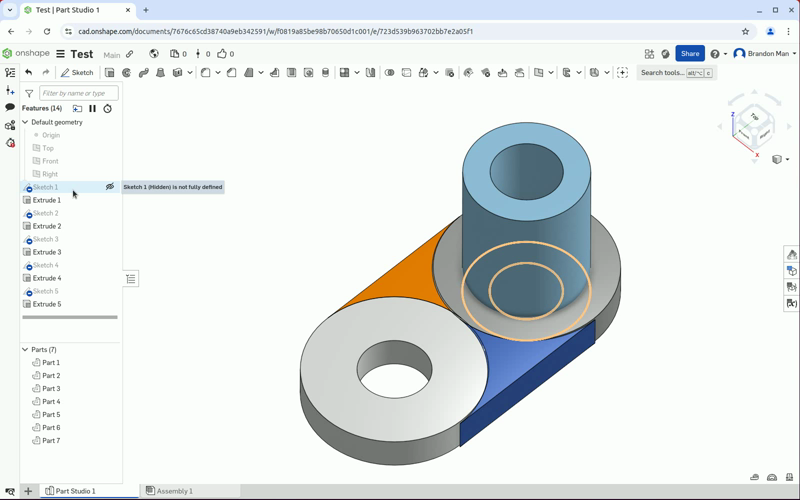
click(73, 189)